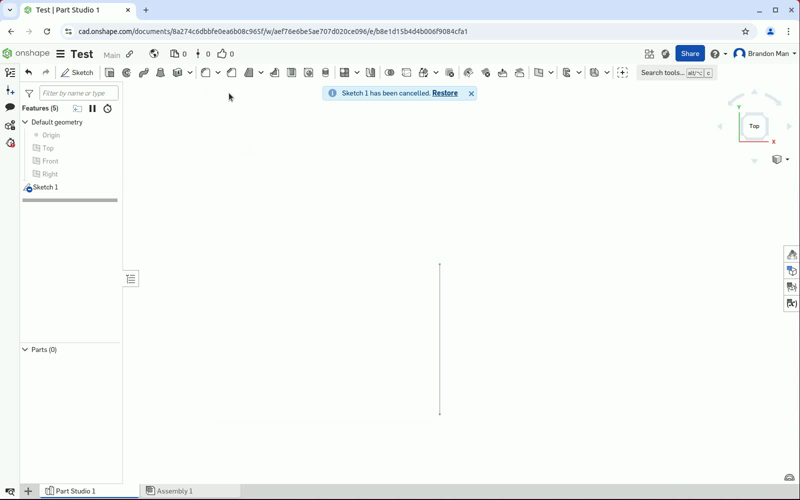
key(shift+h)
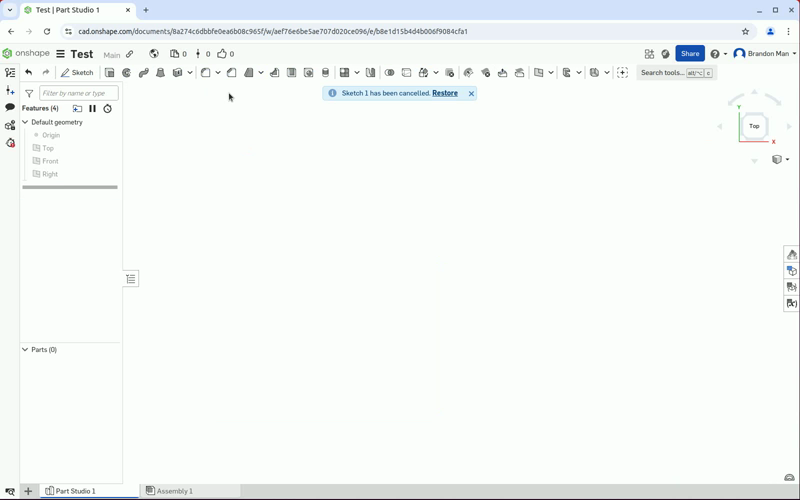
key(shift+s)
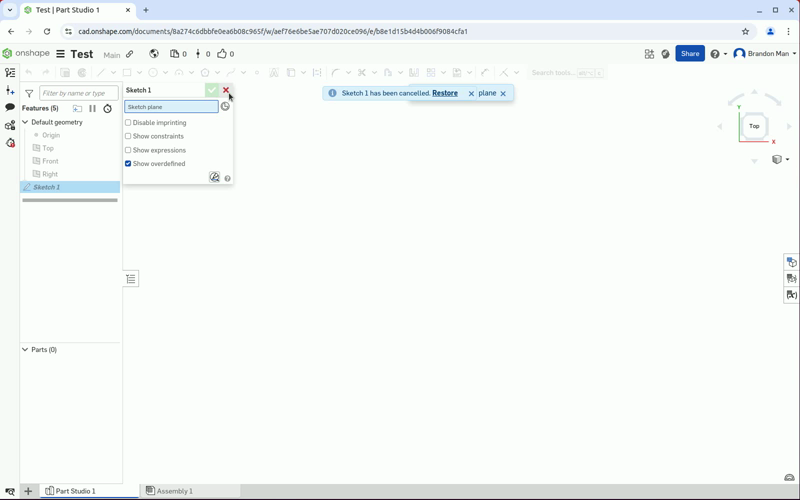
mouse_move(73, 150)
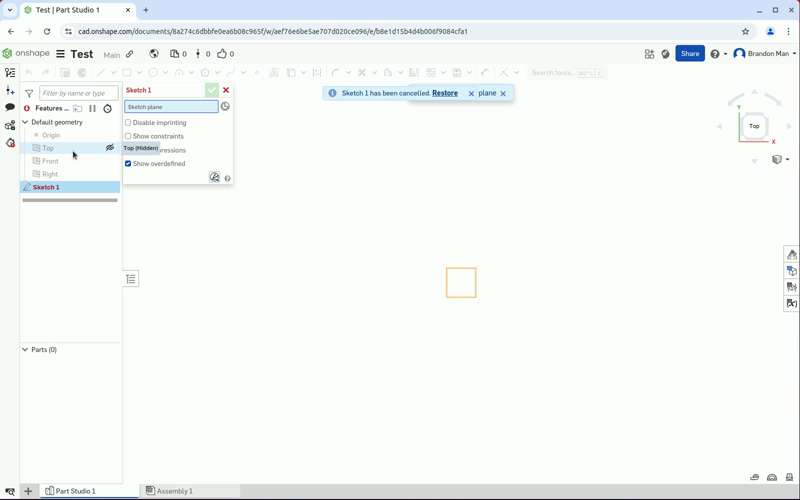
click(73, 150)
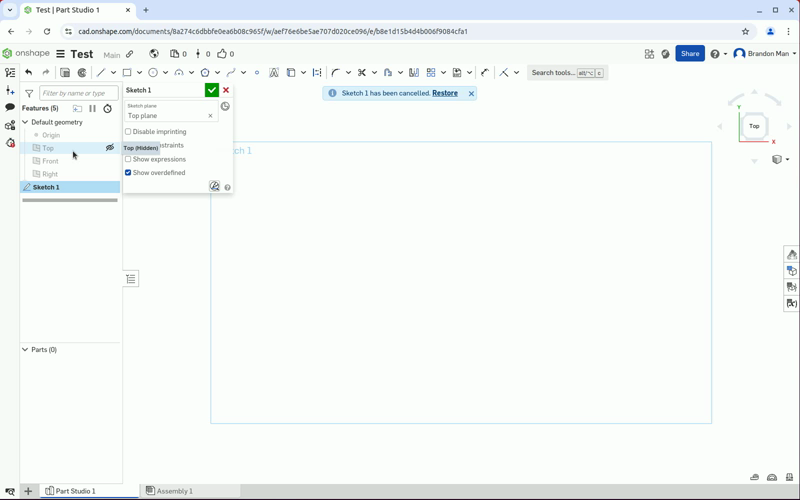
mouse_move(73, 352)
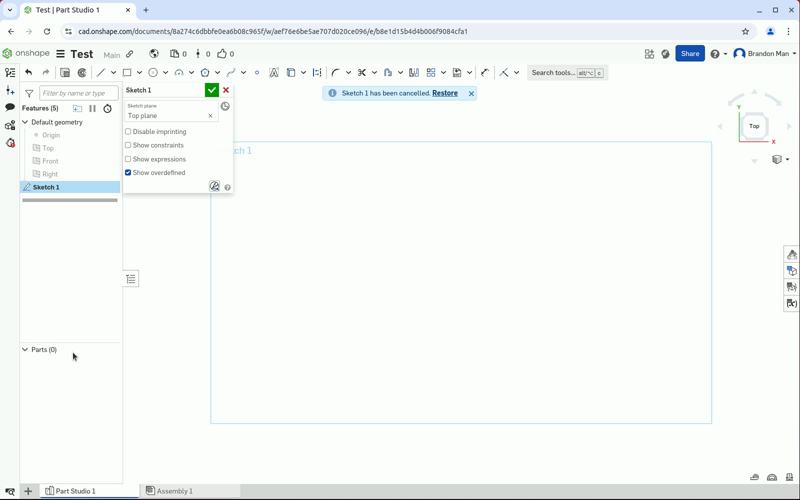
key(y)
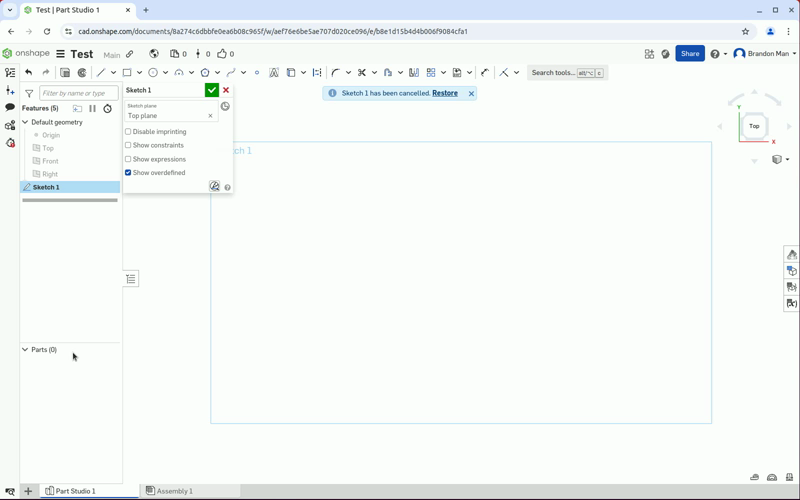
key(a)
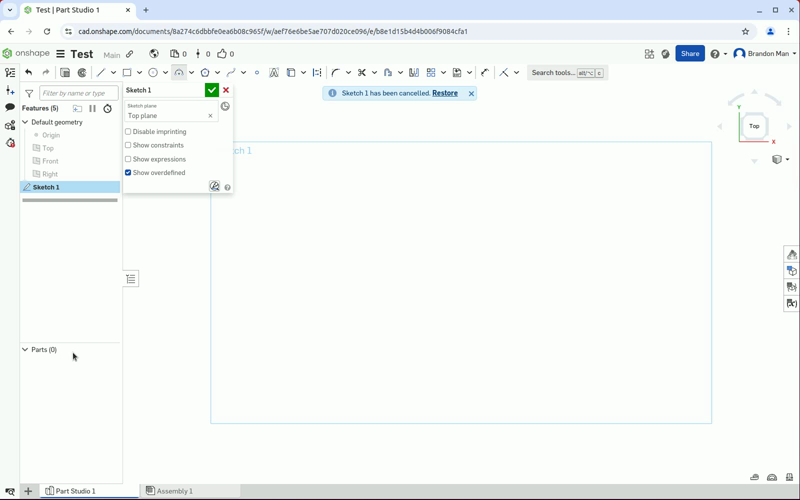
key_down(shift)
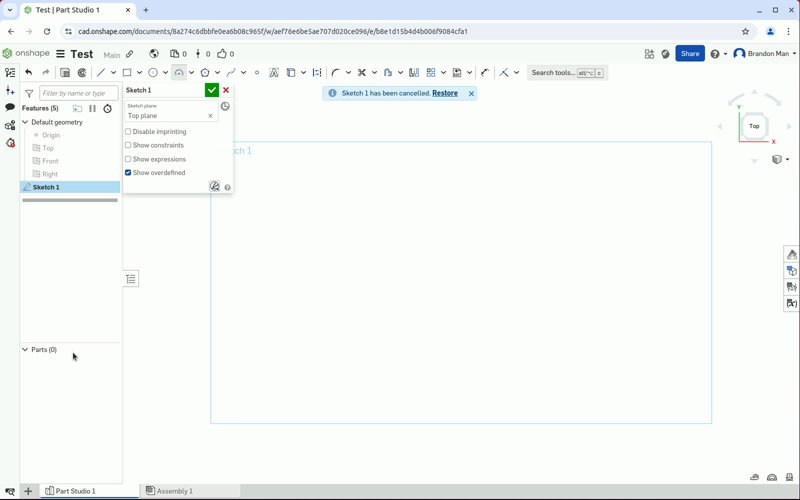
mouse_move(440, 292)
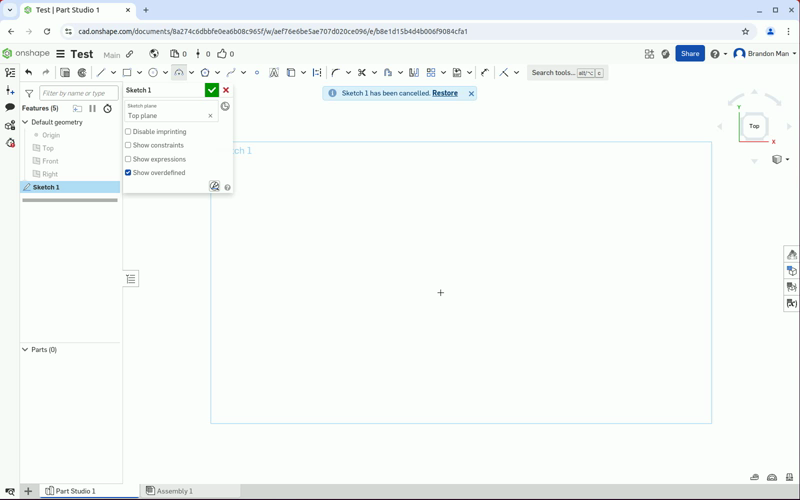
click(440, 292)
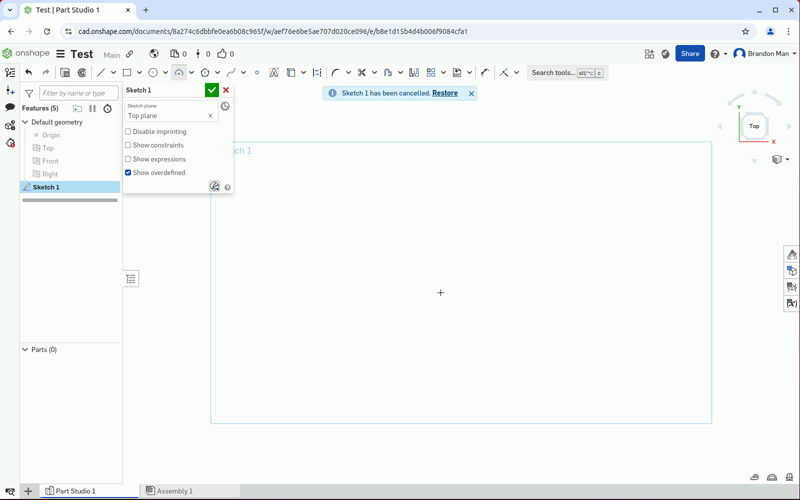
key_up(shift)
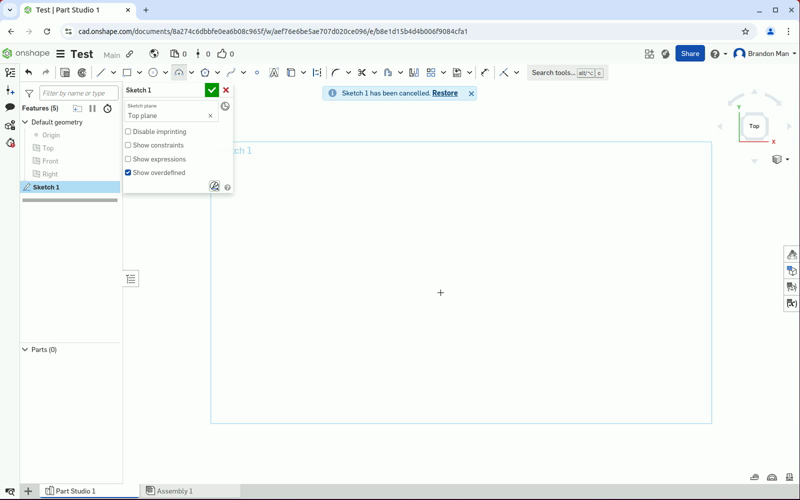
key_down(shift)
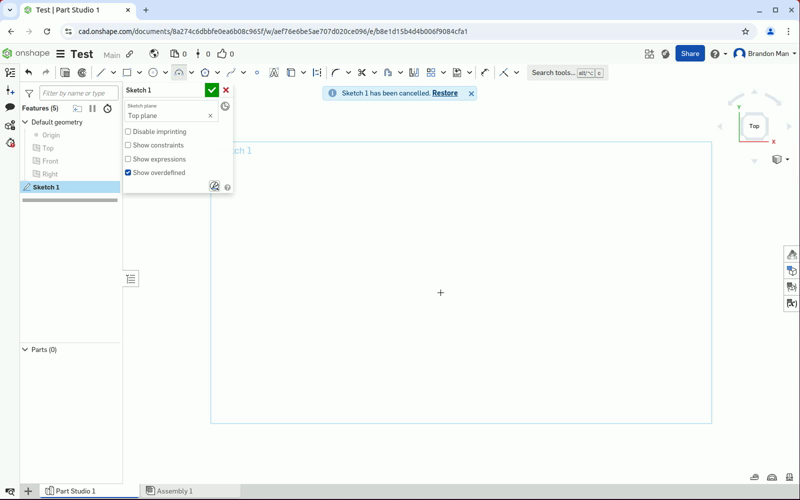
mouse_move(482, 292)
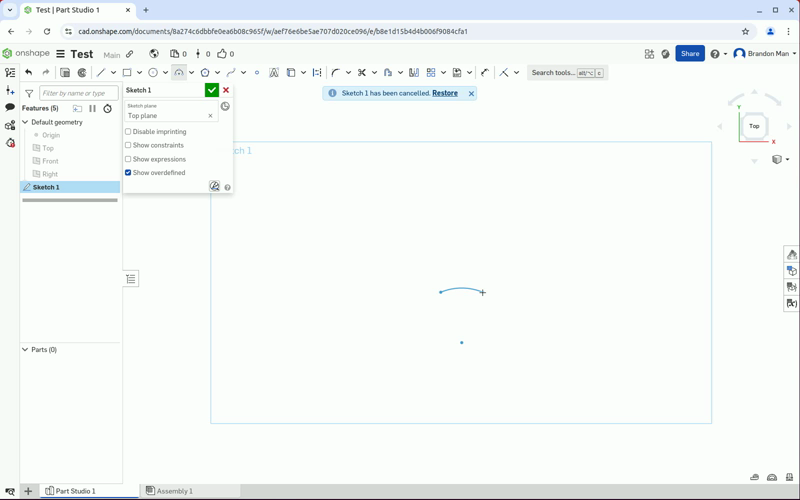
click(482, 292)
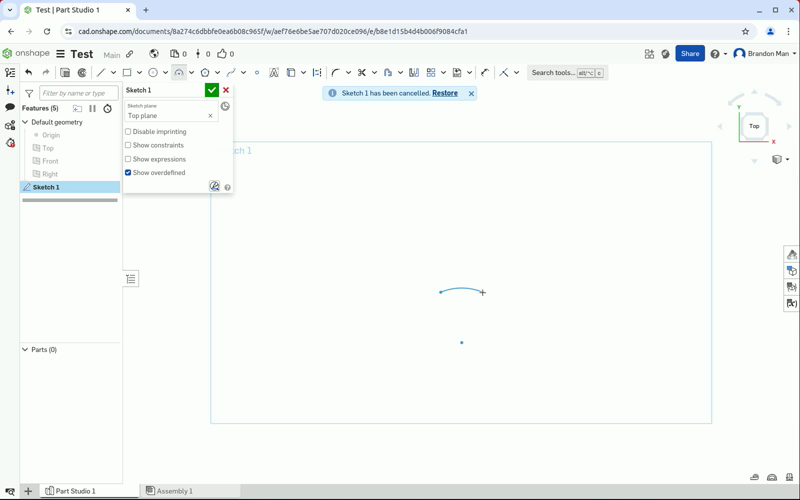
mouse_move(461, 305)
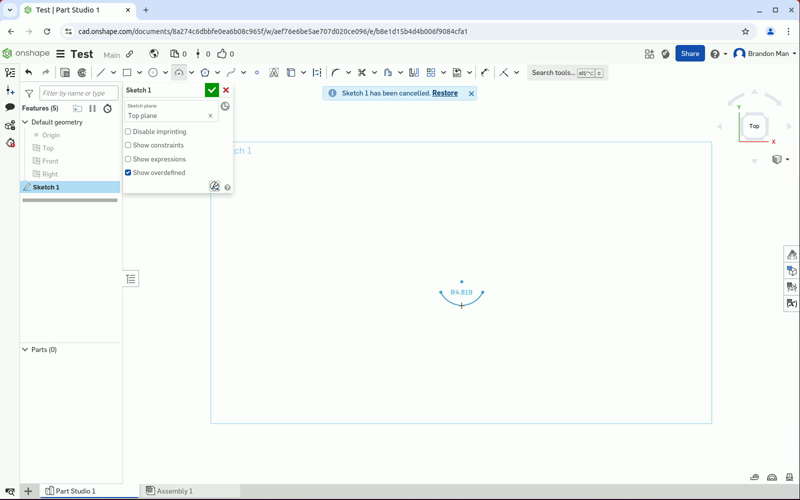
click(461, 305)
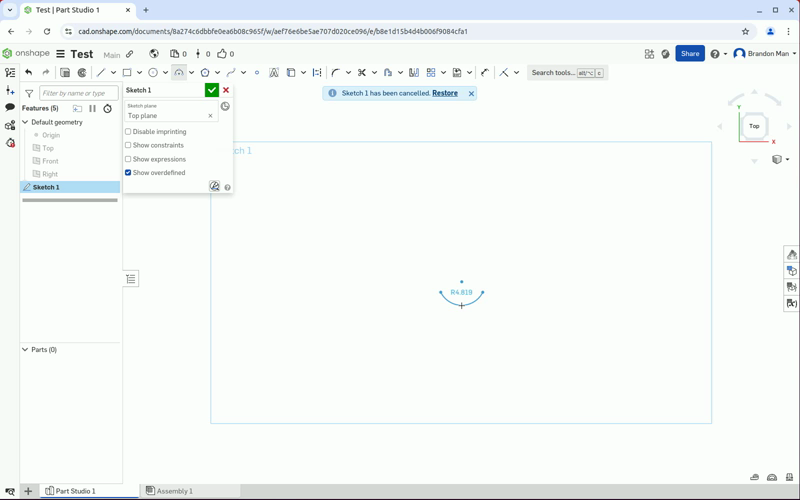
key_up(shift)
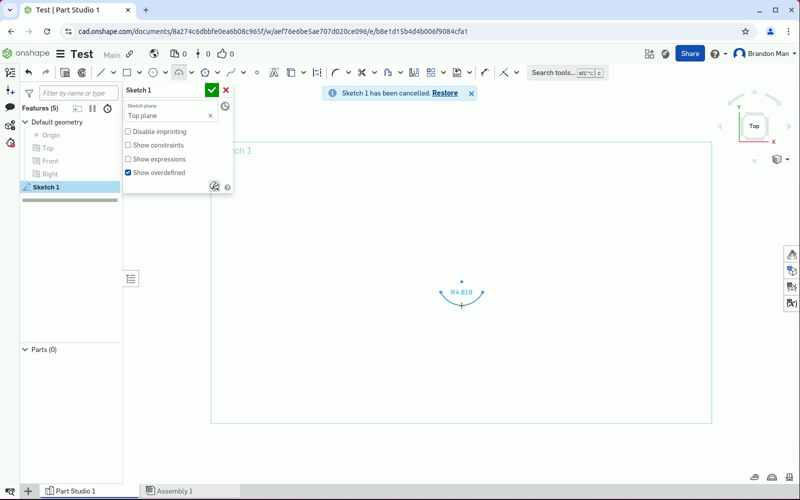
key(esc)
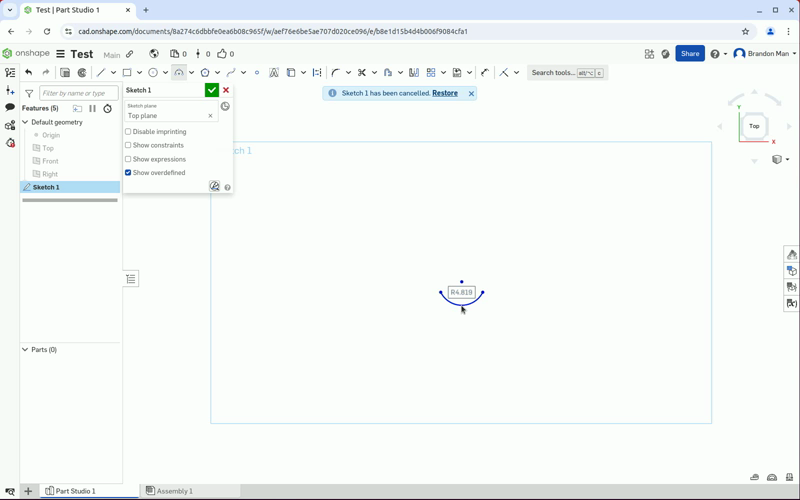
key(l)
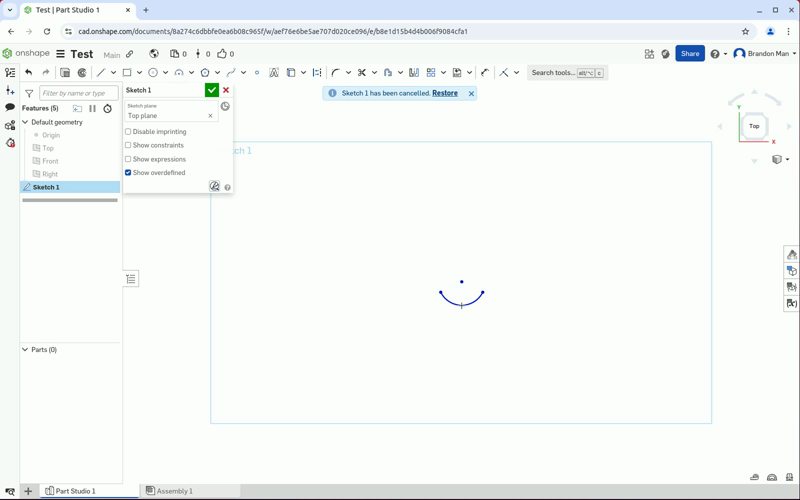
mouse_move(482, 292)
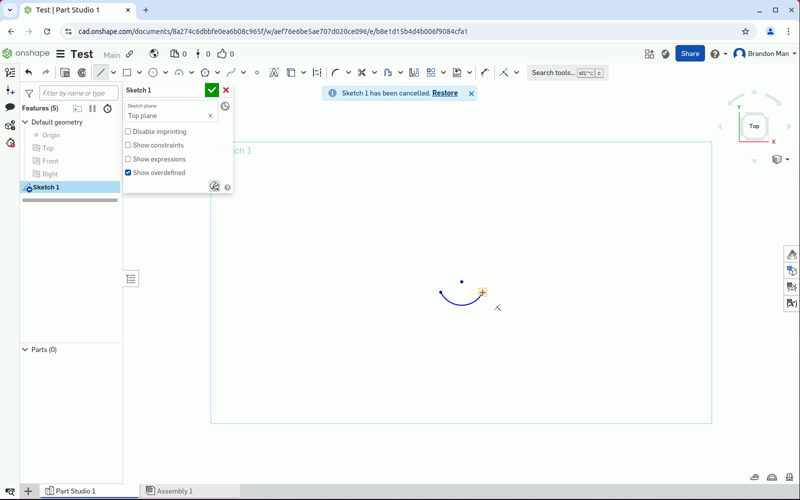
click(482, 292)
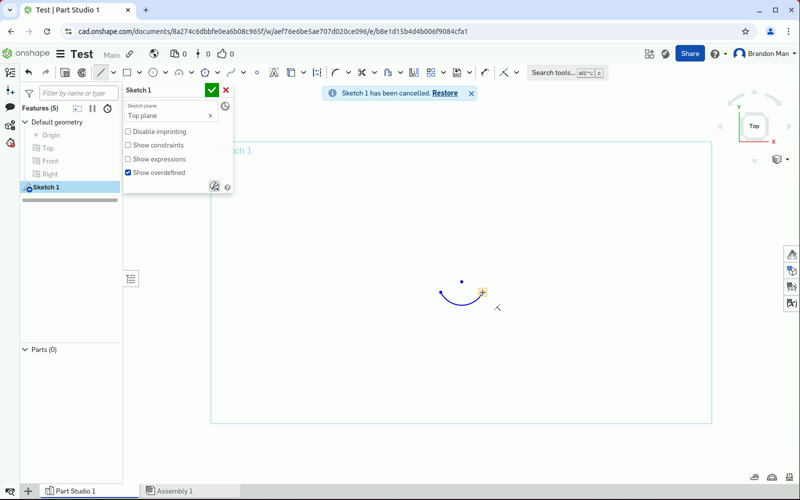
key_down(shift)
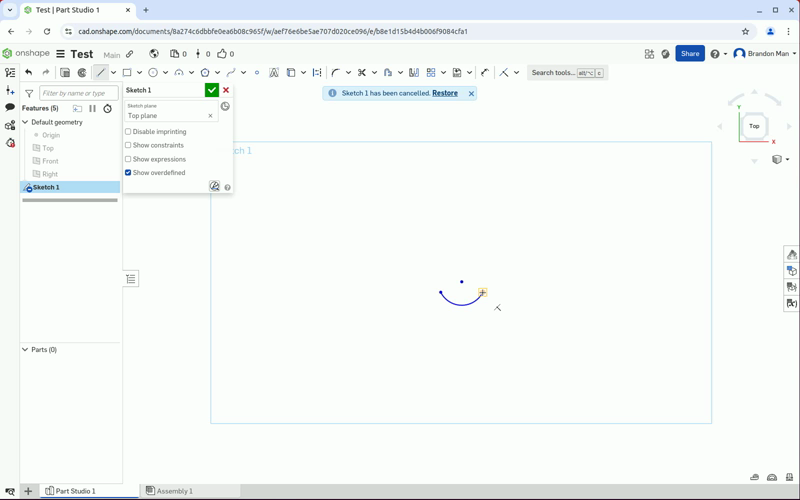
mouse_move(512, 292)
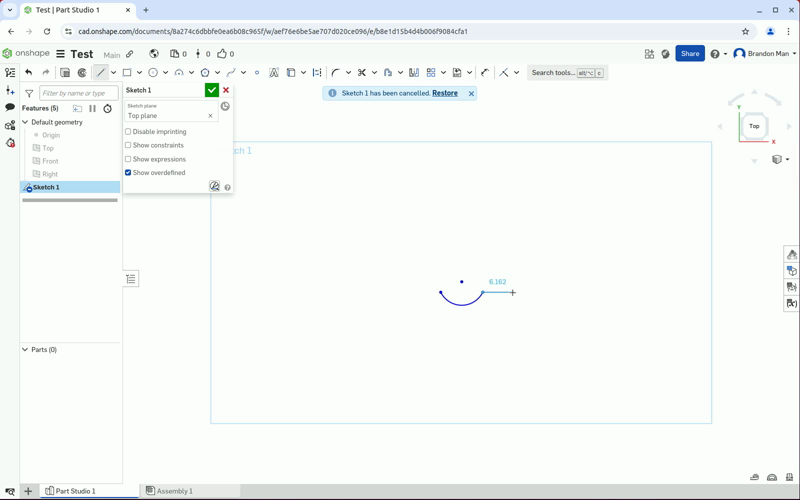
mouse_move(472, 292)
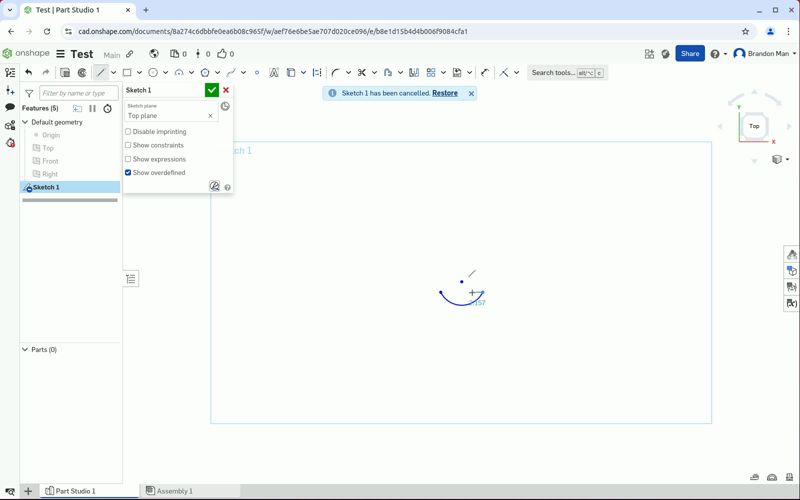
click(472, 292)
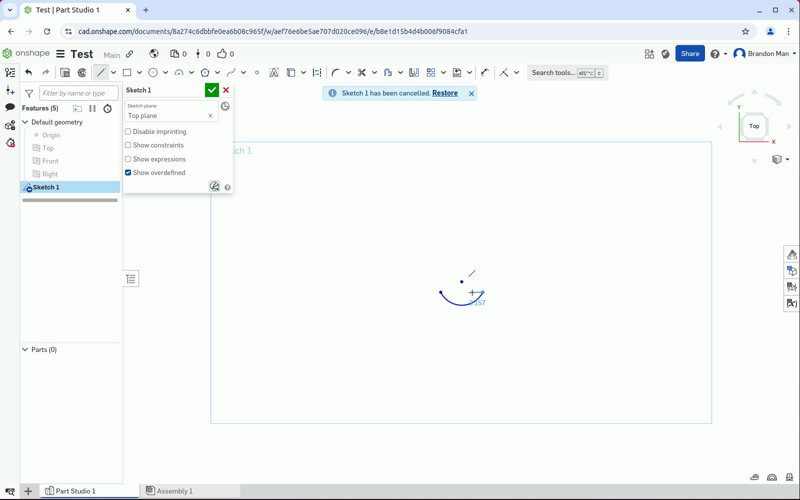
key_up(shift)
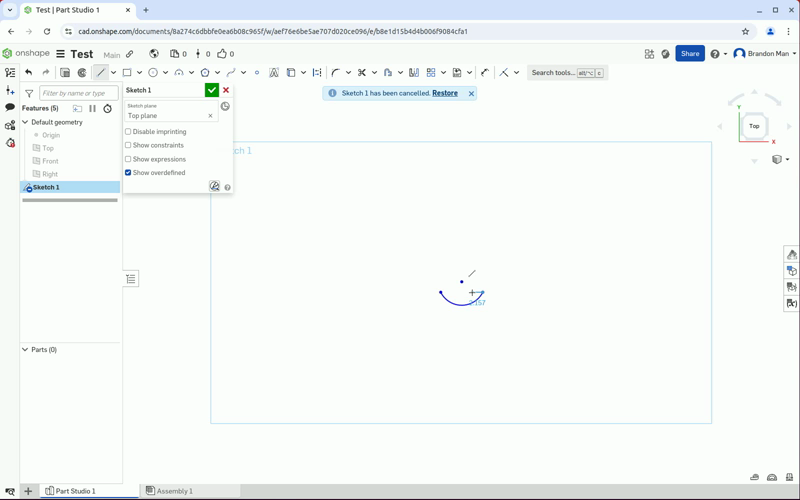
key(esc)
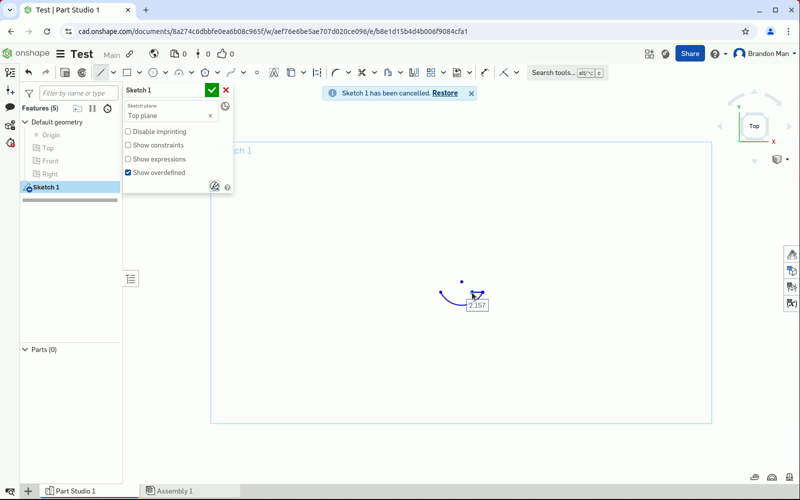
key(a)
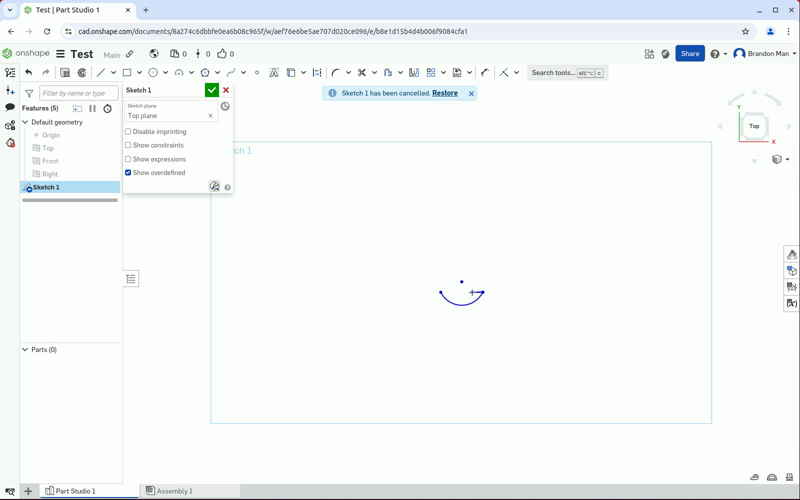
mouse_move(472, 292)
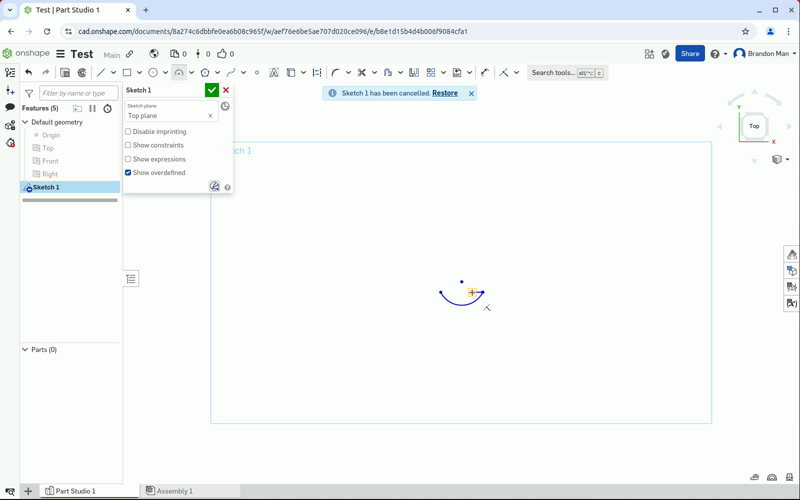
click(472, 292)
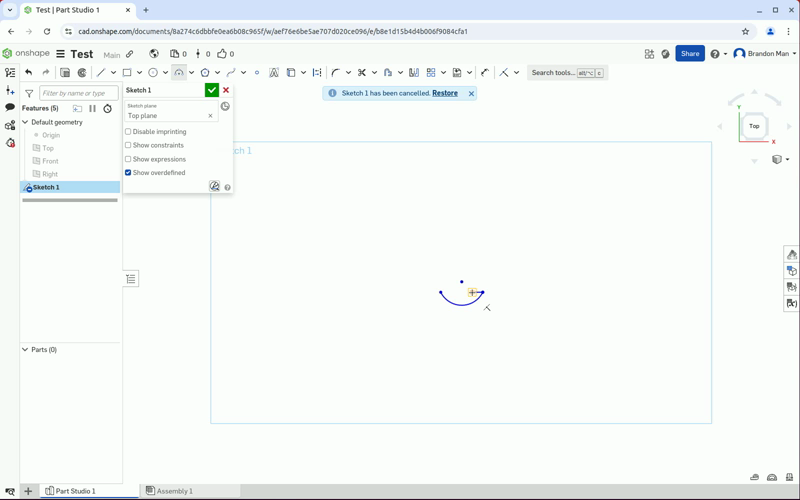
key_down(shift)
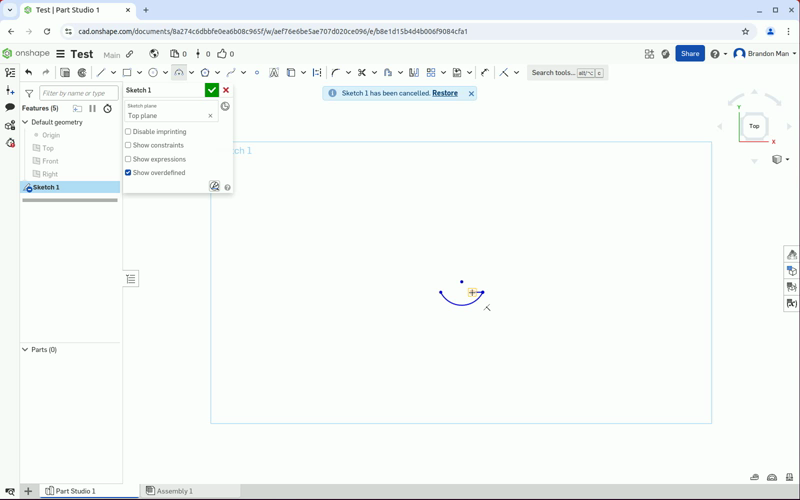
mouse_move(450, 292)
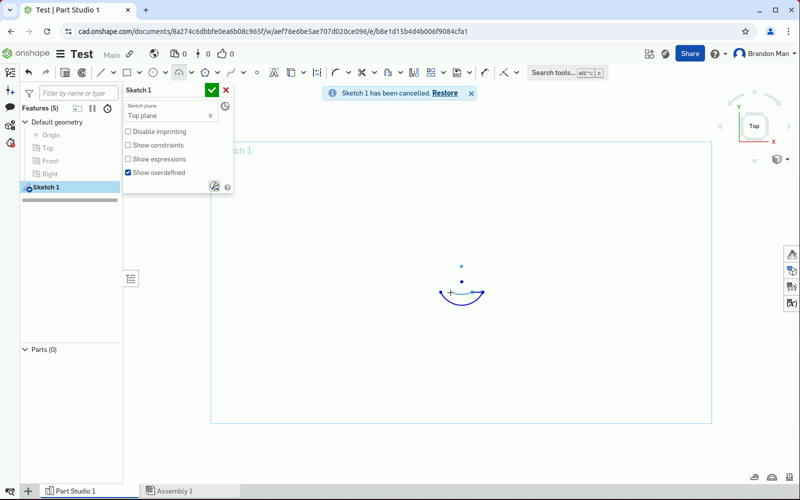
click(450, 292)
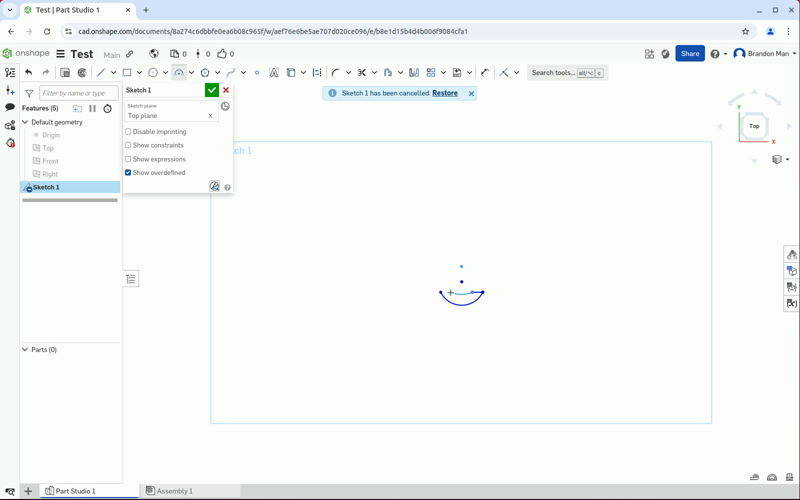
mouse_move(461, 297)
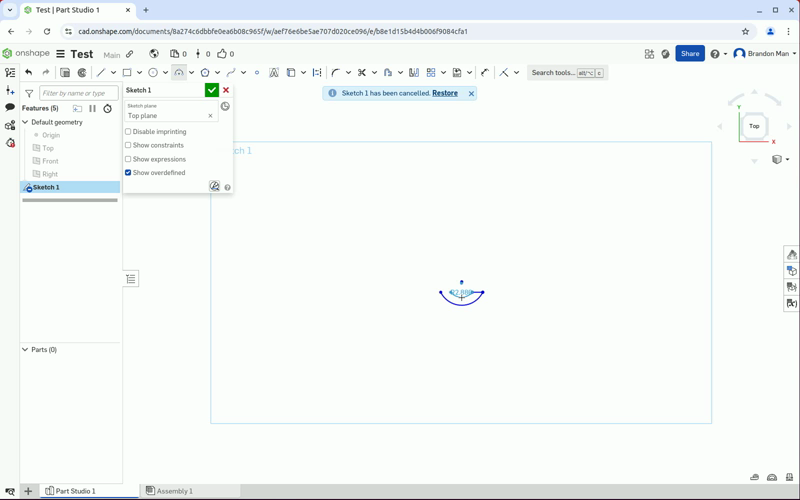
click(461, 297)
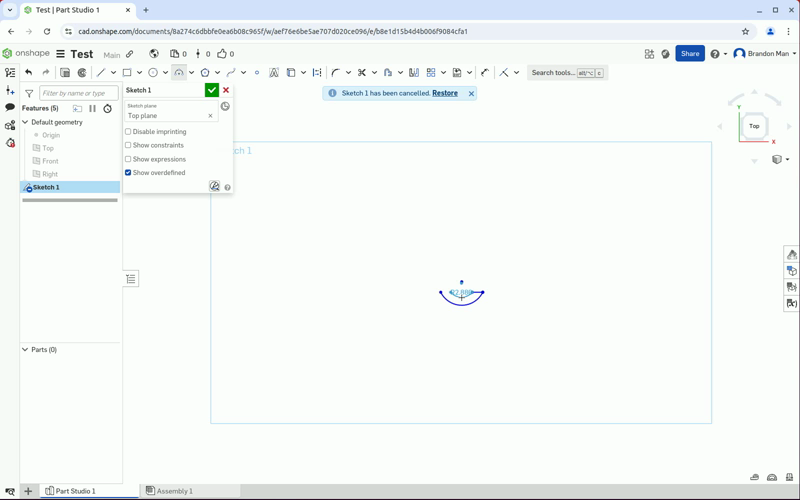
key_up(shift)
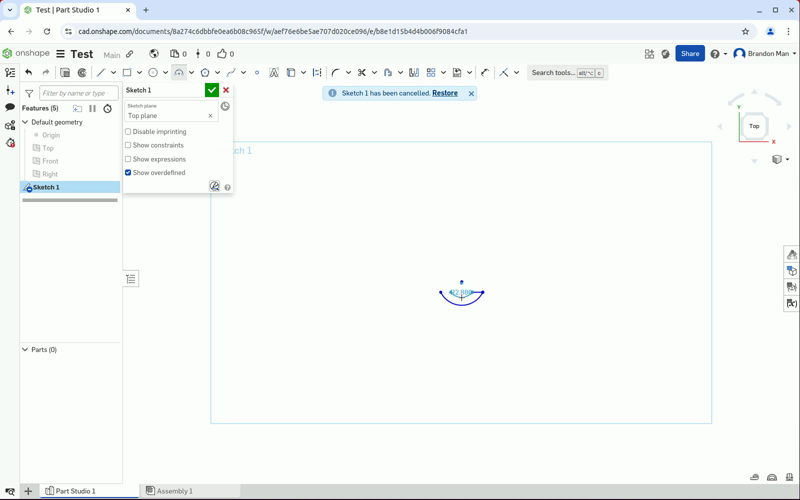
key(esc)
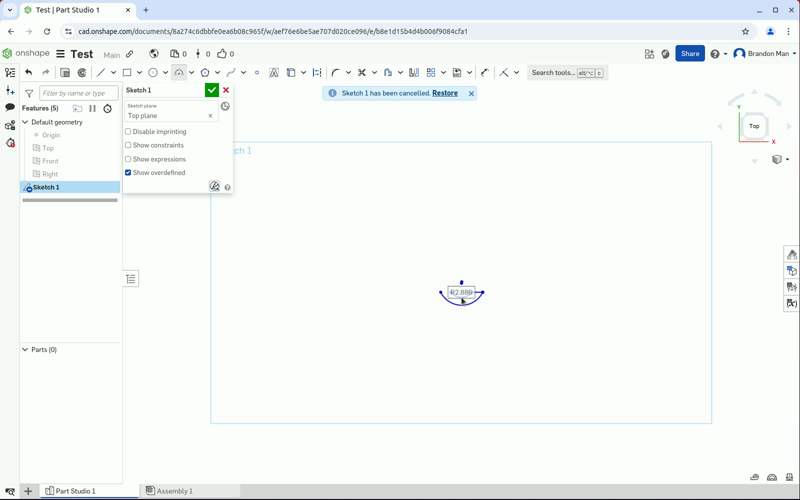
key(l)
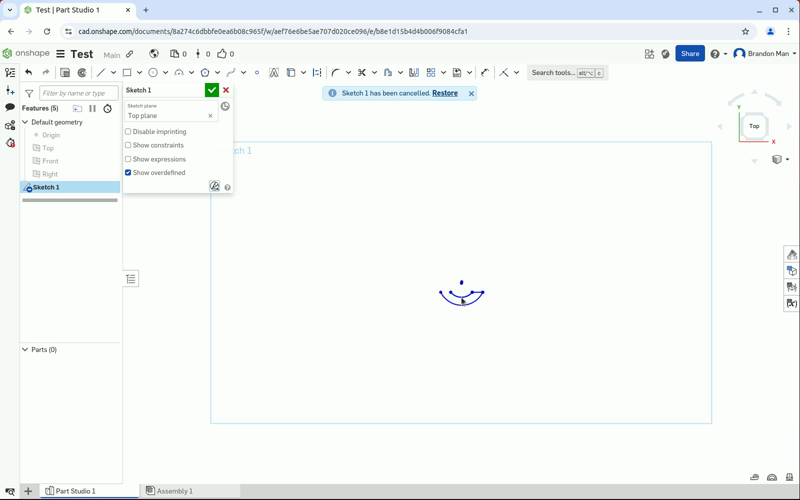
mouse_move(450, 292)
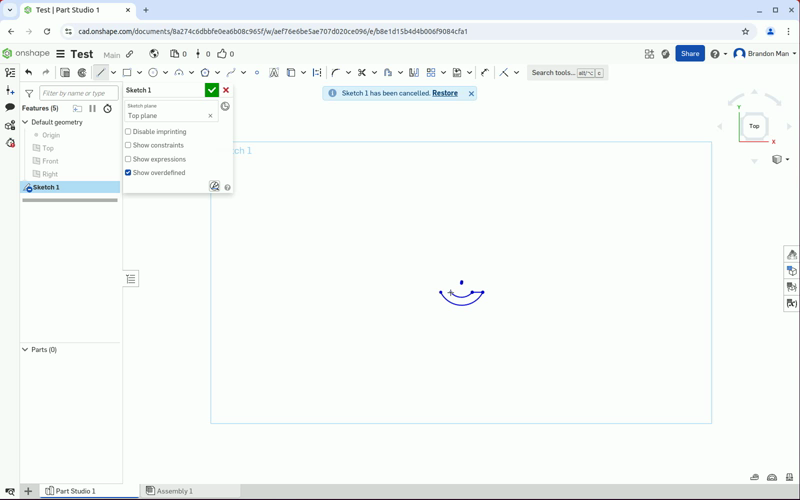
click(450, 292)
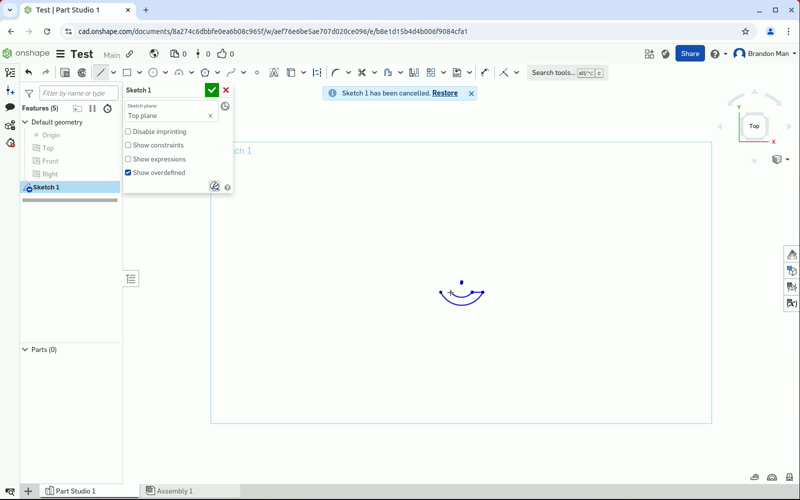
mouse_move(480, 292)
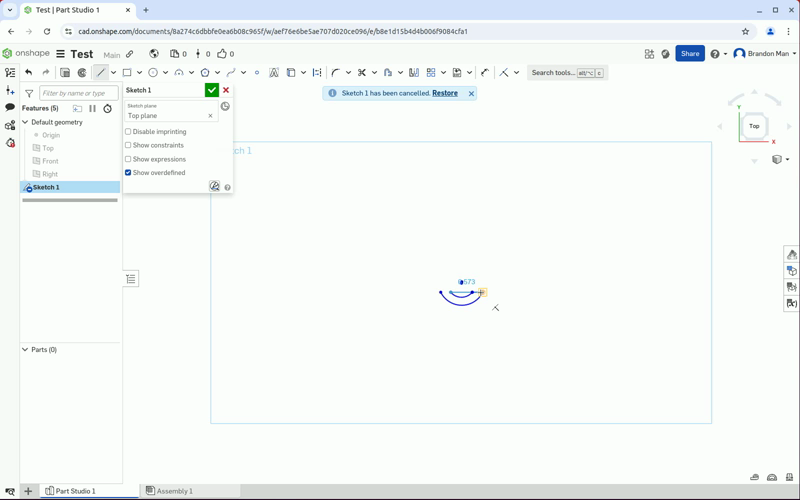
key_down(shift)
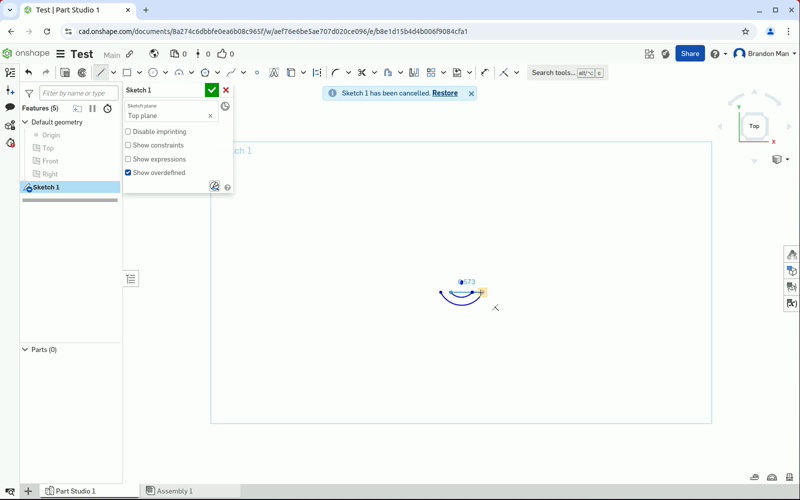
mouse_move(440, 292)
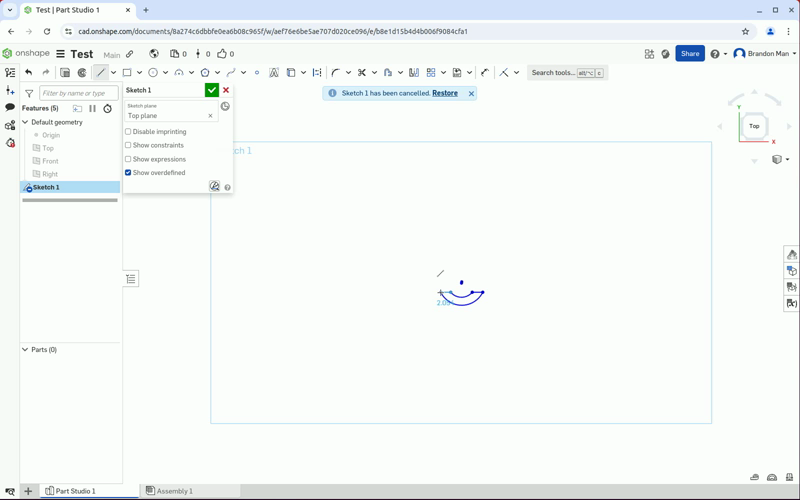
key_up(shift)
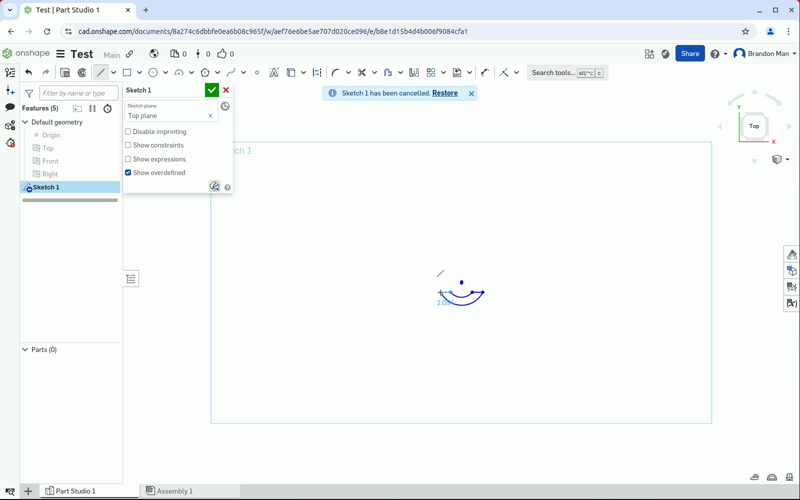
click(440, 292)
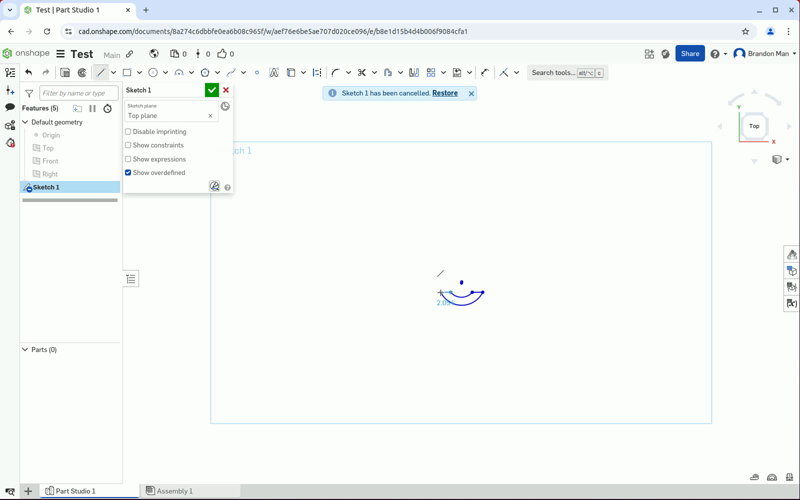
key(esc)
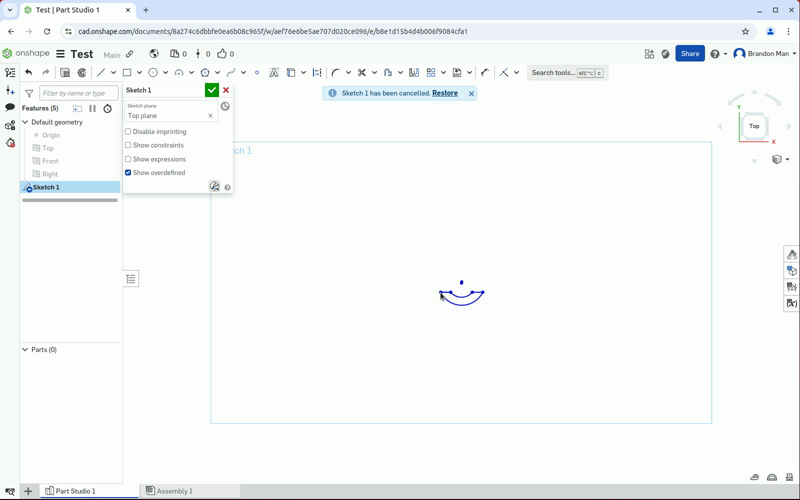
mouse_move(456, 302)
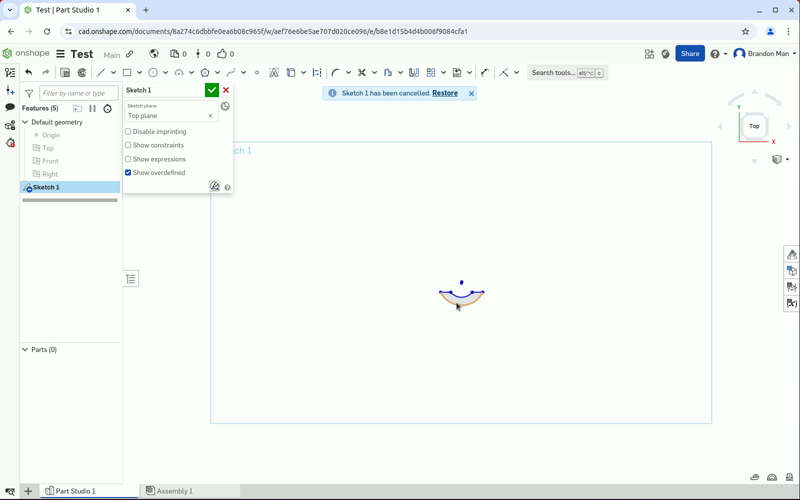
scroll(6)
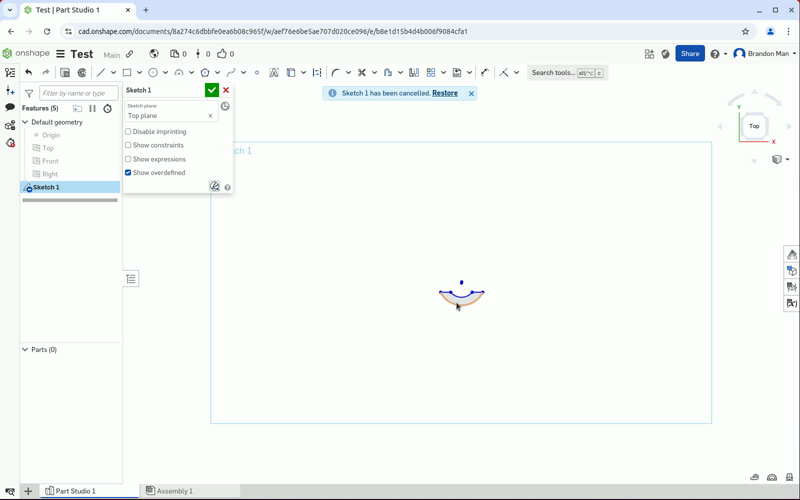
scroll(6)
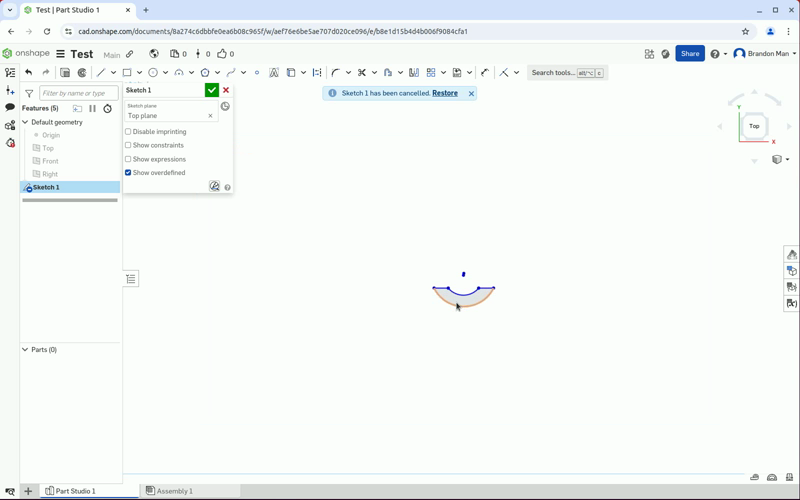
scroll(6)
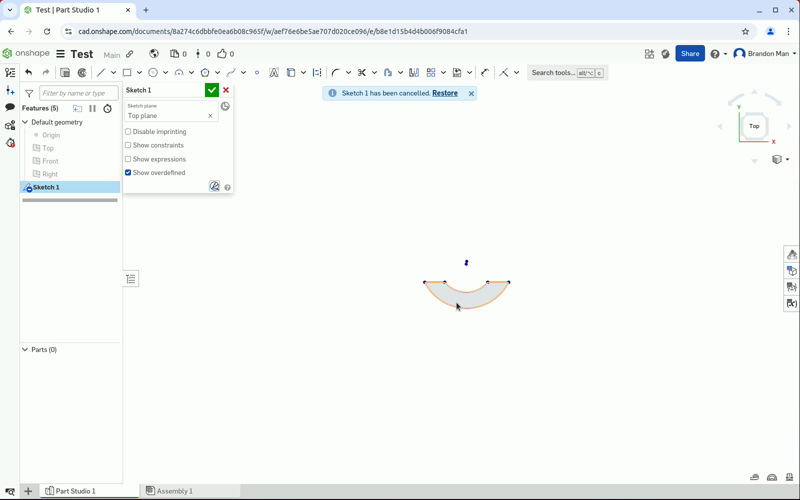
scroll(6)
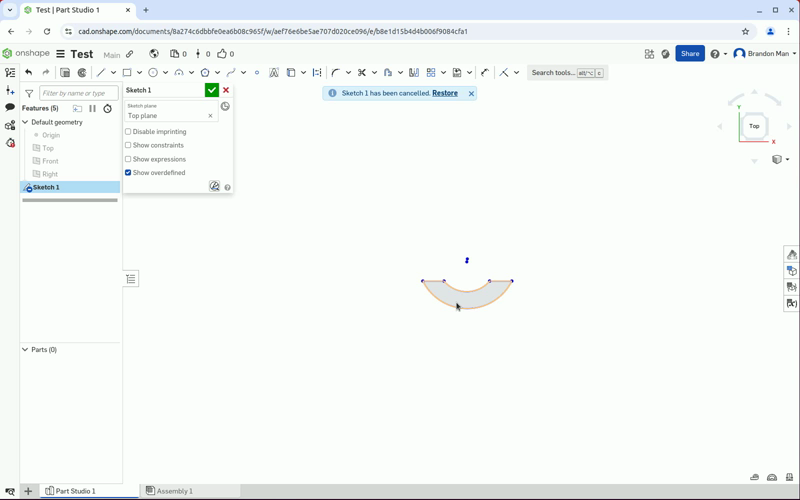
scroll(6)
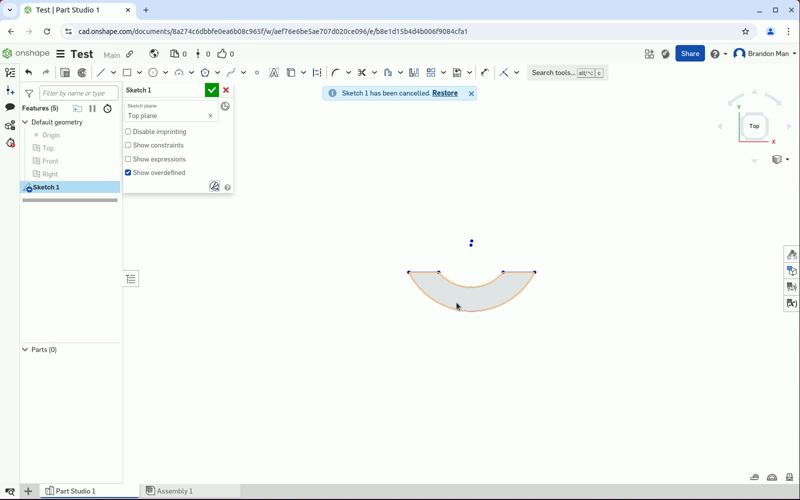
scroll(6)
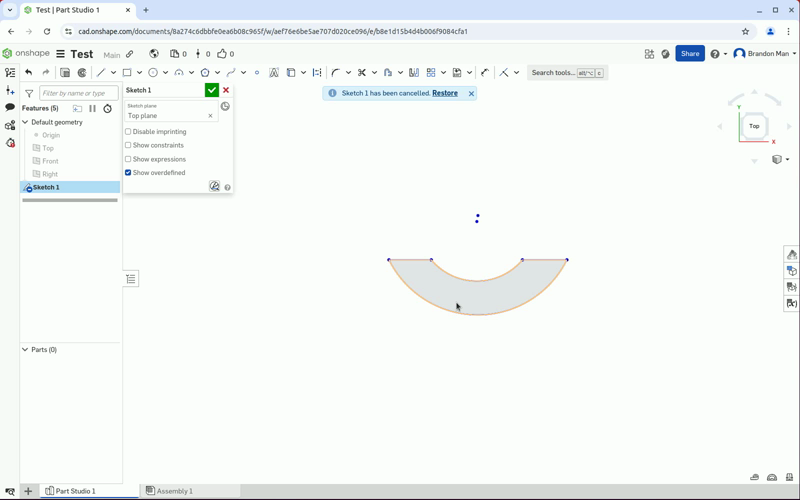
scroll(6)
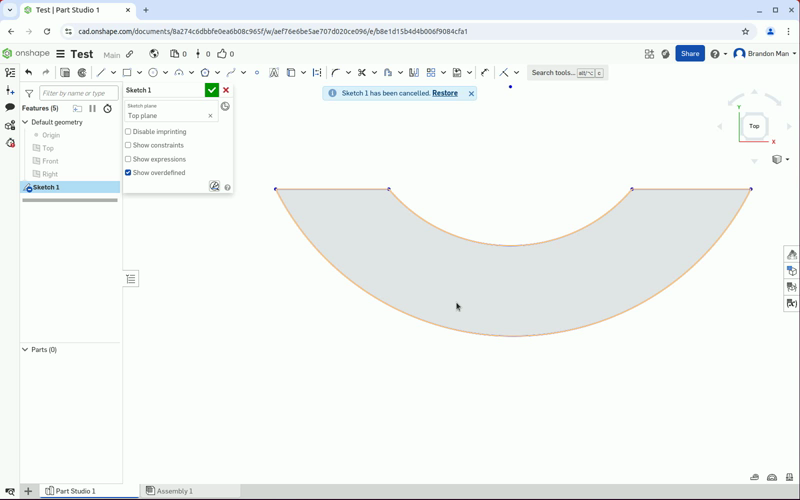
click(456, 302)
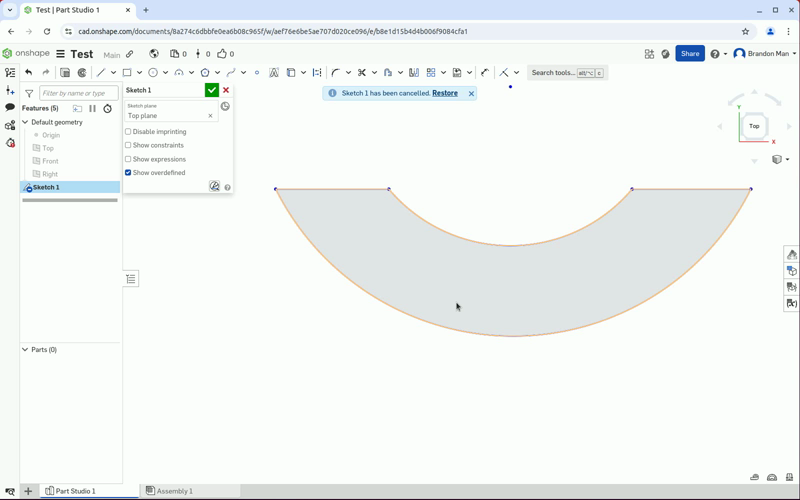
scroll(-6)
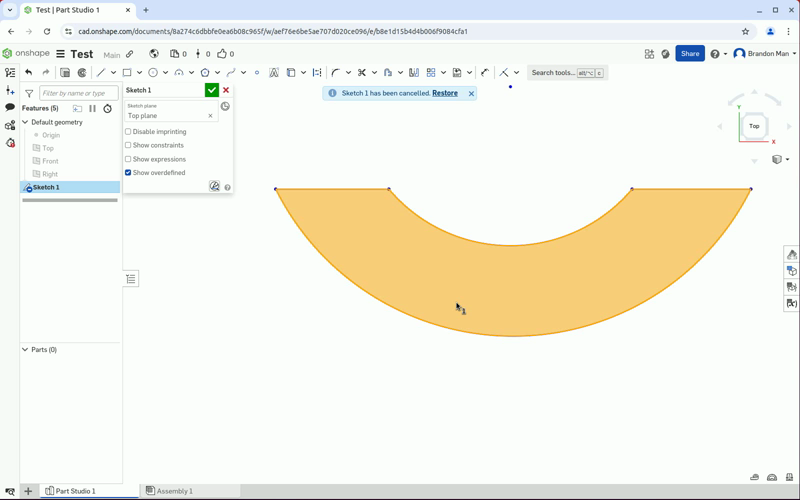
scroll(-6)
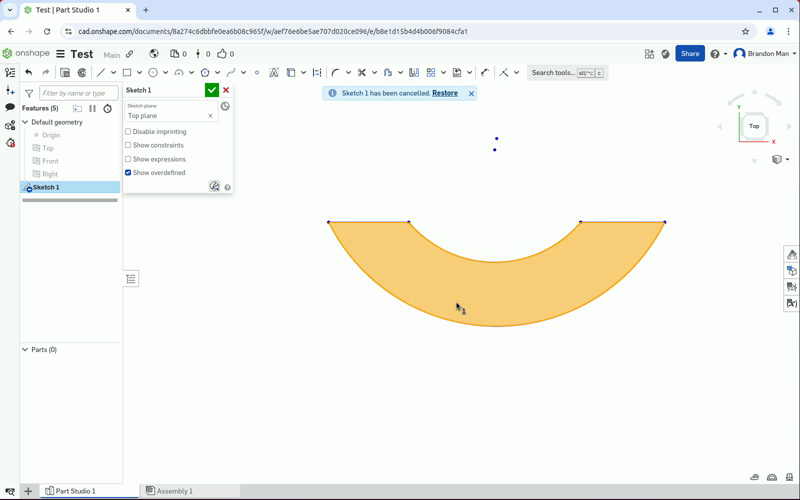
scroll(-6)
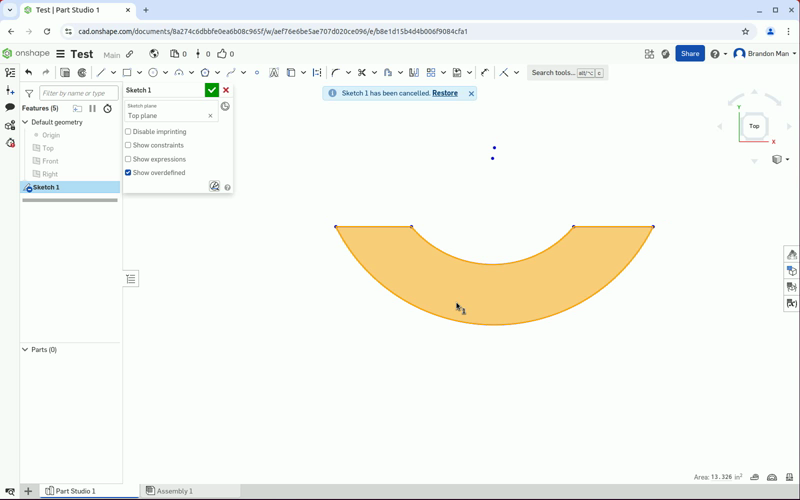
scroll(-6)
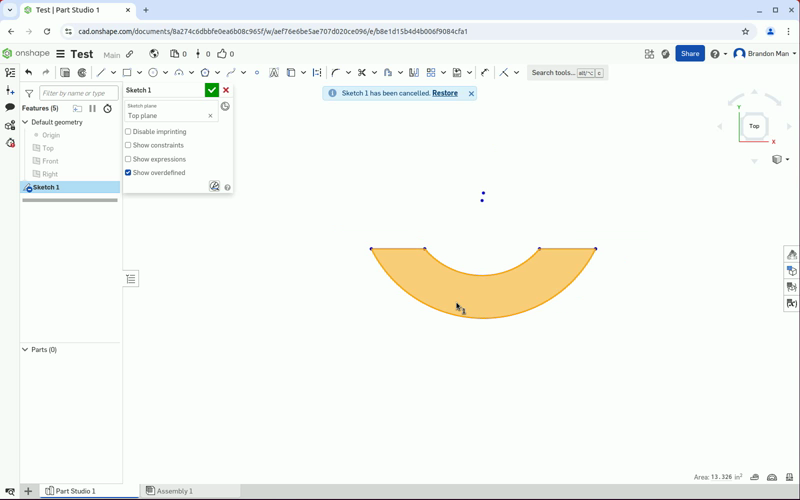
scroll(-6)
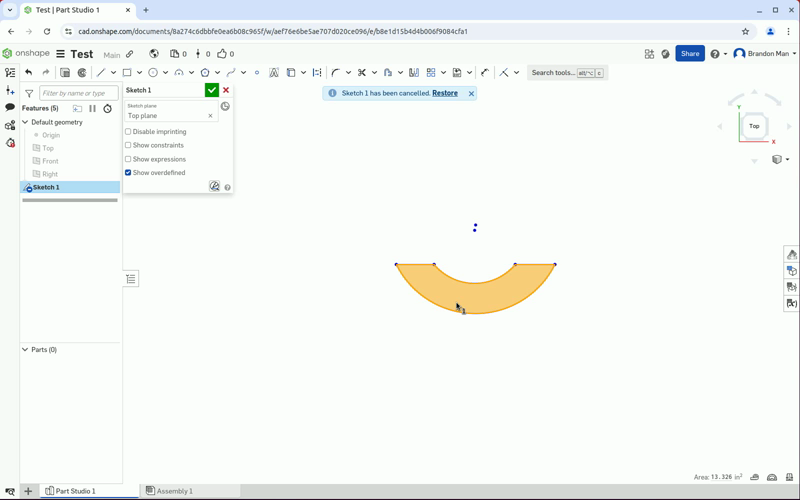
scroll(-6)
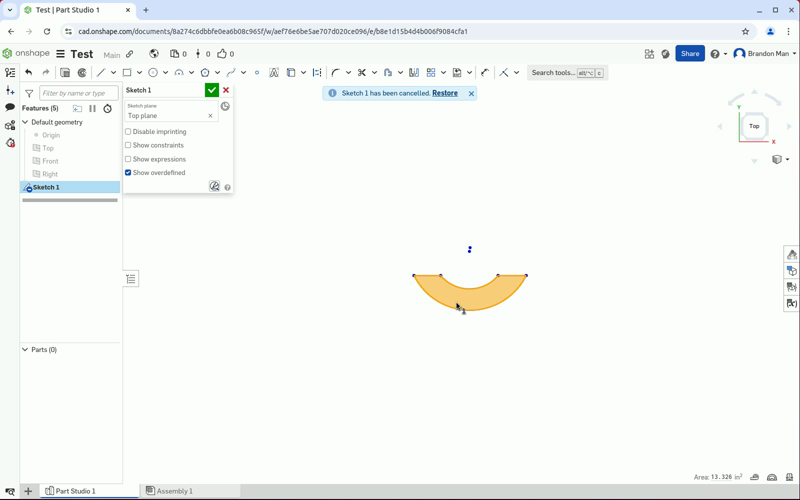
scroll(-6)
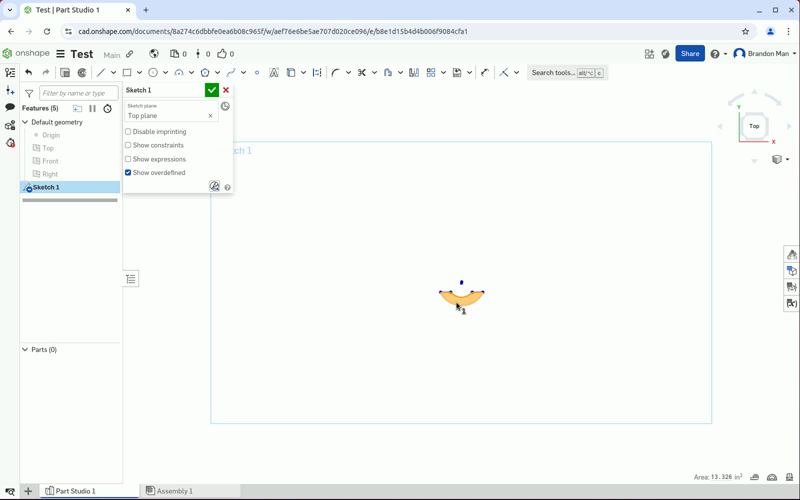
mouse_move(73, 352)
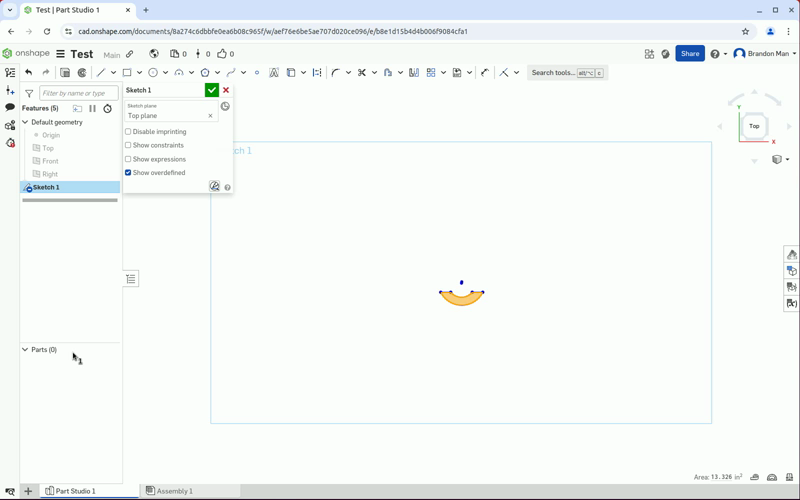
key(shift+y)
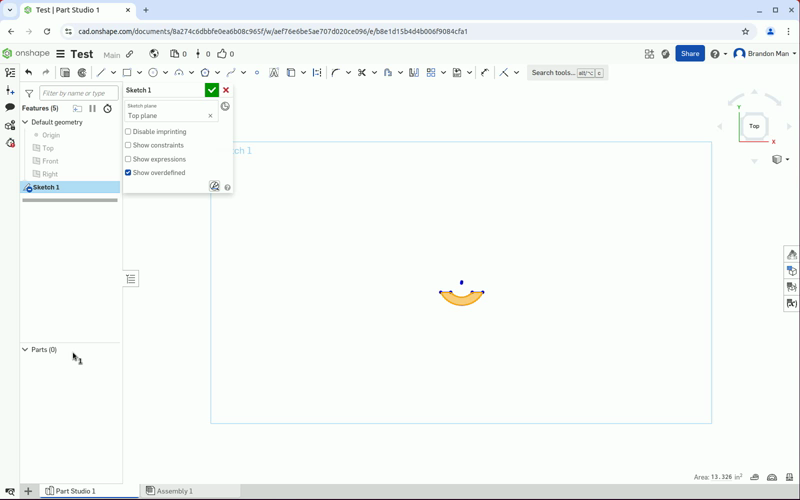
key(shift+e)
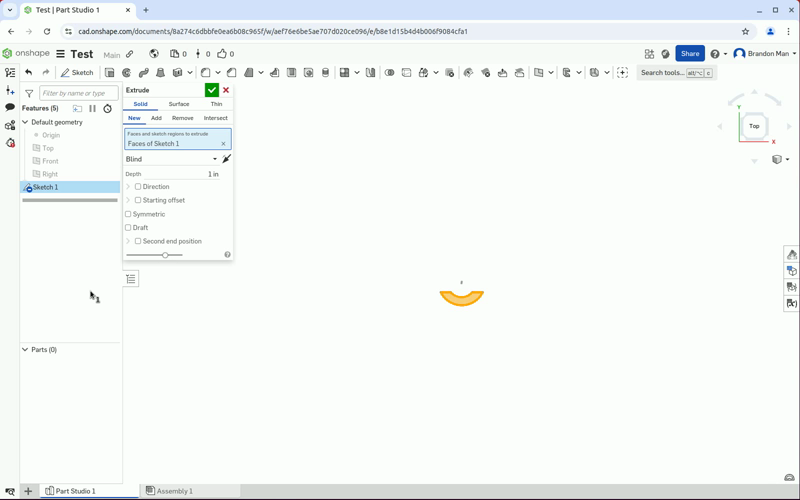
mouse_move(143, 106)
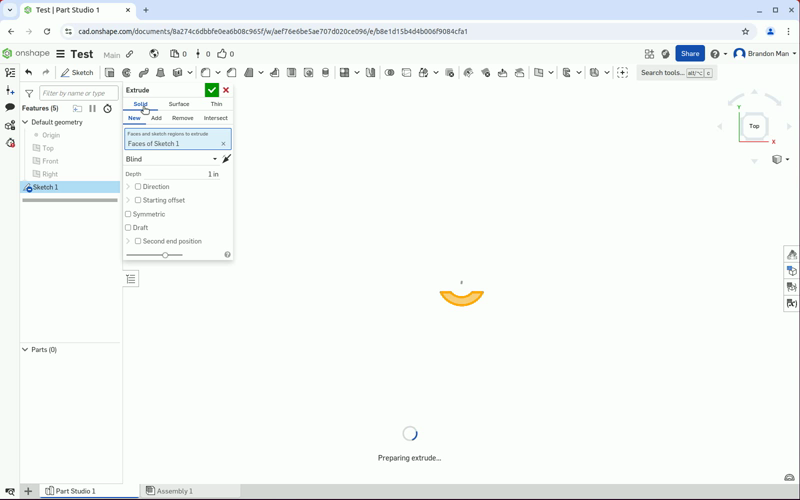
click(143, 106)
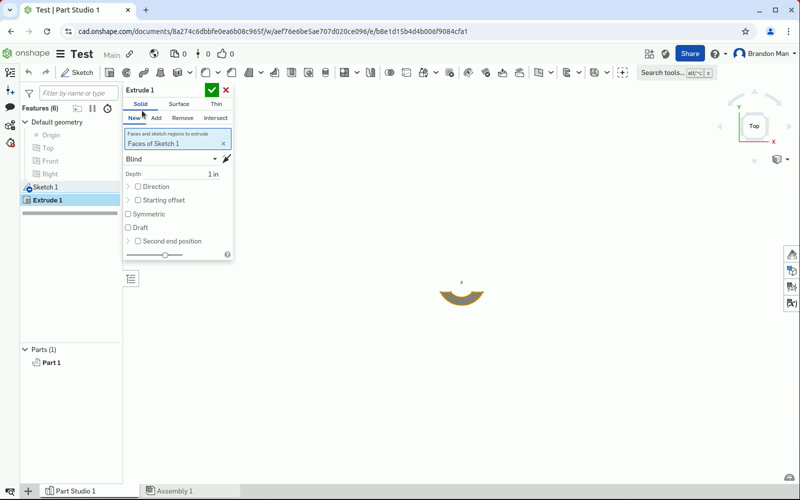
mouse_move(137, 120)
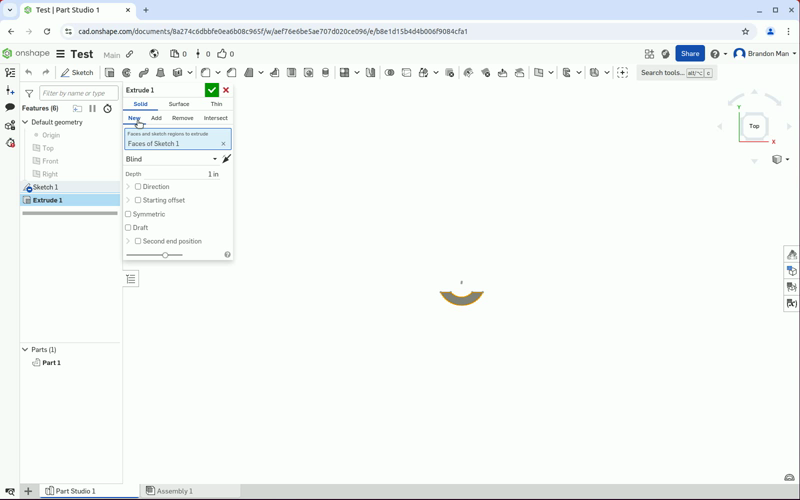
click(137, 120)
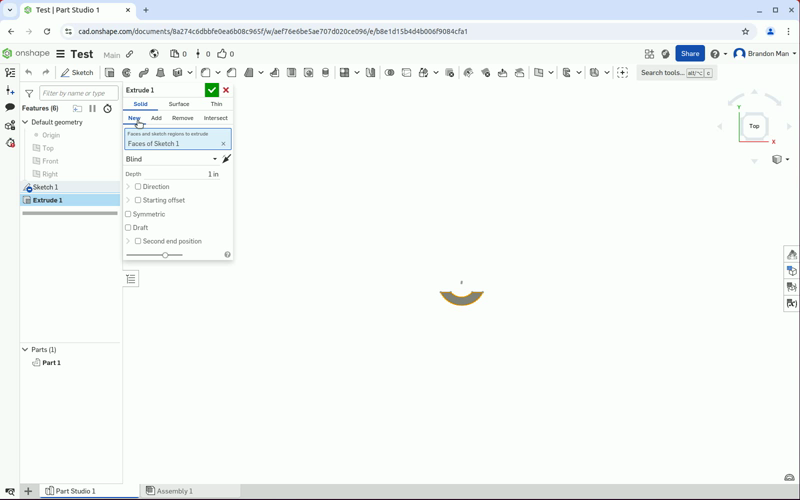
key(tab, 4)
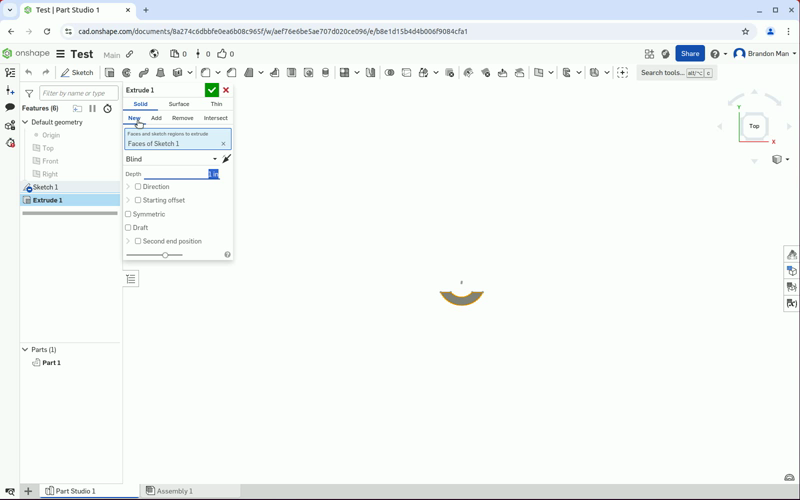
text(23.108)
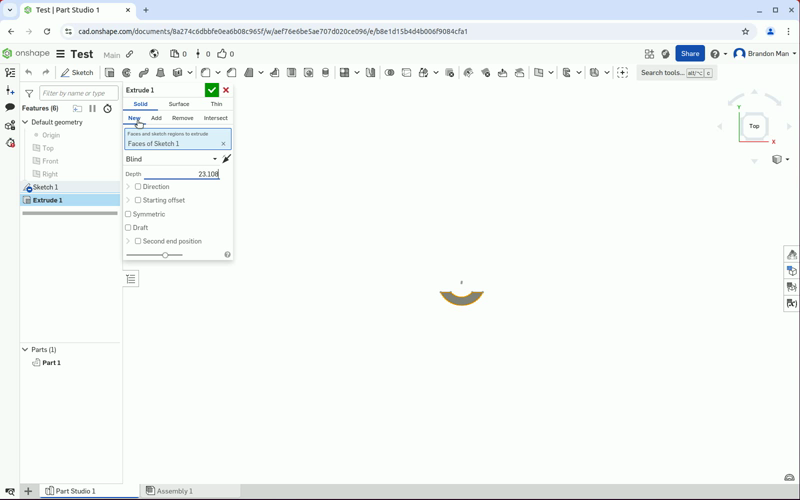
key(enter)
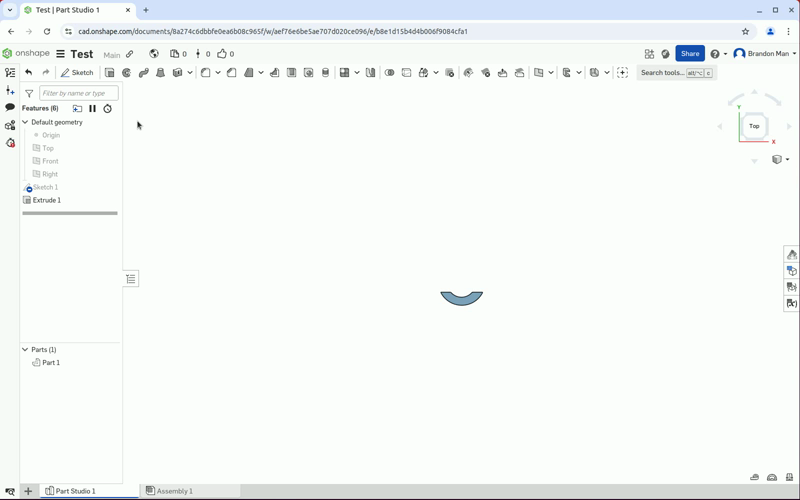
key(shift+h)
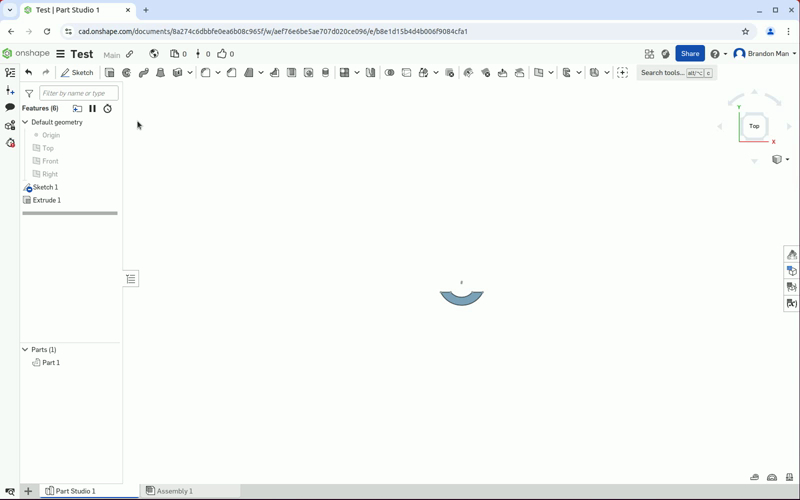
key(shift+h)
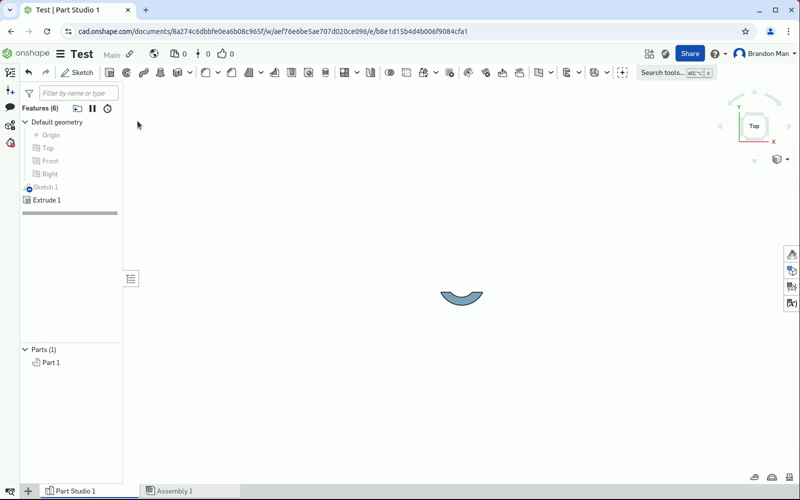
mouse_move(73, 189)
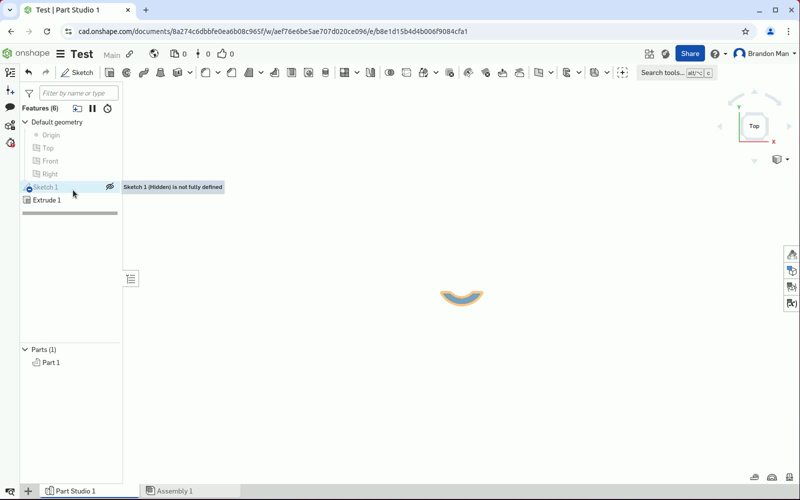
click(73, 189)
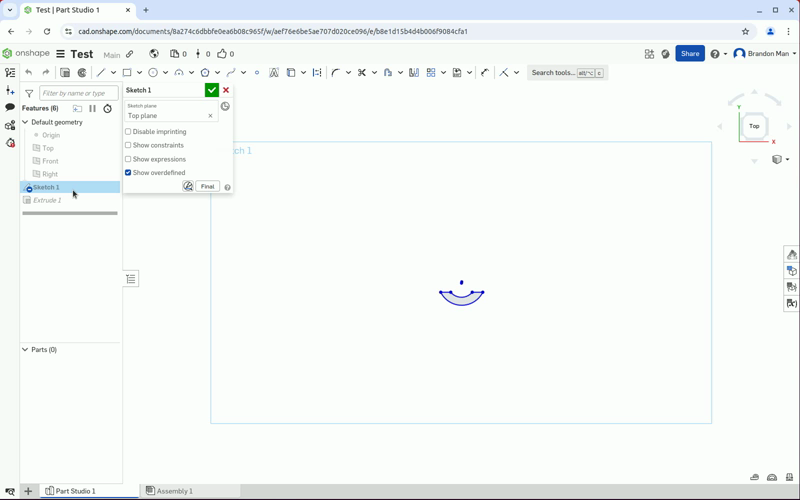
mouse_move(229, 92)
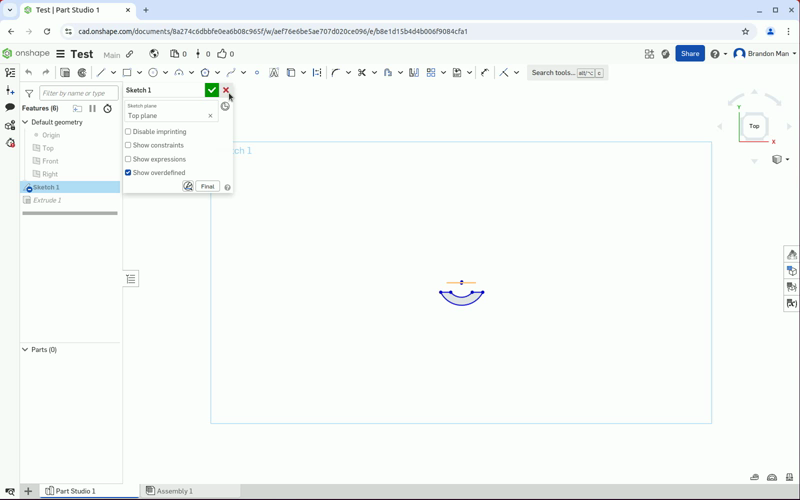
click(229, 92)
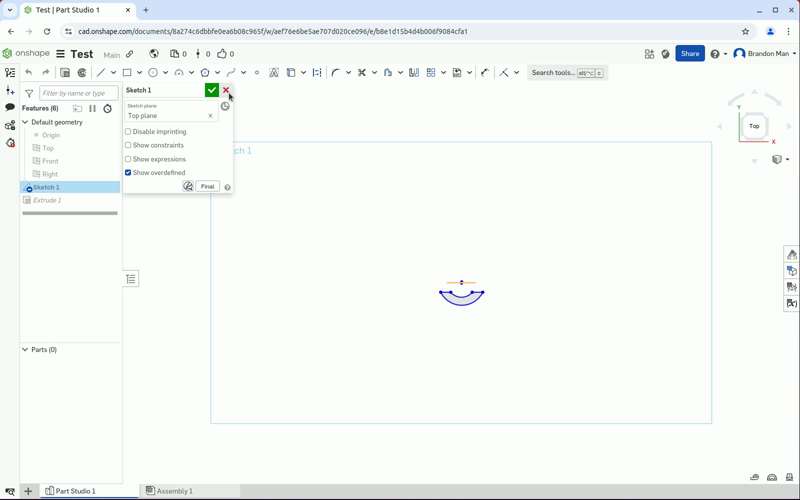
key(shift+s)
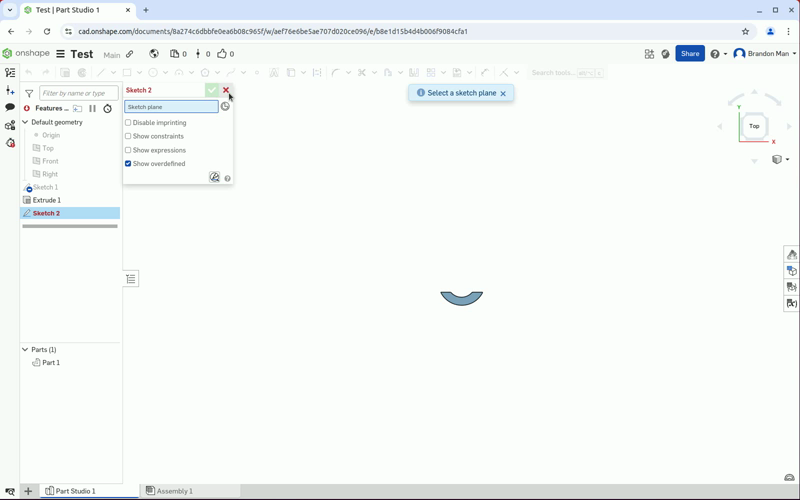
mouse_move(73, 150)
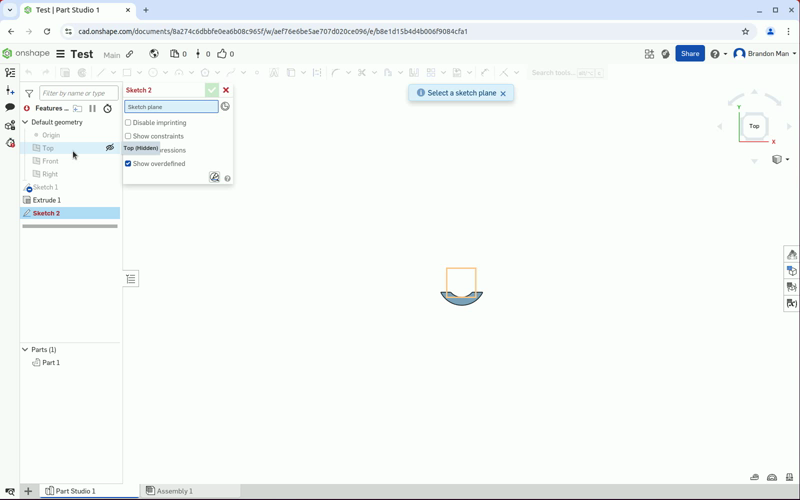
click(73, 150)
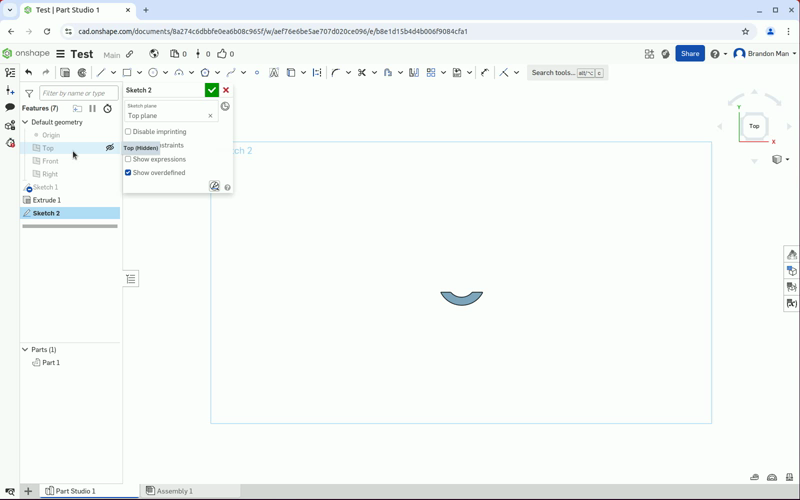
mouse_move(73, 352)
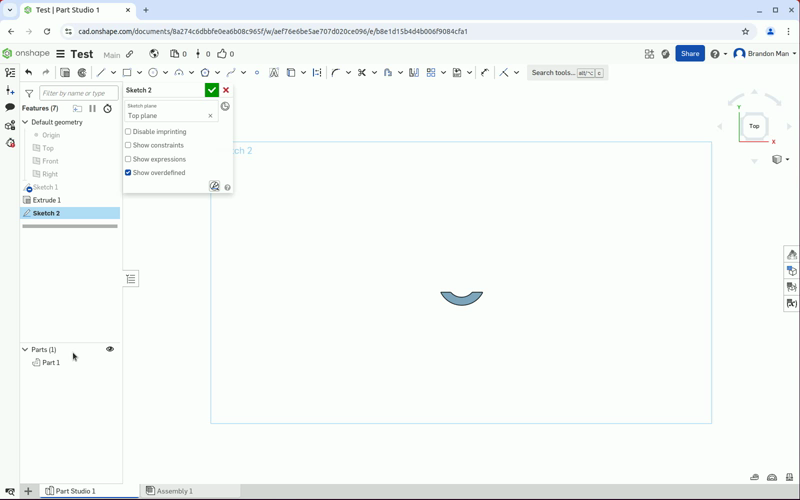
key(y)
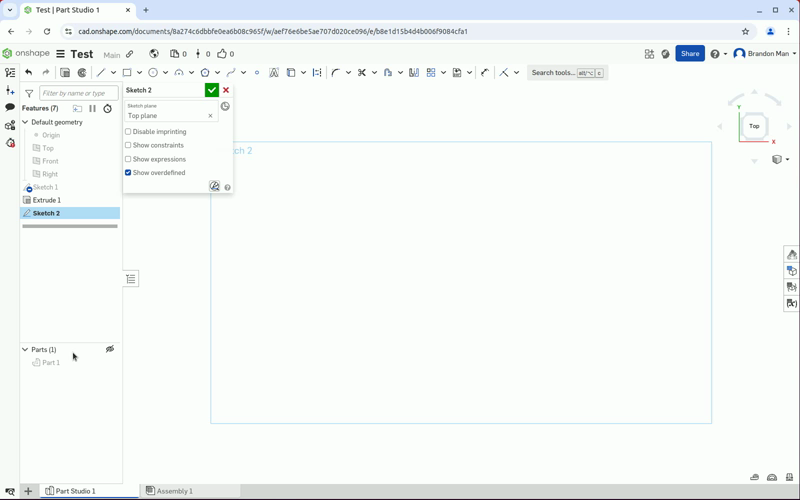
key(l)
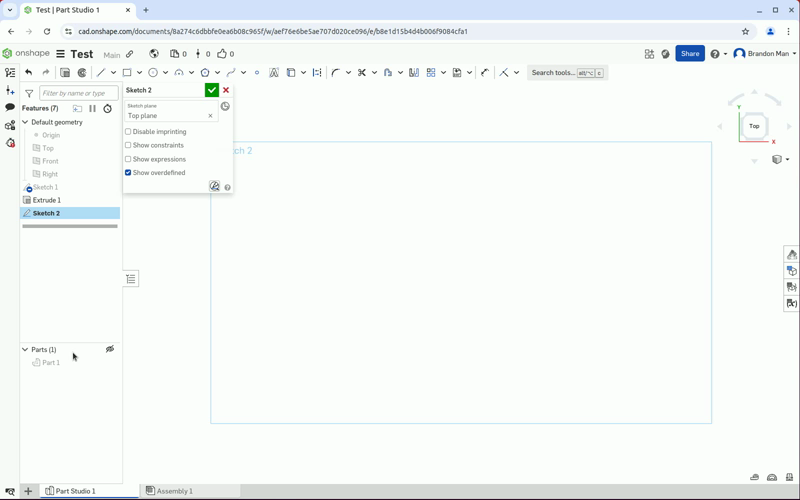
key_down(shift)
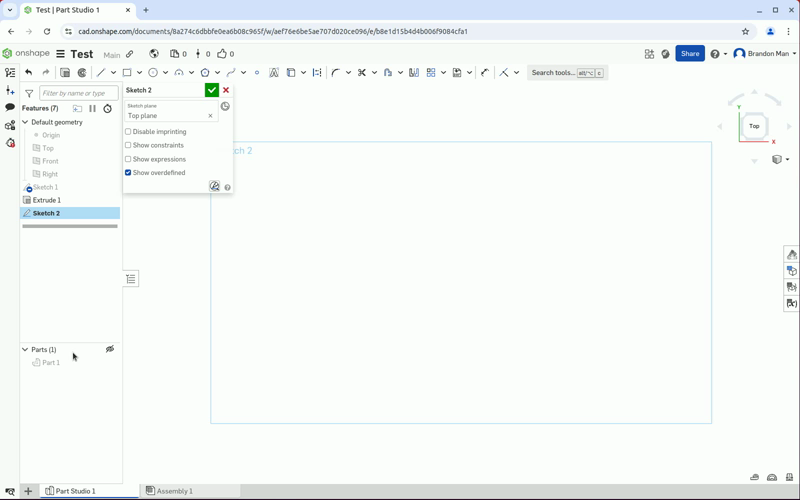
mouse_move(440, 292)
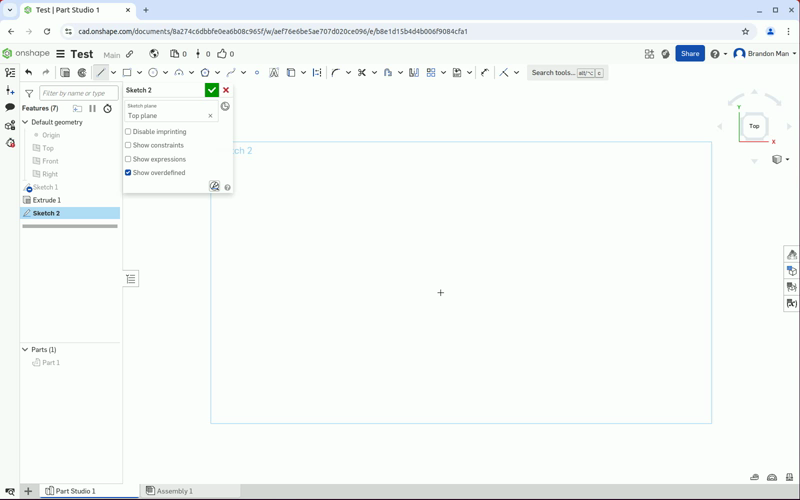
click(440, 292)
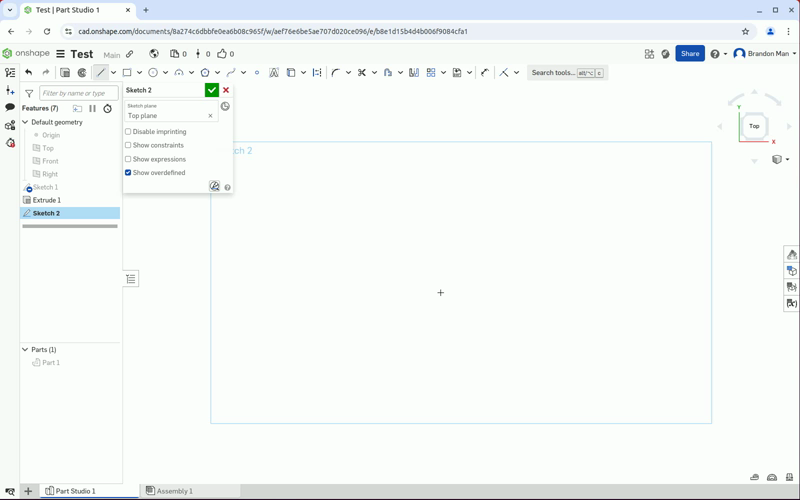
key_up(shift)
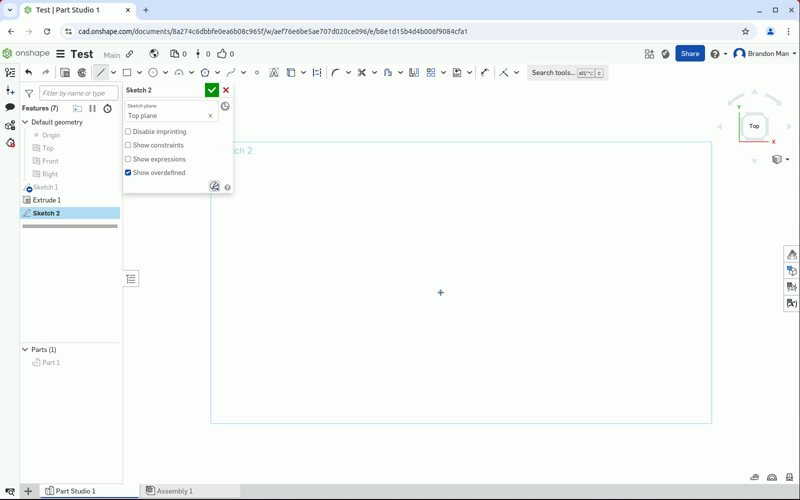
key_down(shift)
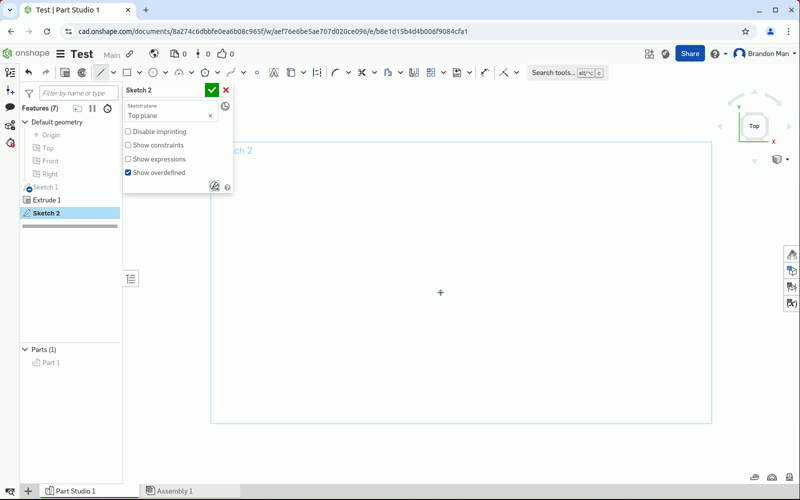
mouse_move(470, 292)
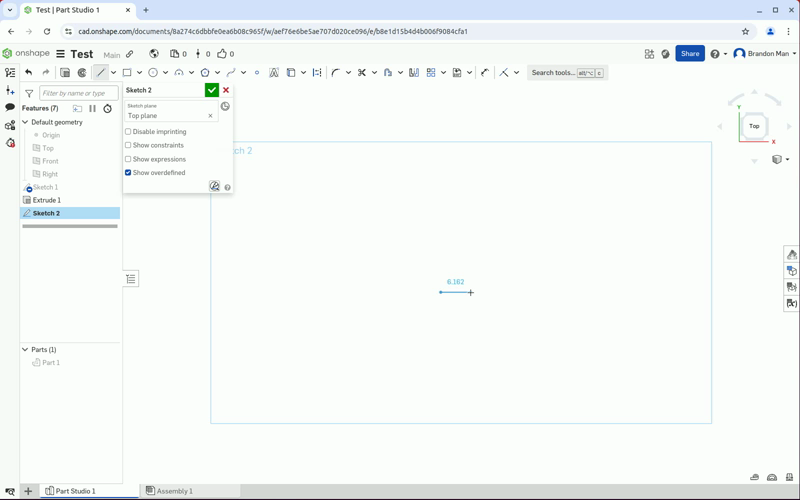
mouse_move(451, 292)
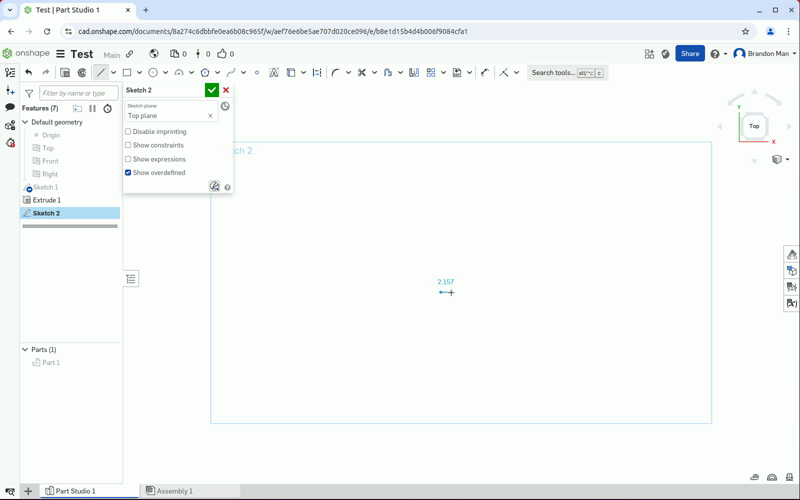
click(451, 292)
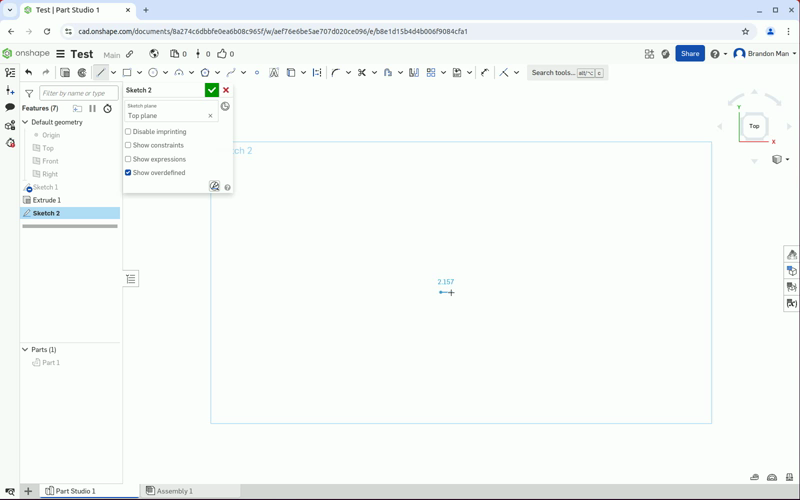
key_up(shift)
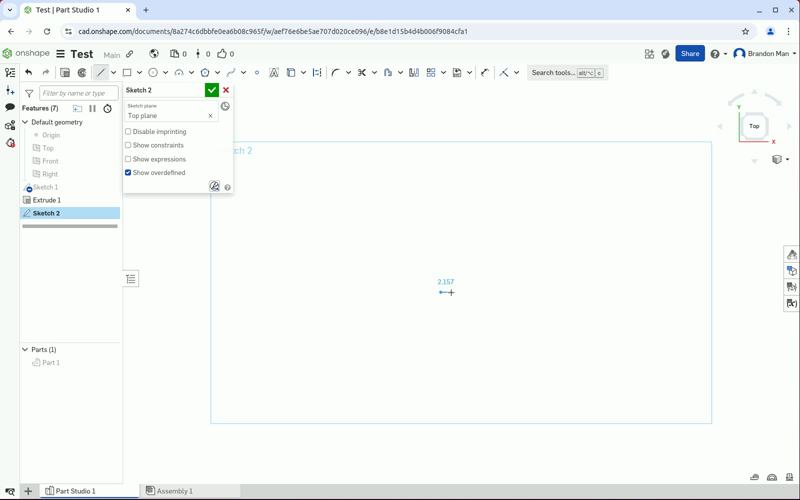
key(esc)
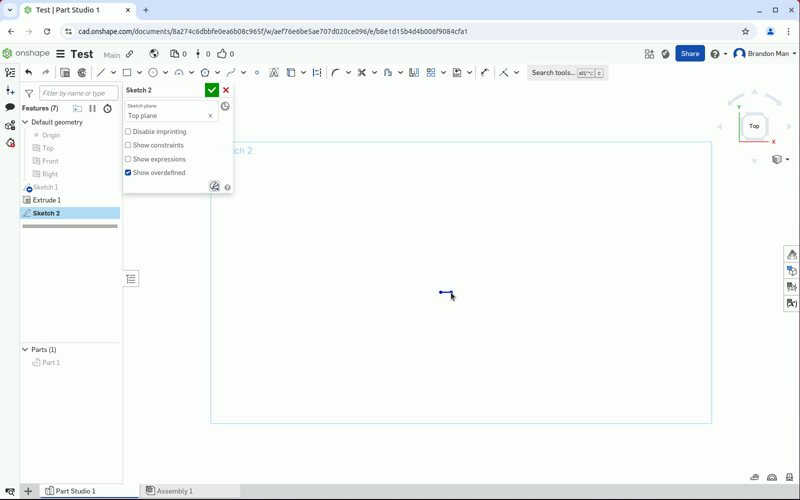
key(a)
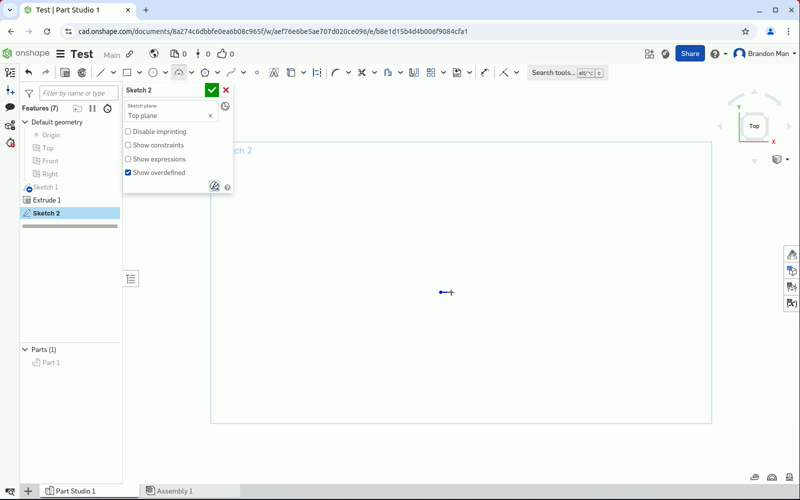
mouse_move(451, 292)
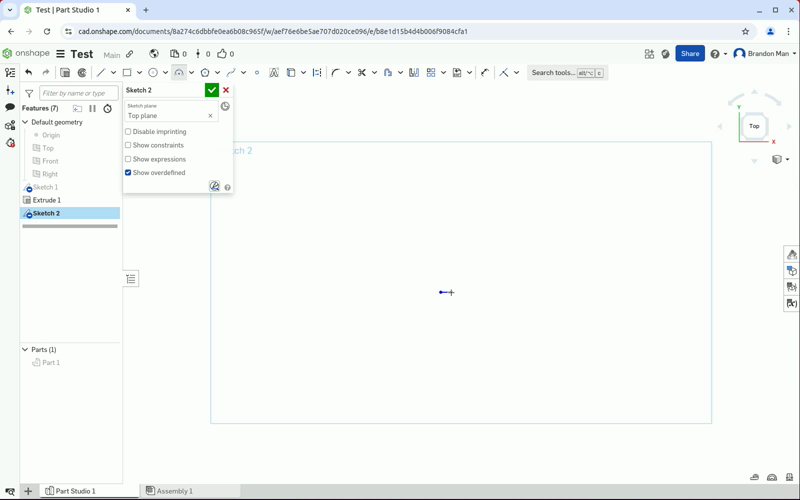
click(451, 292)
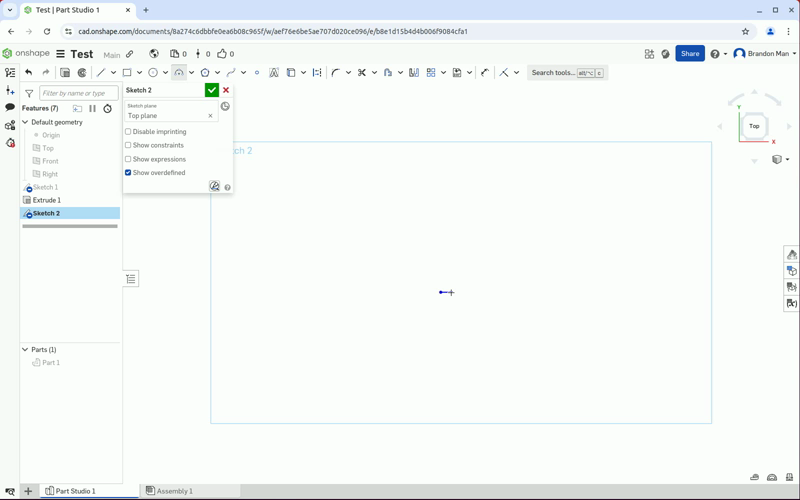
key_down(shift)
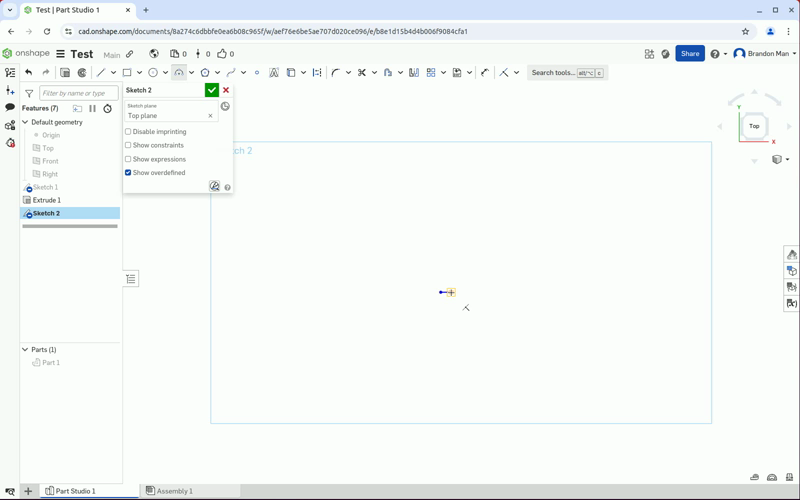
mouse_move(472, 292)
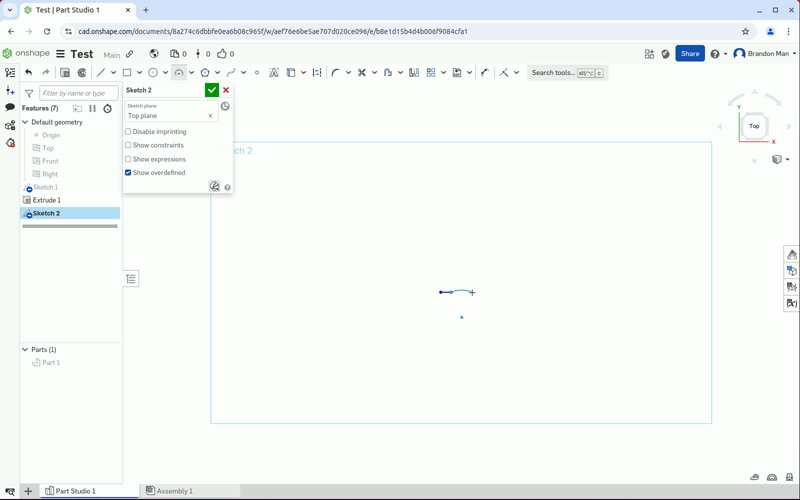
click(472, 292)
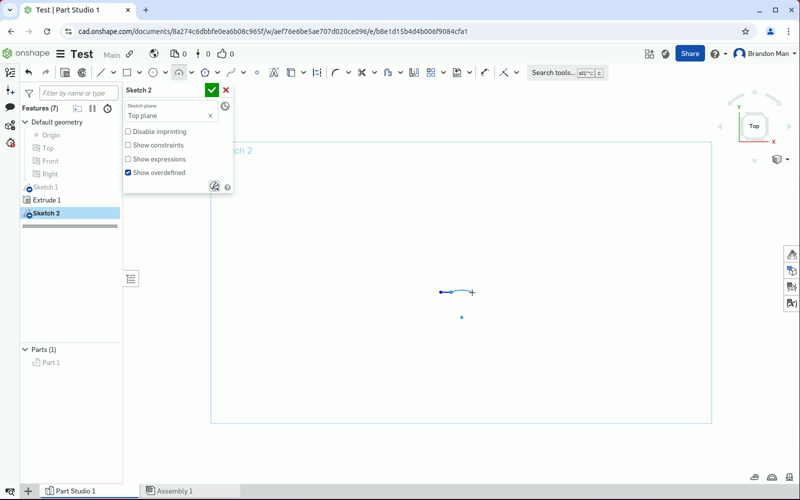
mouse_move(461, 267)
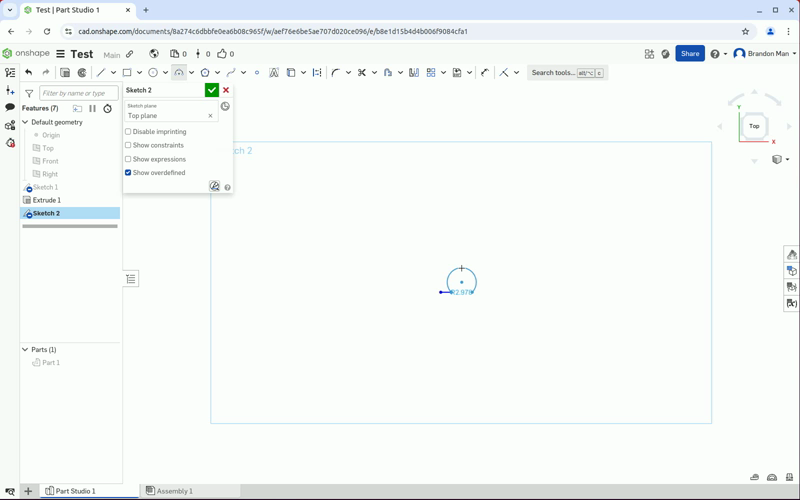
click(461, 267)
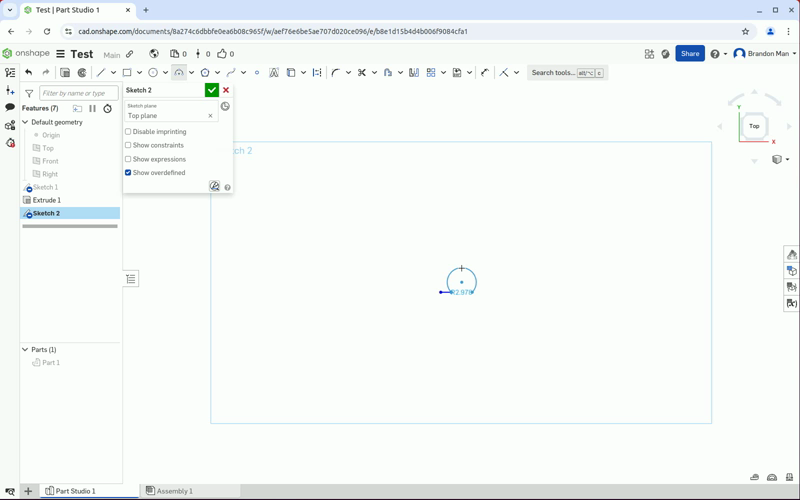
key_up(shift)
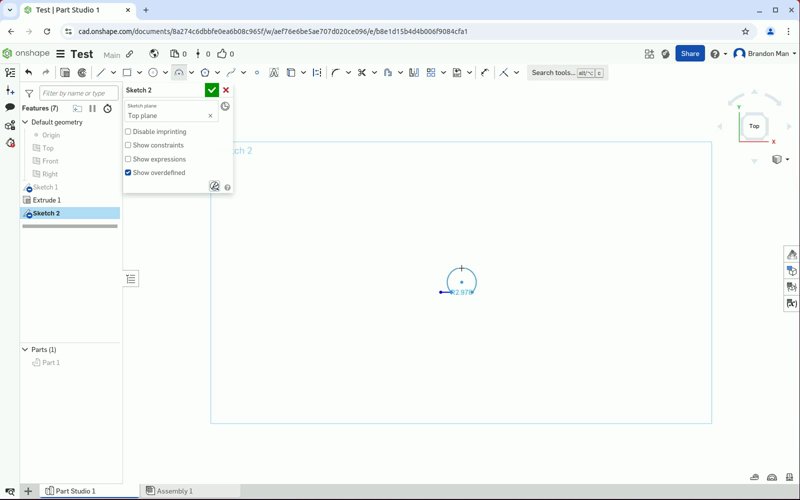
key(esc)
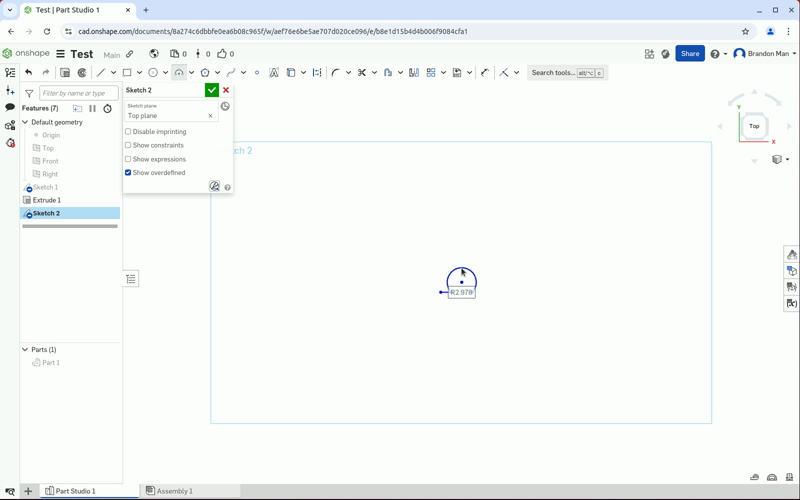
key(l)
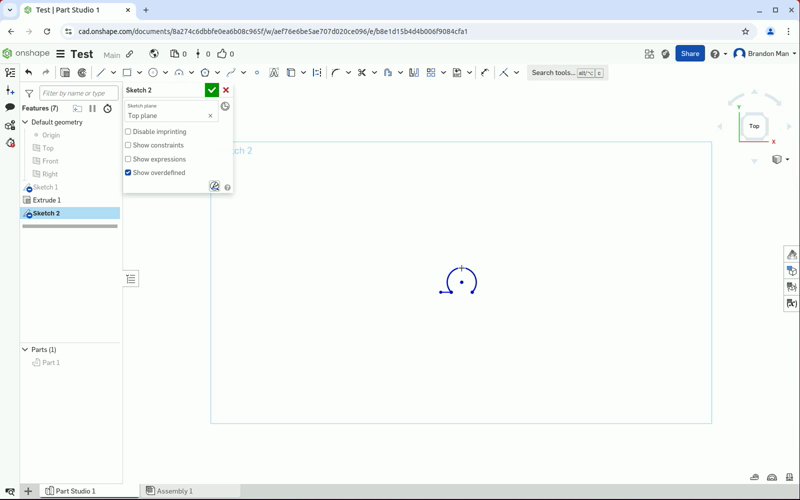
mouse_move(472, 292)
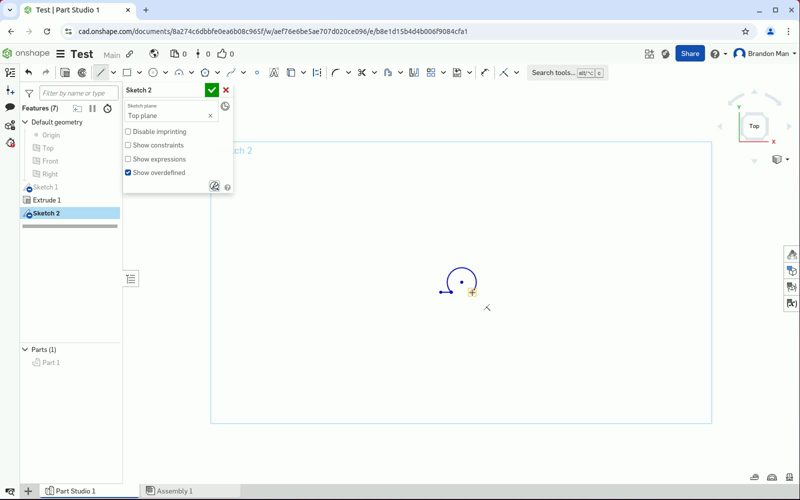
click(472, 292)
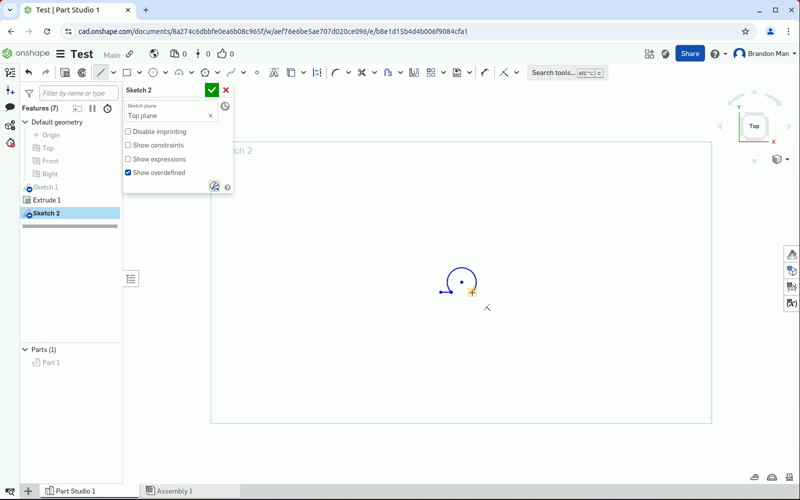
key_down(shift)
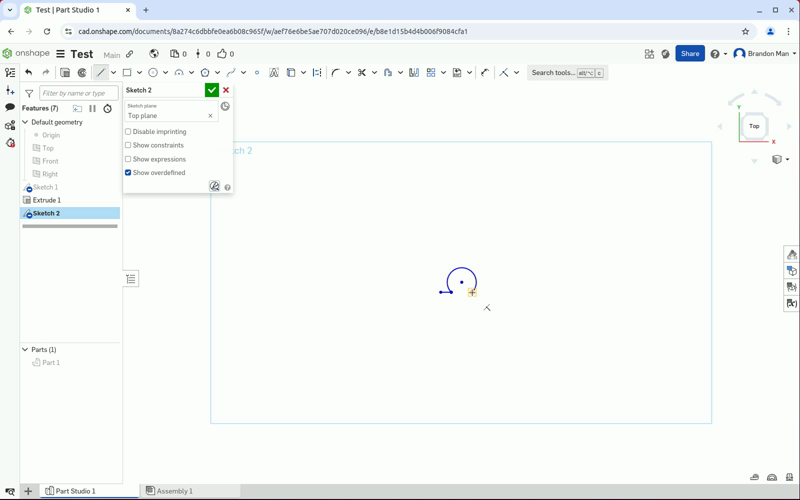
mouse_move(502, 292)
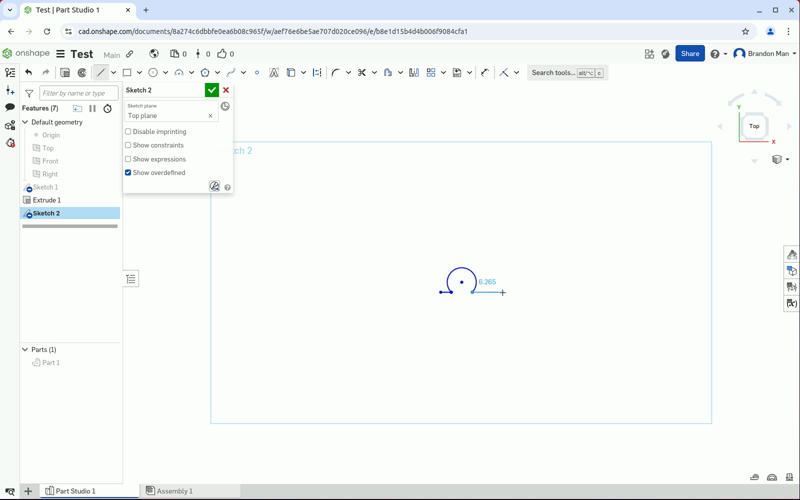
mouse_move(482, 292)
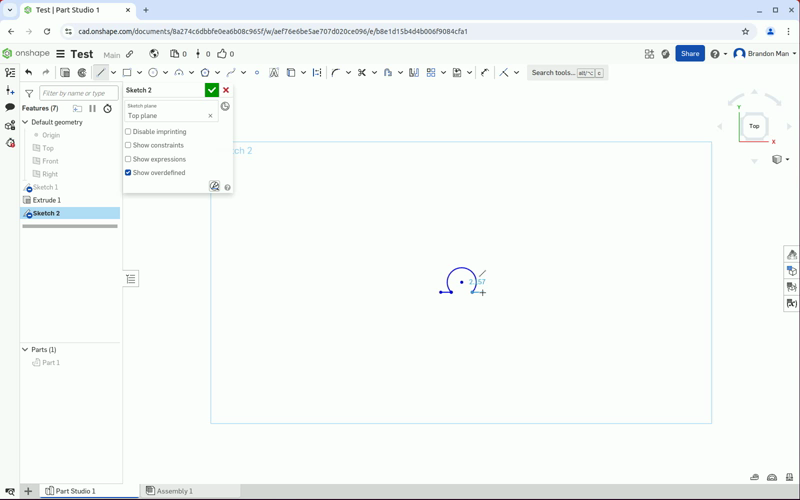
click(482, 292)
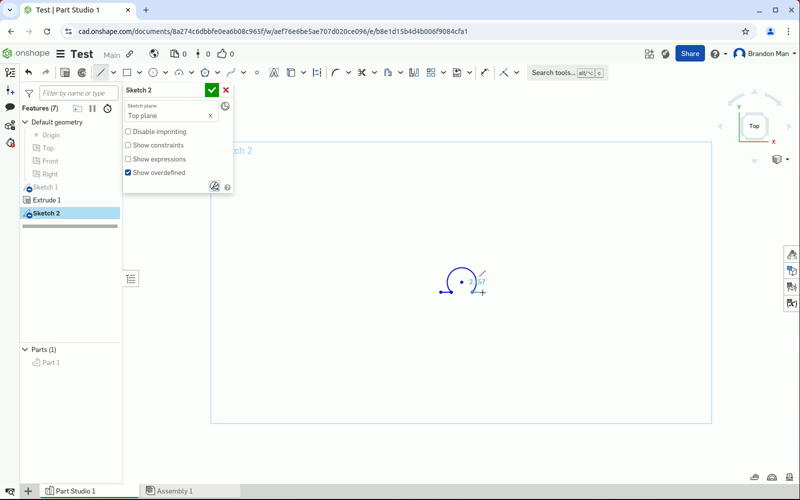
key_up(shift)
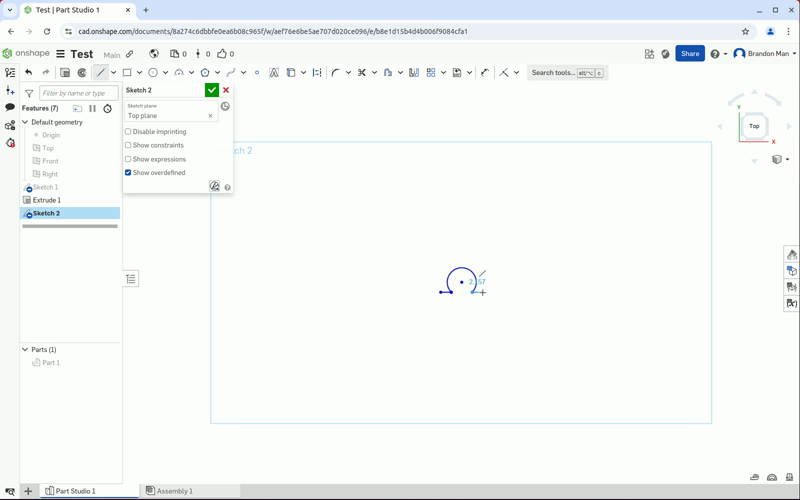
key(esc)
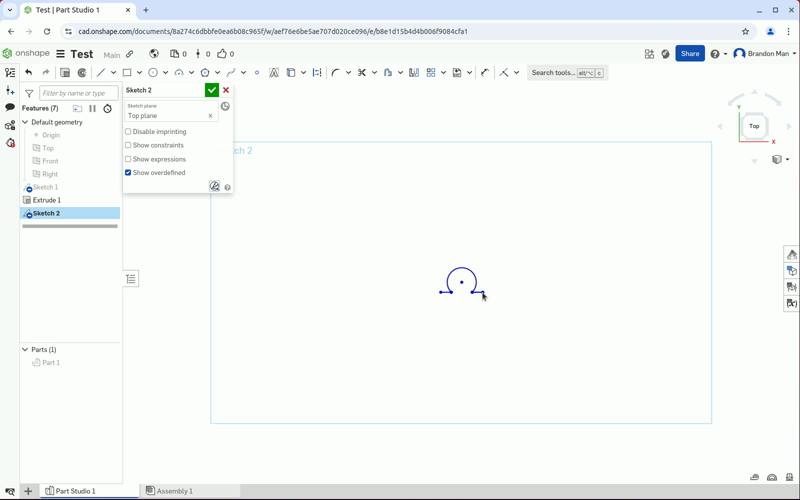
key(a)
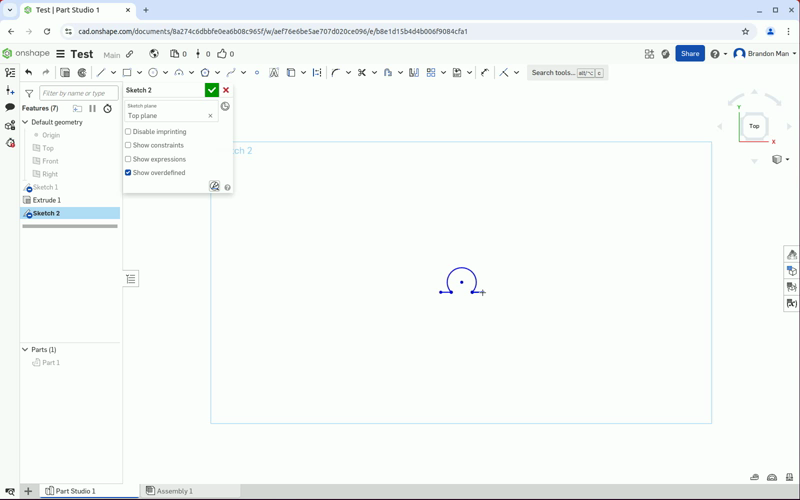
mouse_move(482, 292)
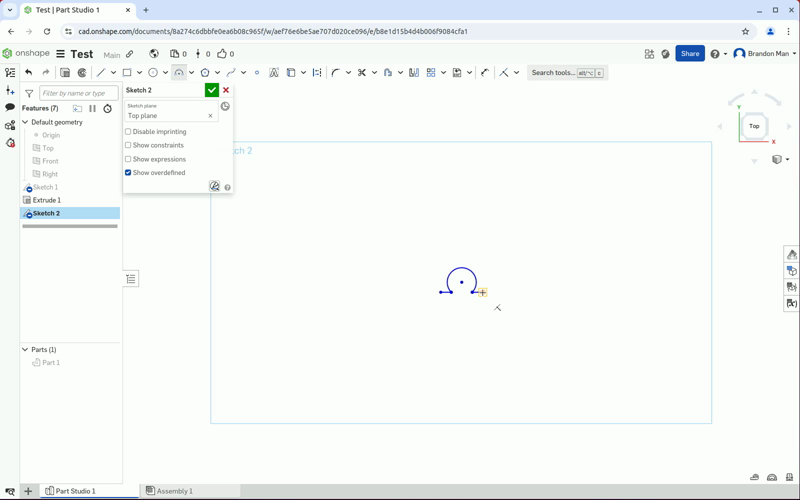
click(482, 292)
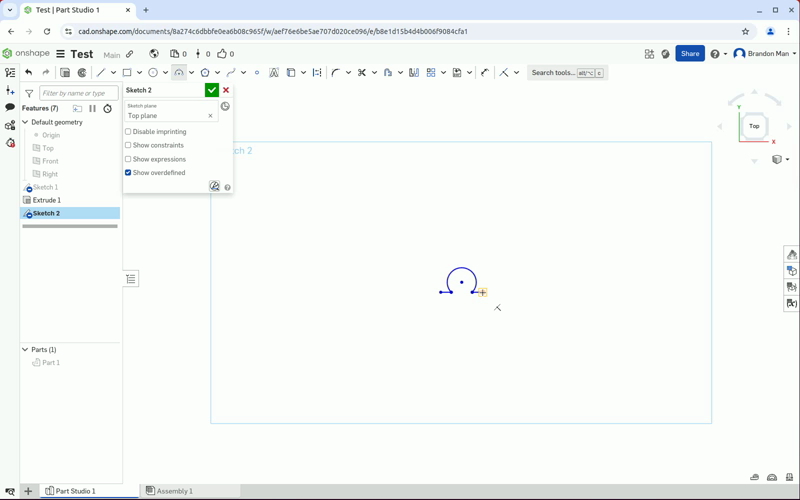
mouse_move(440, 292)
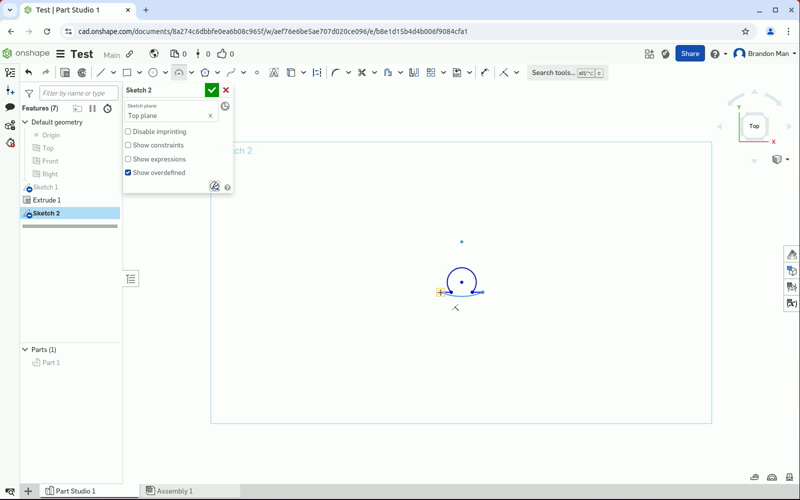
click(440, 292)
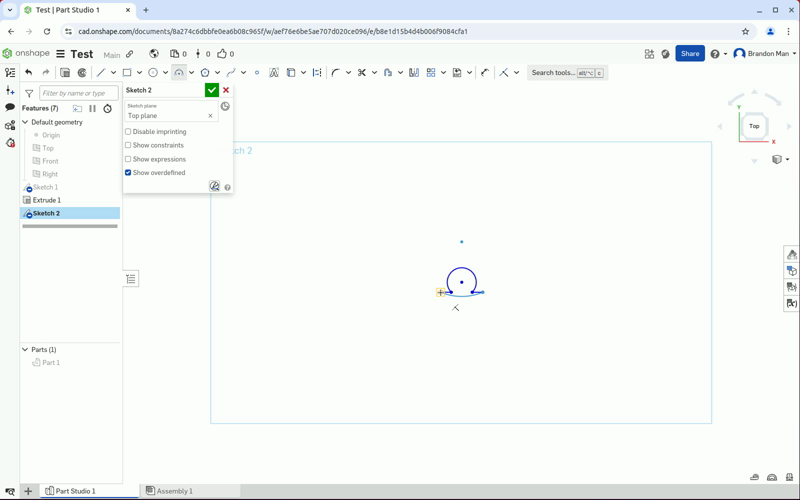
key_down(shift)
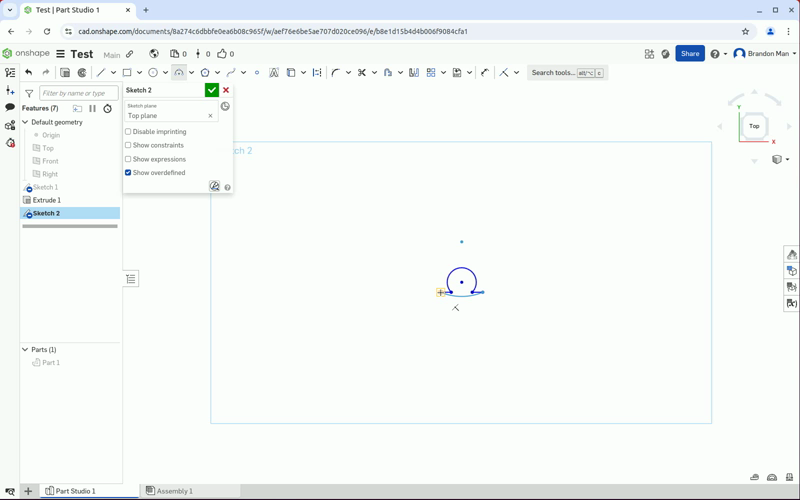
mouse_move(461, 259)
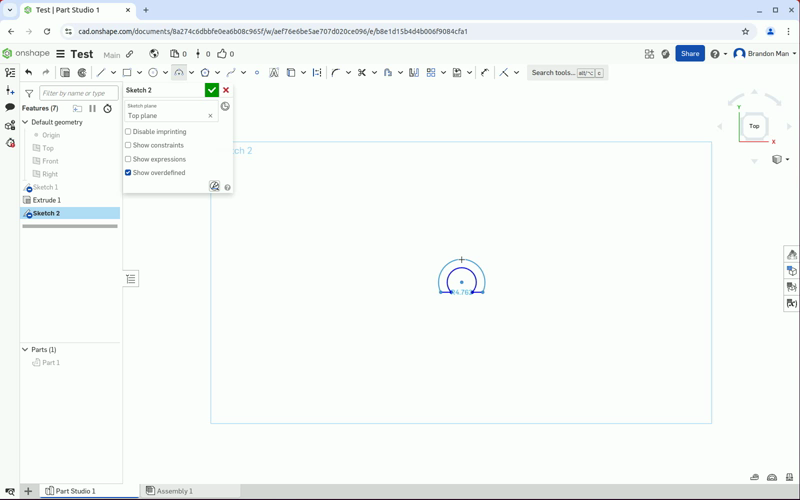
click(461, 259)
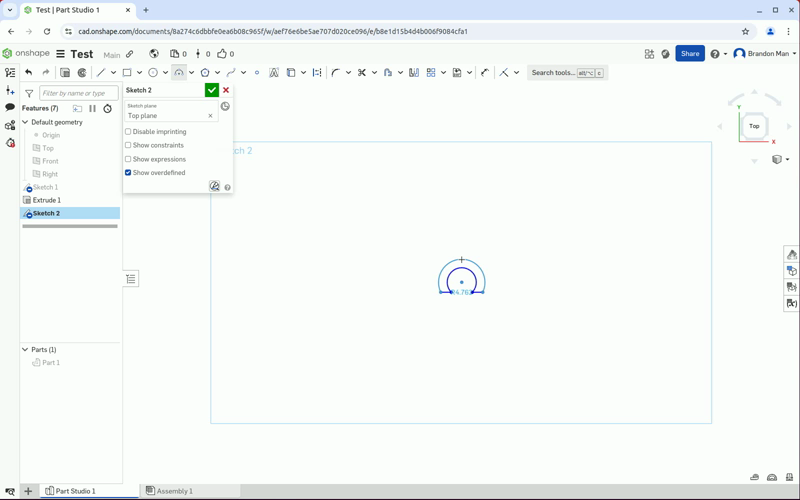
key_up(shift)
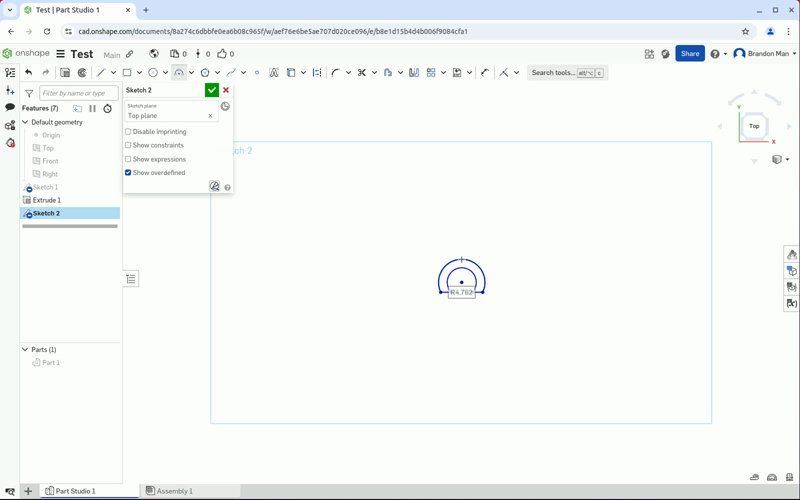
key(esc)
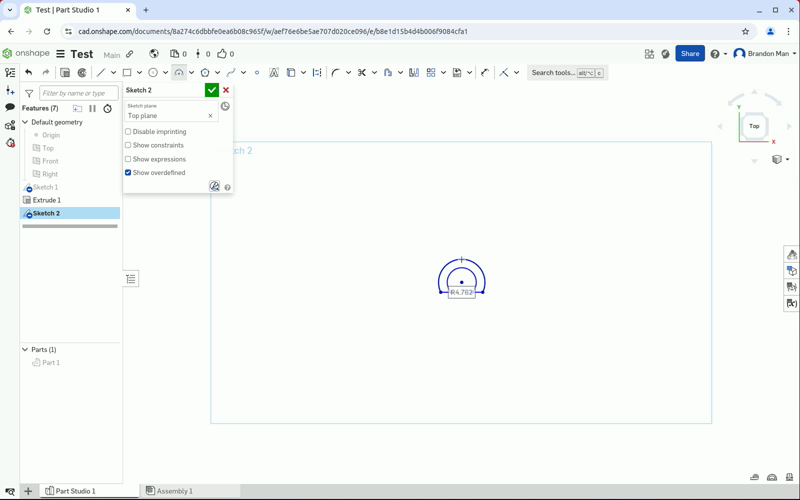
mouse_move(458, 260)
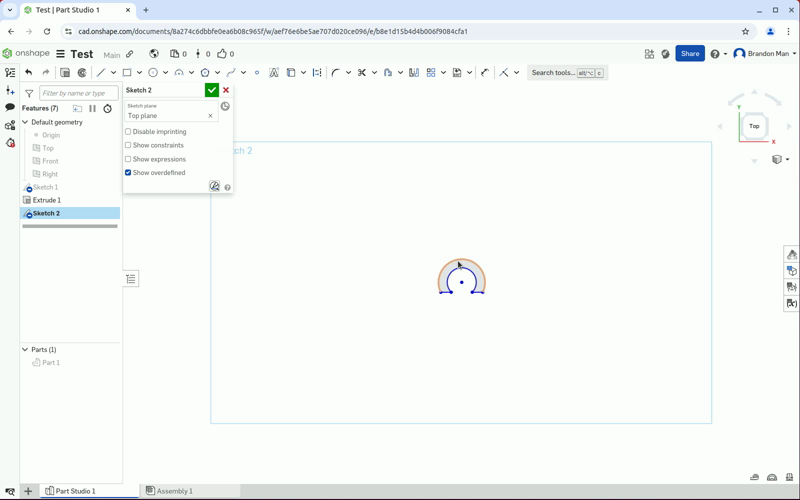
scroll(6)
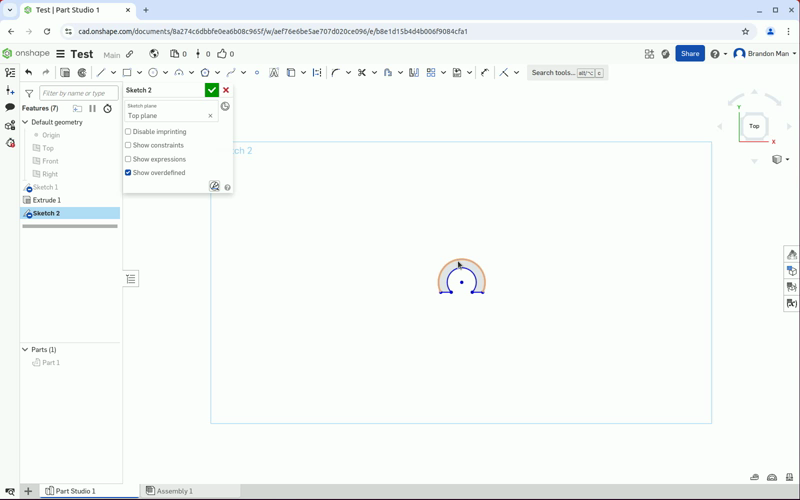
scroll(6)
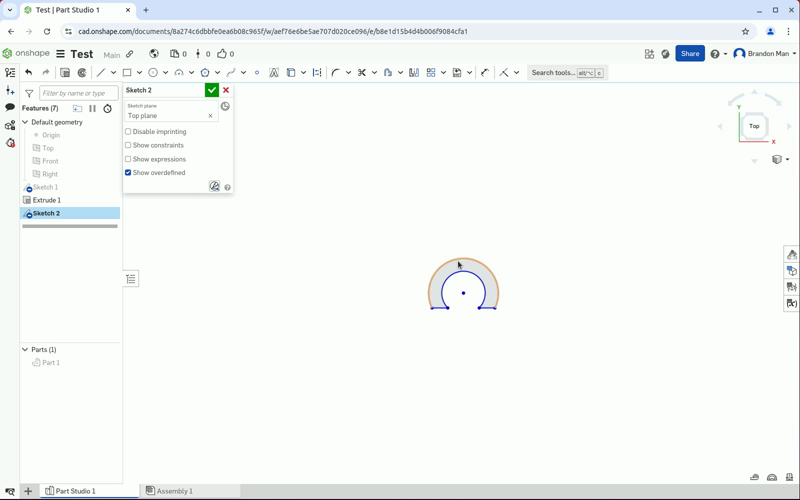
scroll(6)
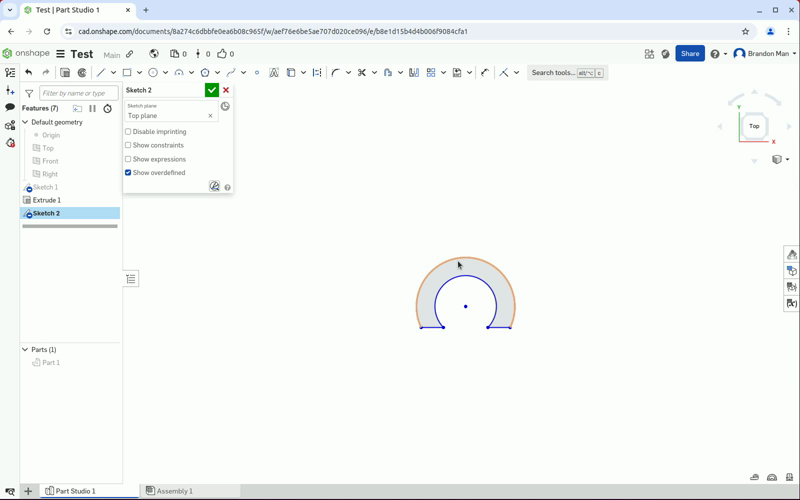
scroll(6)
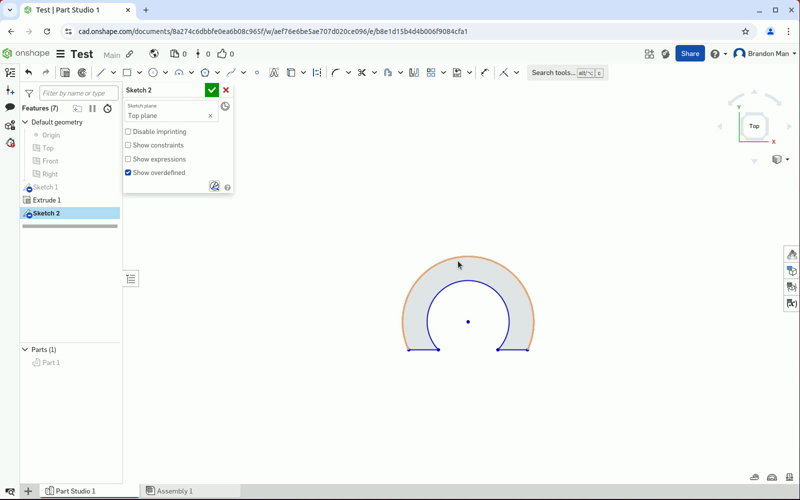
scroll(6)
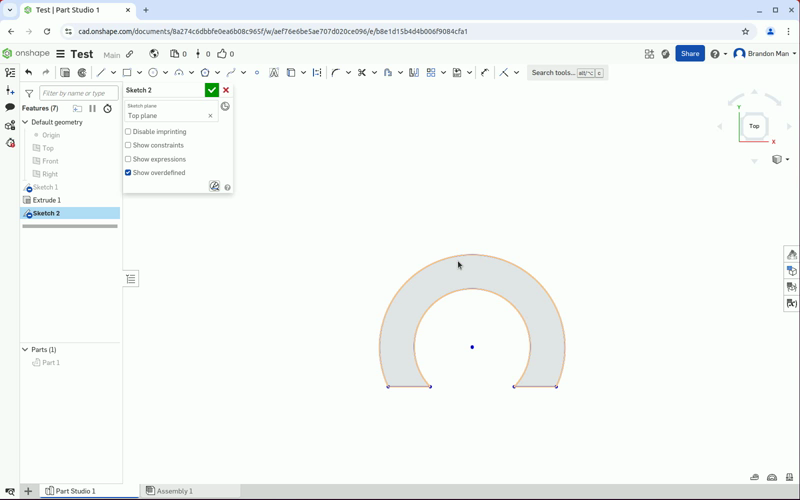
scroll(6)
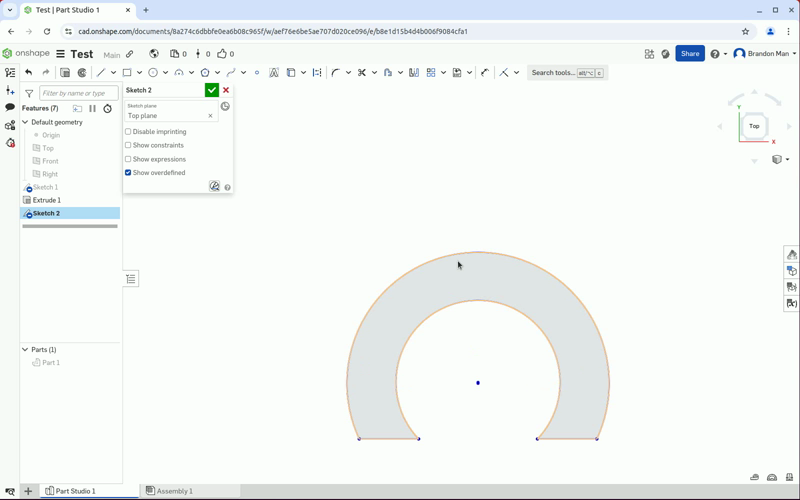
scroll(6)
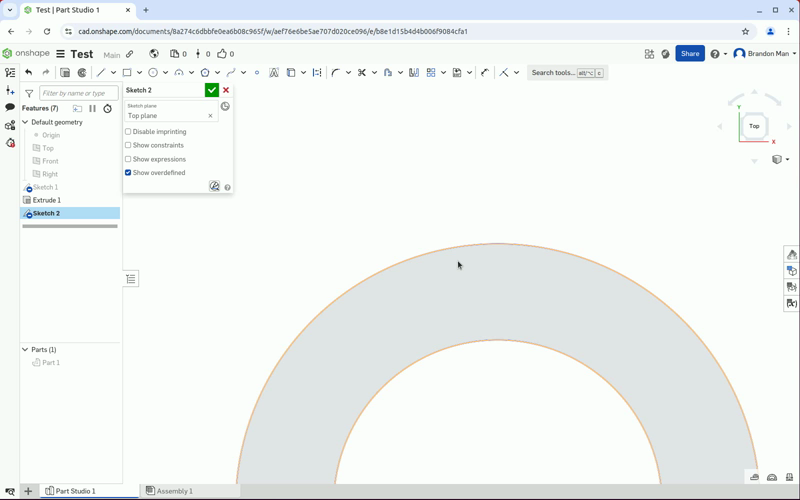
click(458, 260)
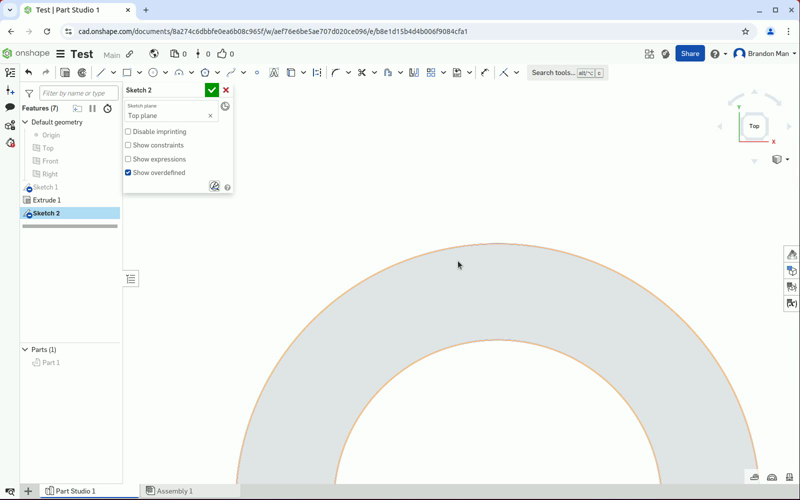
scroll(-6)
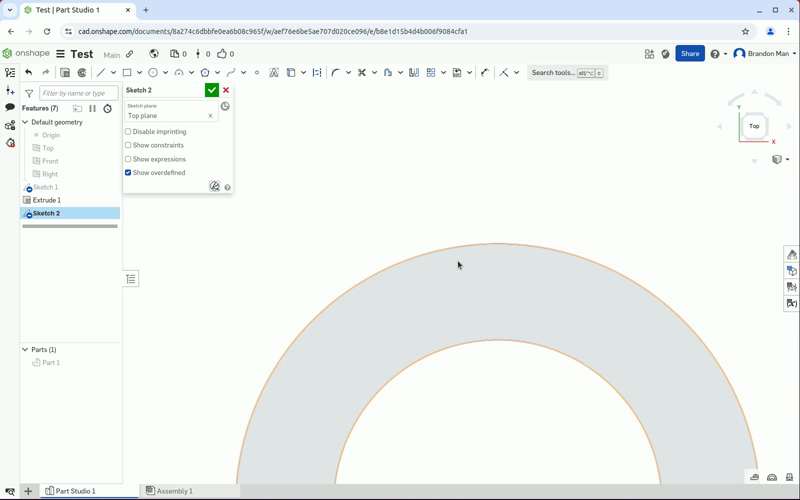
scroll(-6)
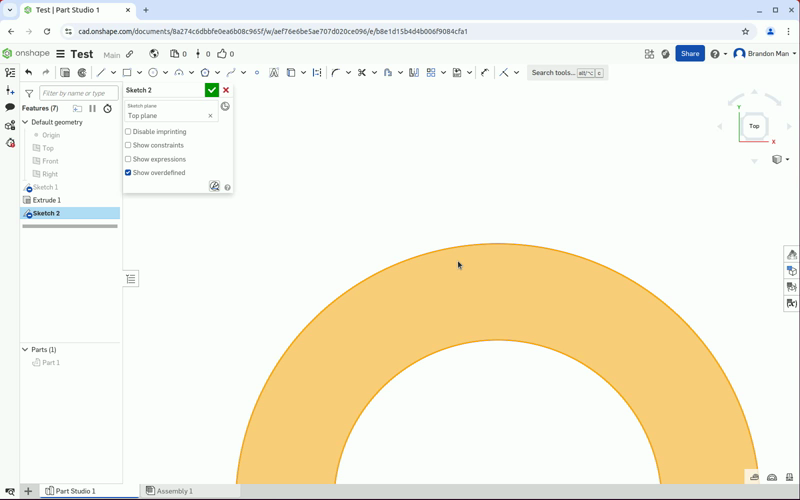
scroll(-6)
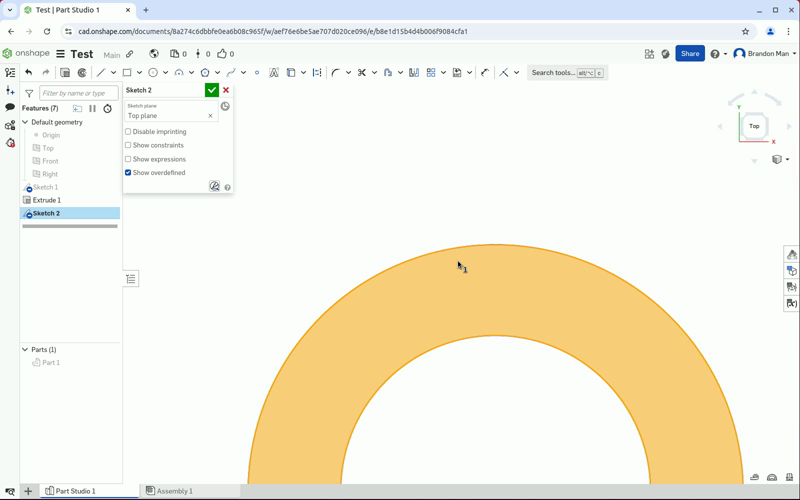
scroll(-6)
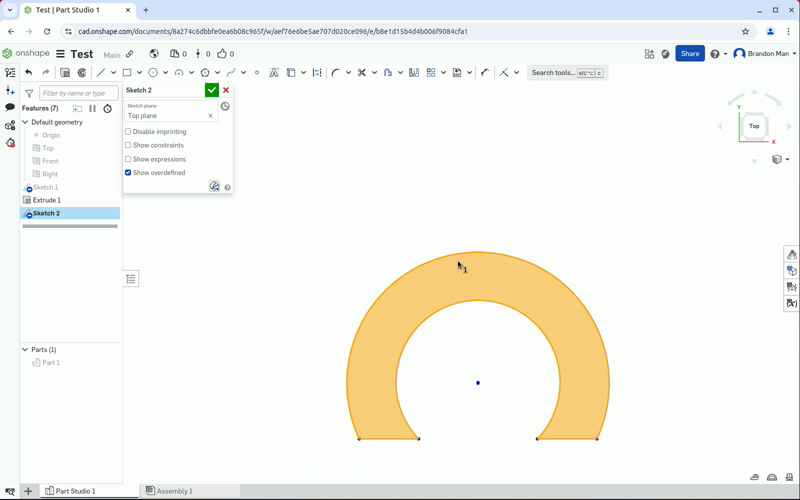
scroll(-6)
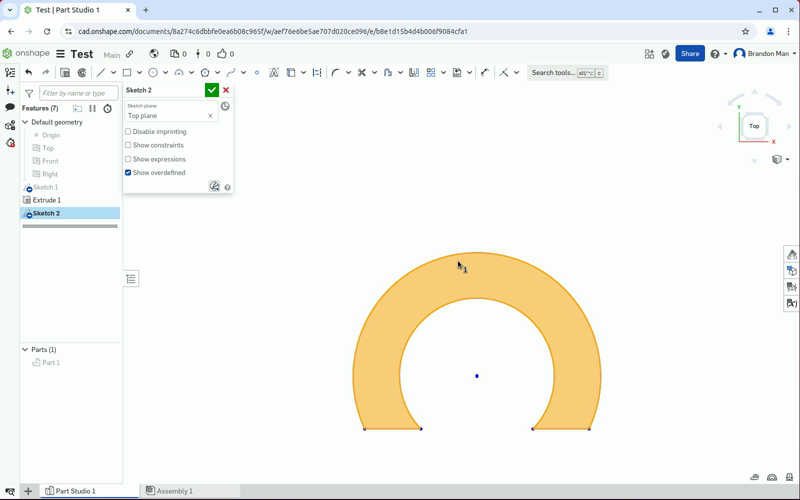
scroll(-6)
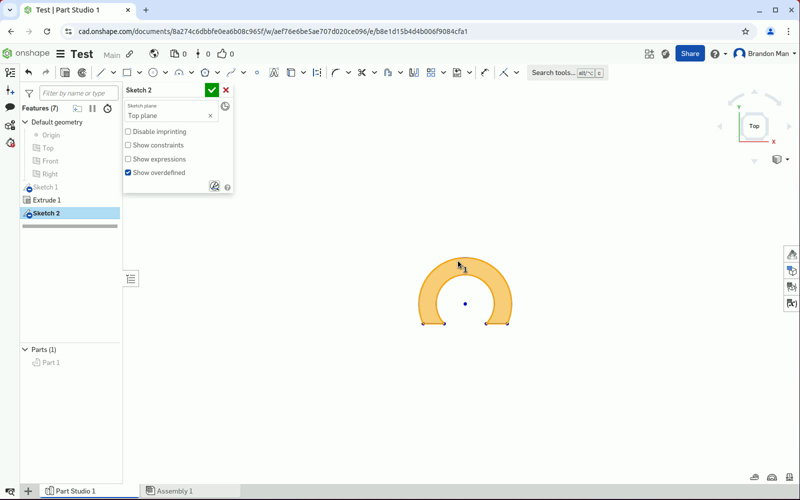
scroll(-6)
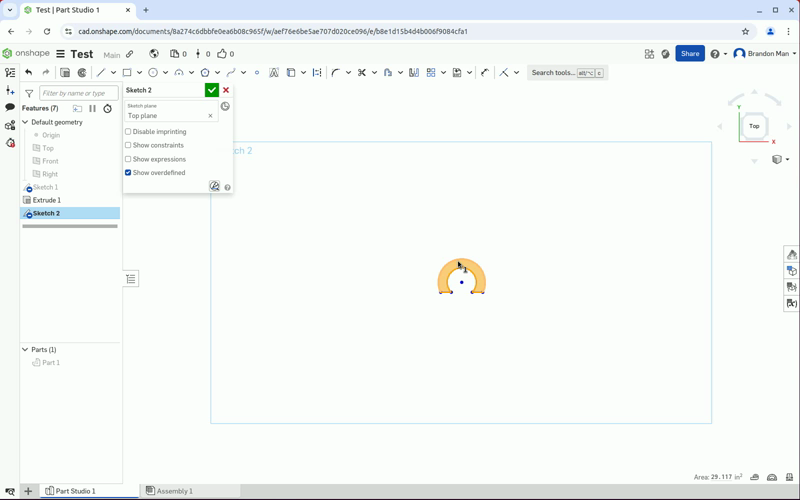
mouse_move(73, 352)
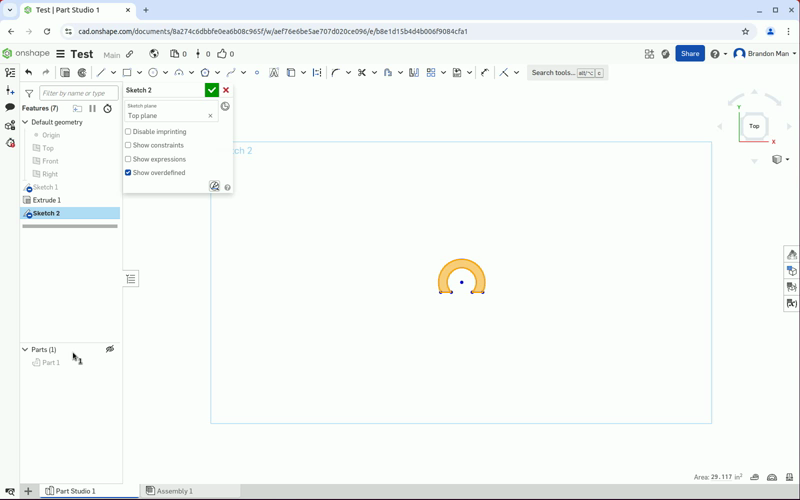
key(shift+y)
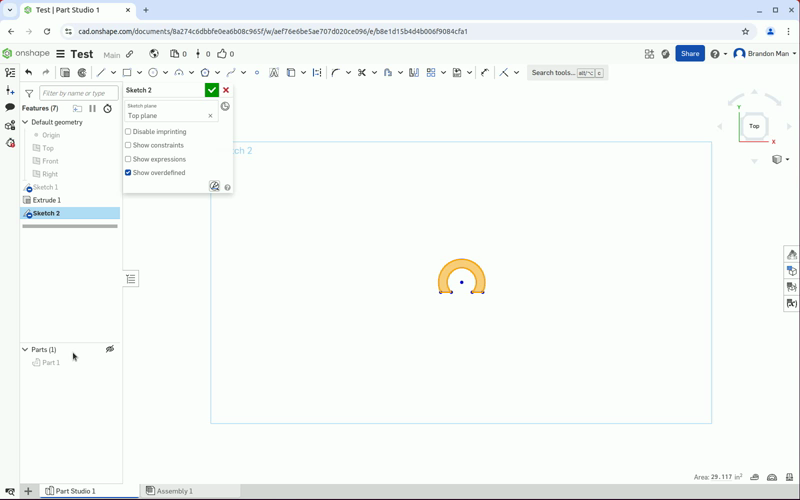
key(shift+e)
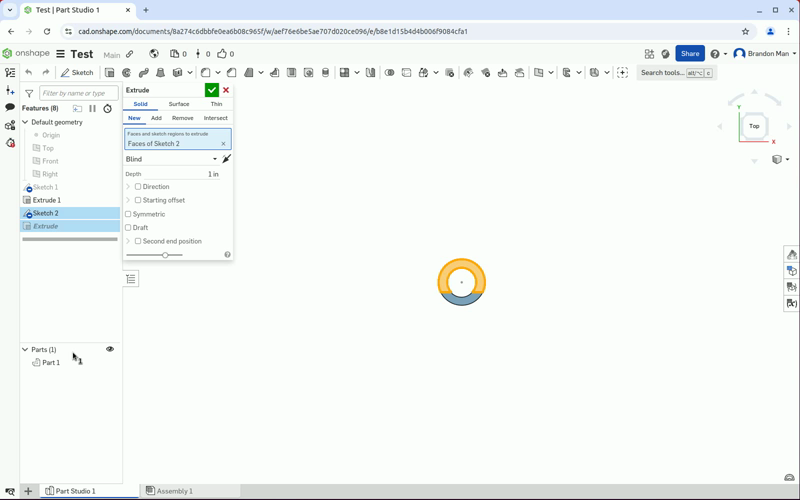
mouse_move(143, 106)
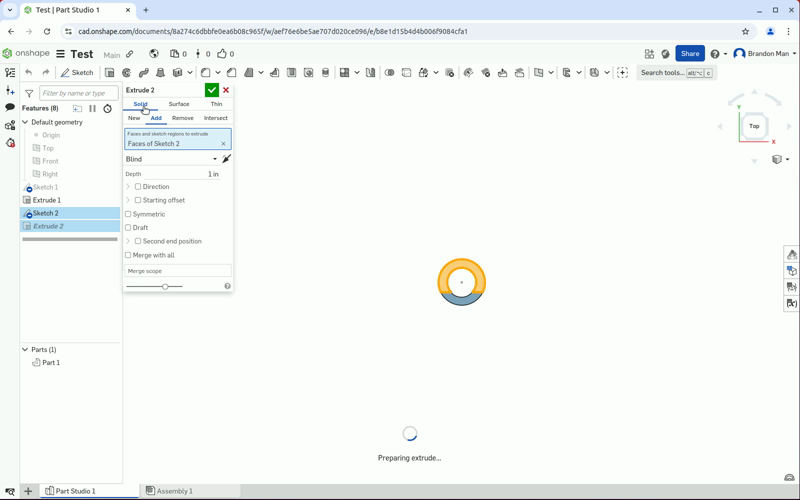
click(143, 106)
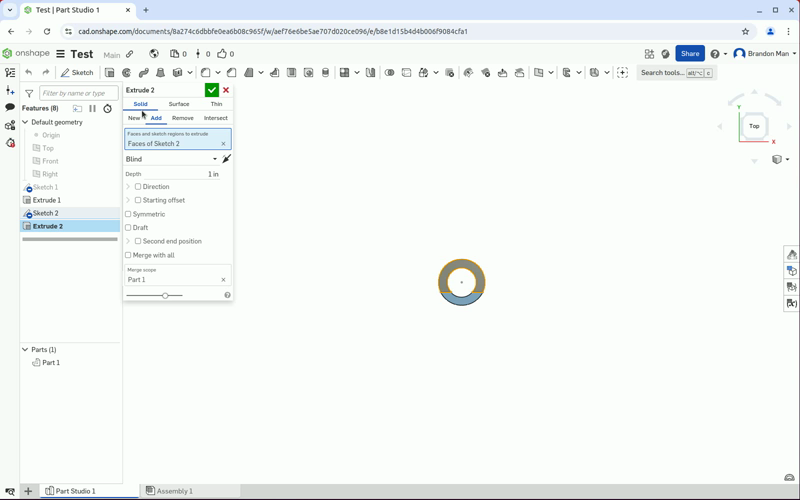
mouse_move(137, 120)
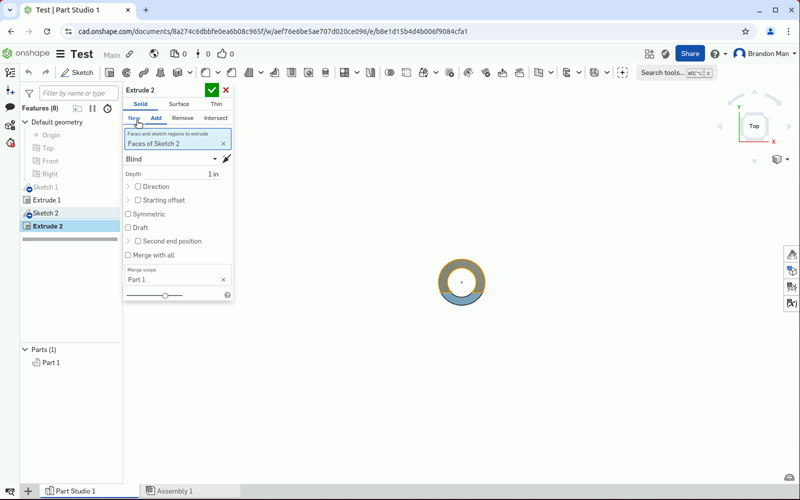
click(137, 120)
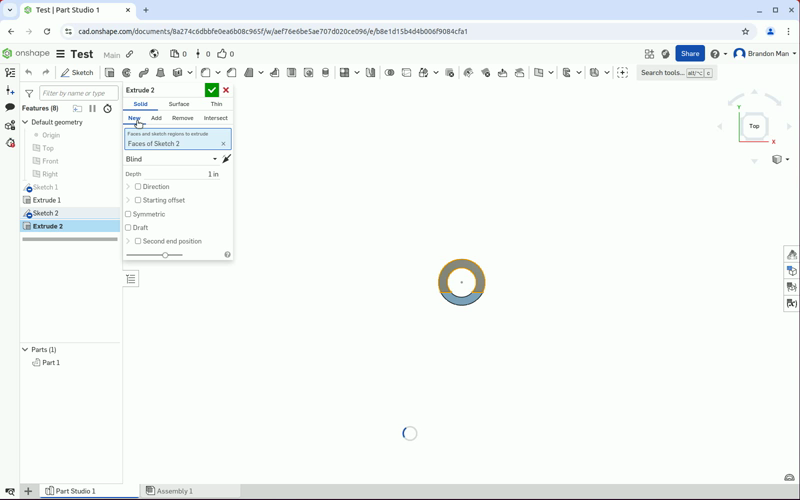
key(tab, 4)
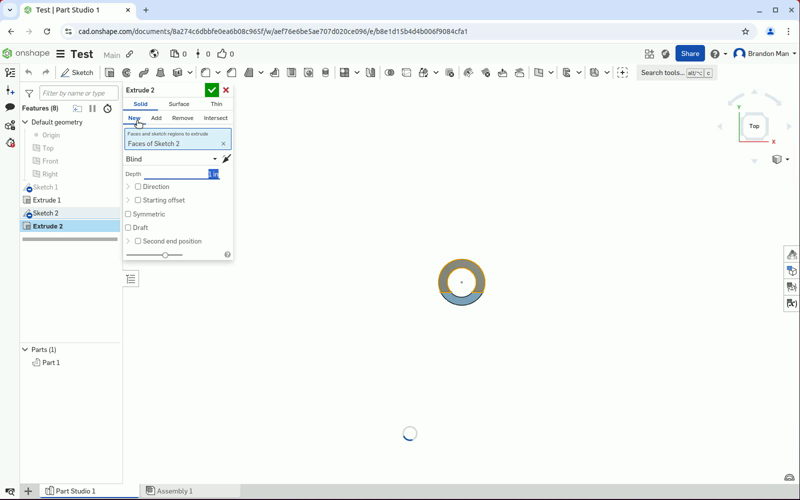
text(23.108)
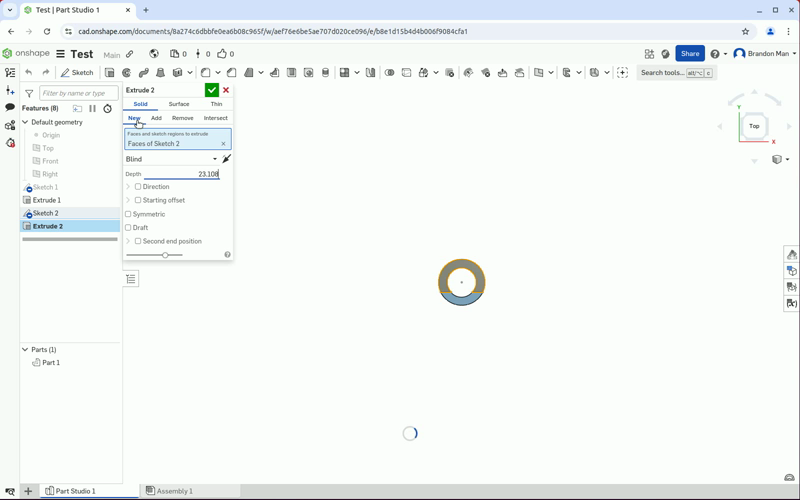
key(enter)
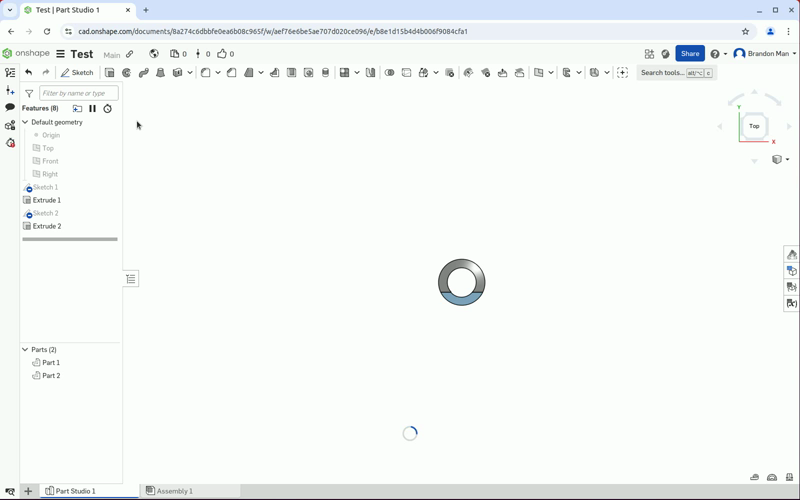
key(shift+h)
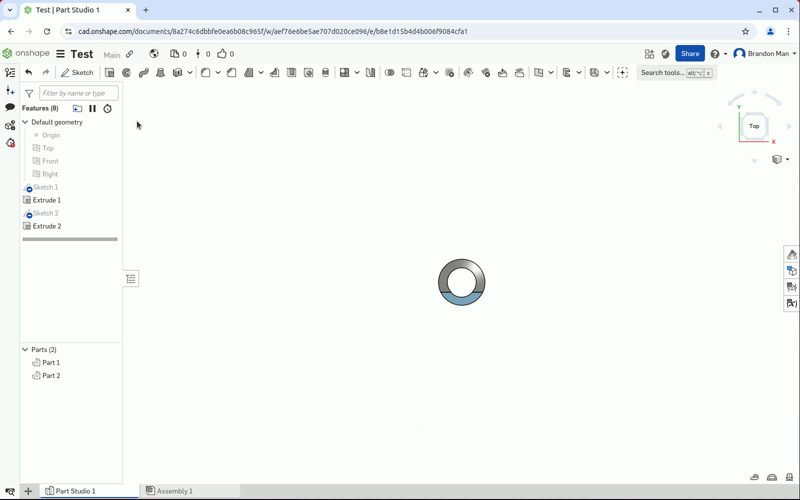
key(shift+h)
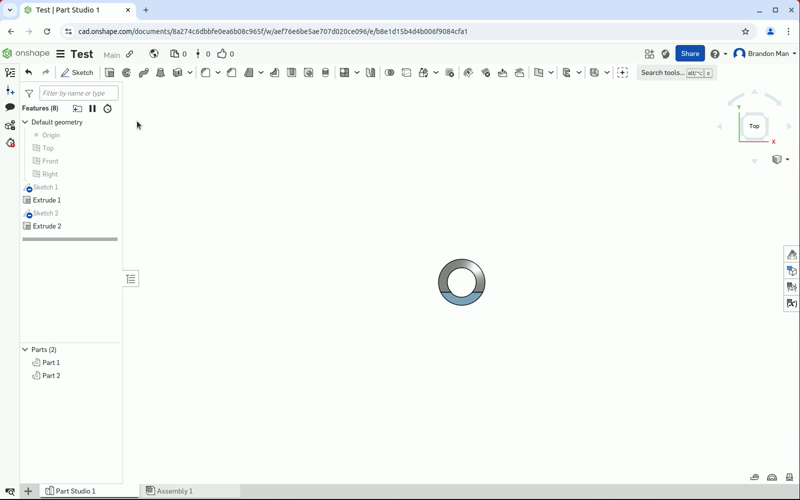
mouse_move(73, 189)
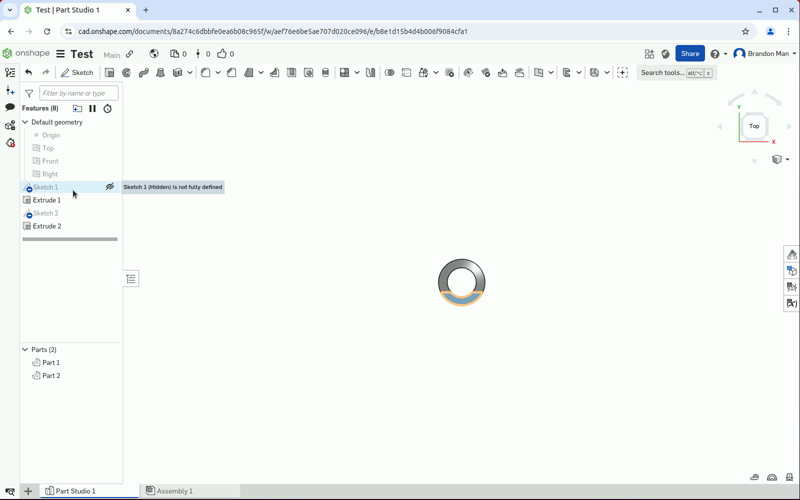
click(73, 189)
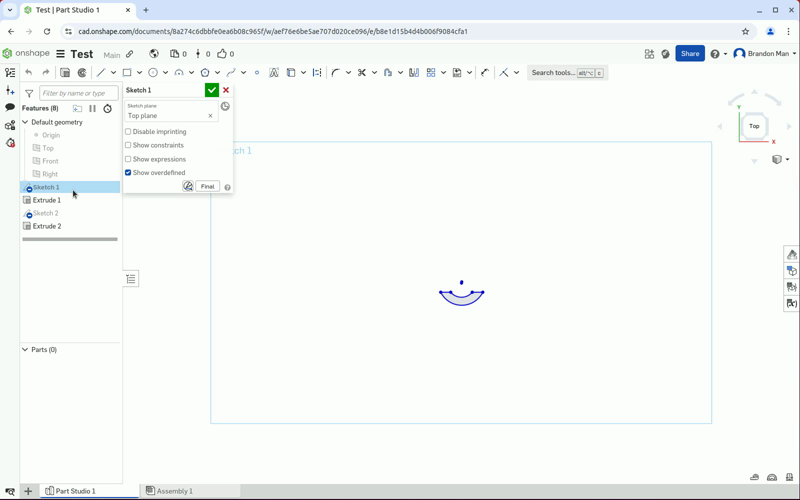
mouse_move(229, 92)
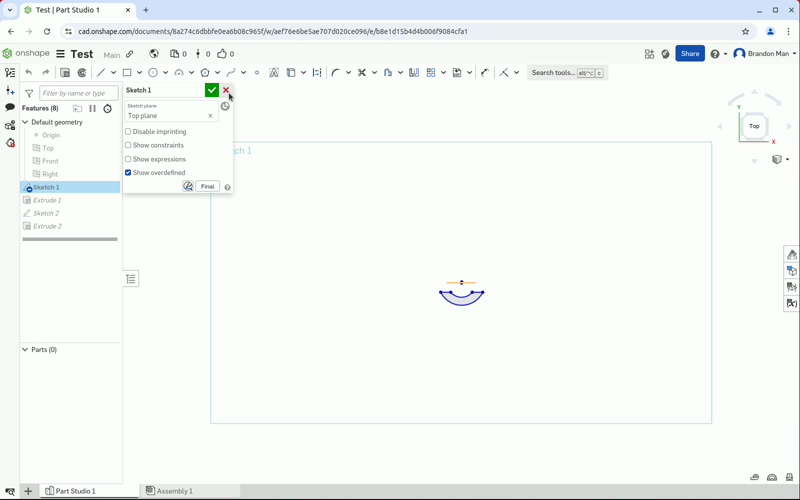
click(229, 92)
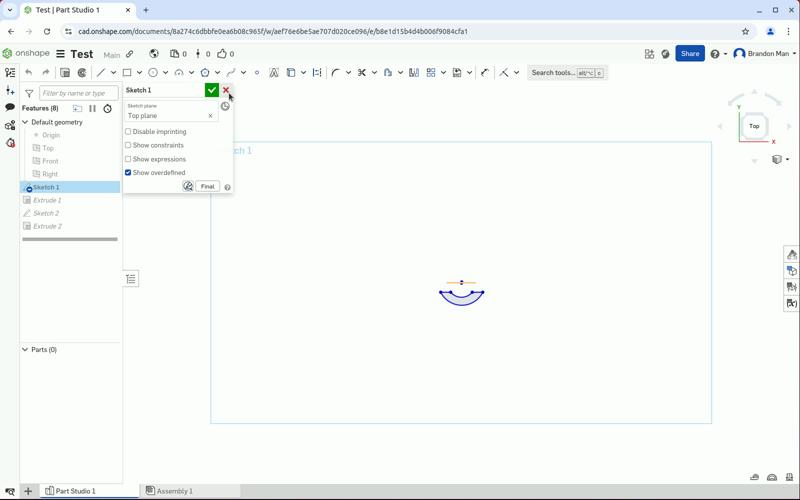
key(shift+s)
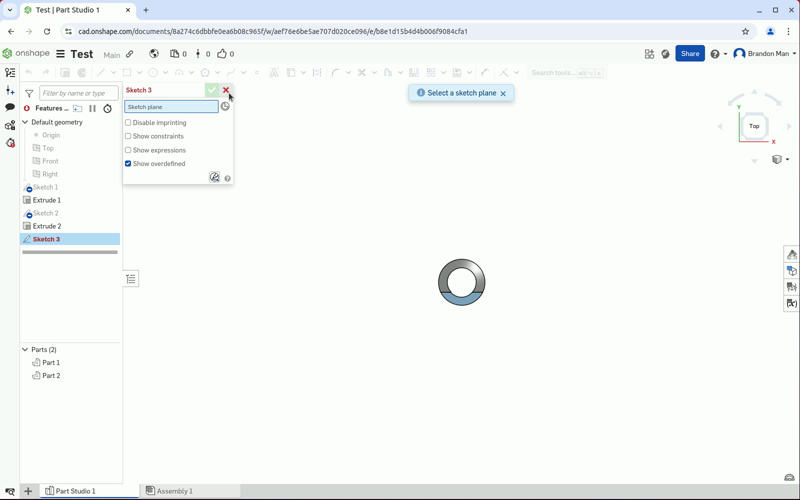
mouse_move(73, 150)
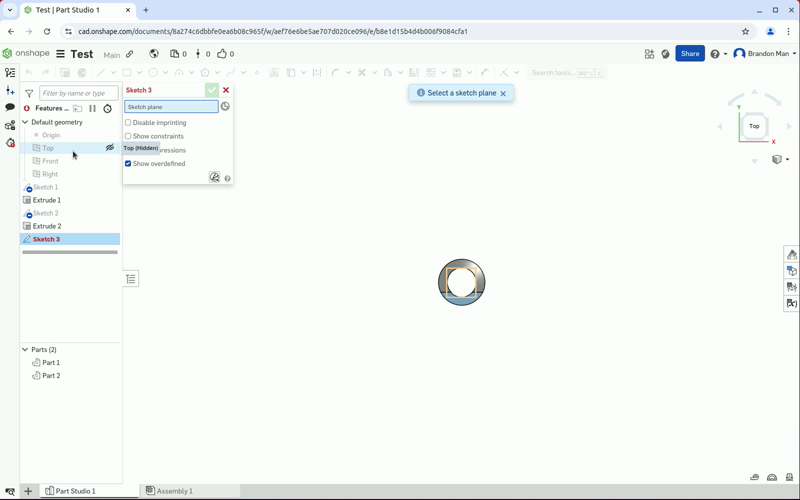
click(73, 150)
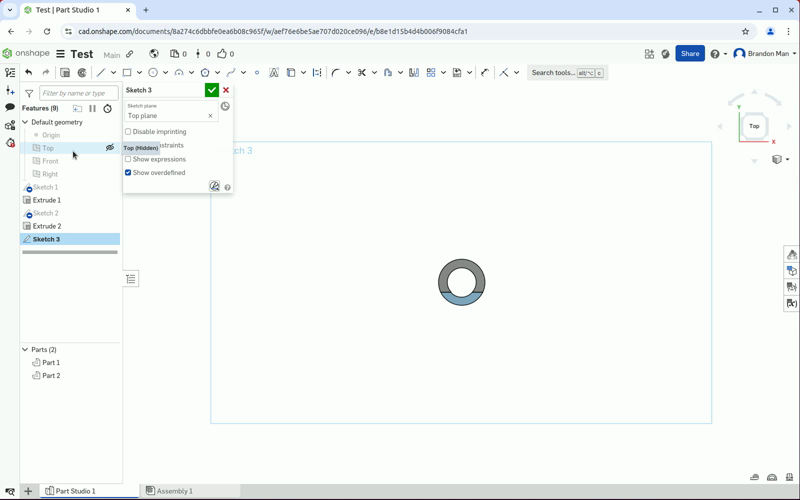
mouse_move(73, 352)
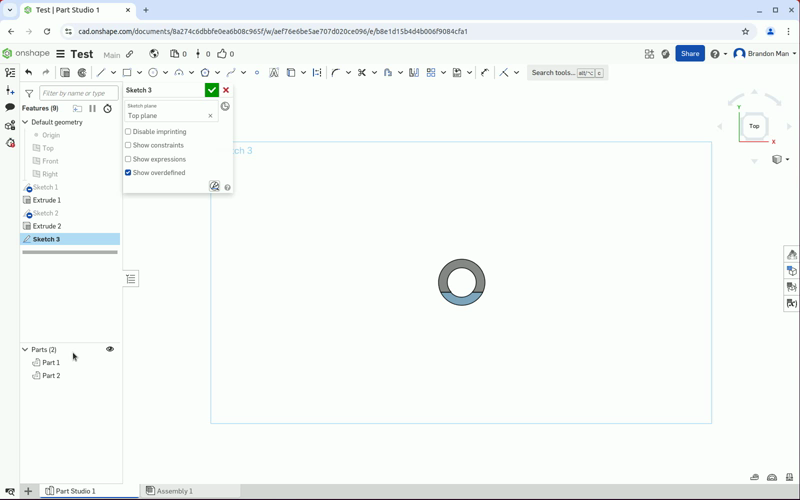
key(y)
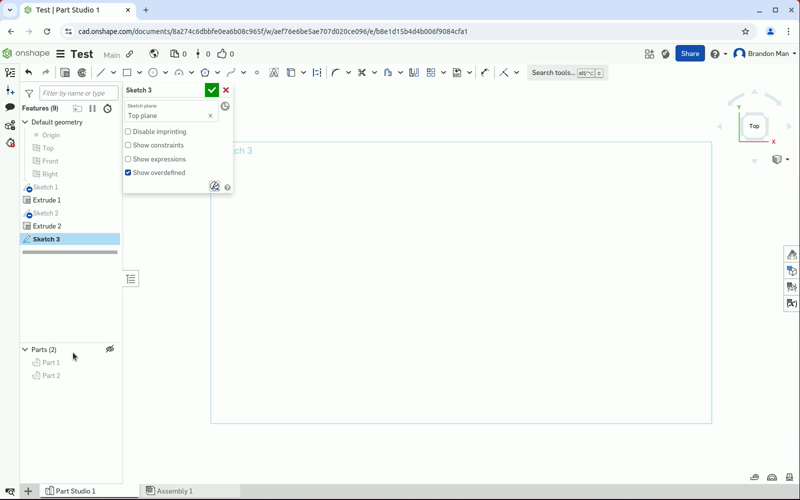
key(l)
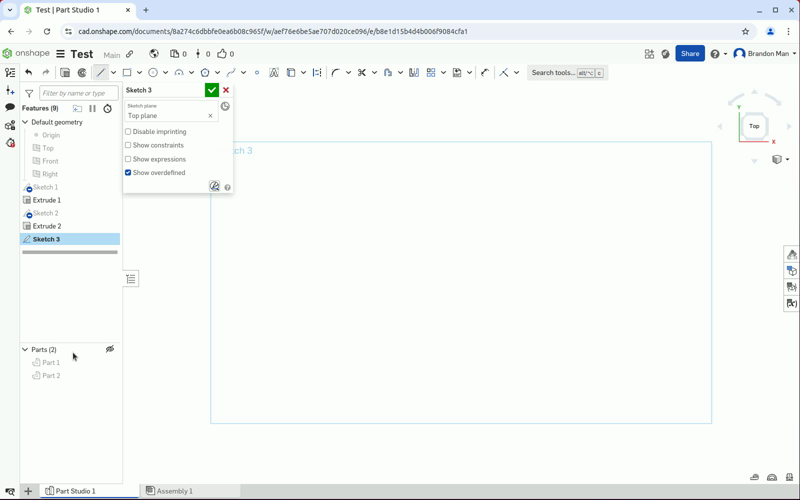
key_down(shift)
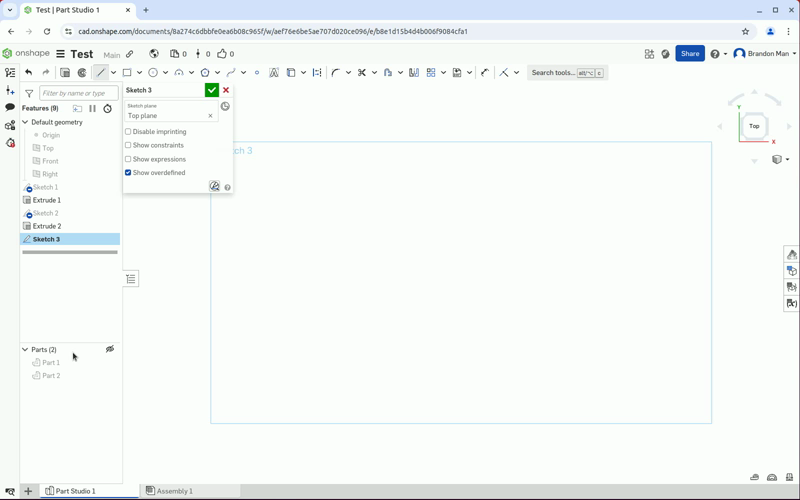
mouse_move(450, 292)
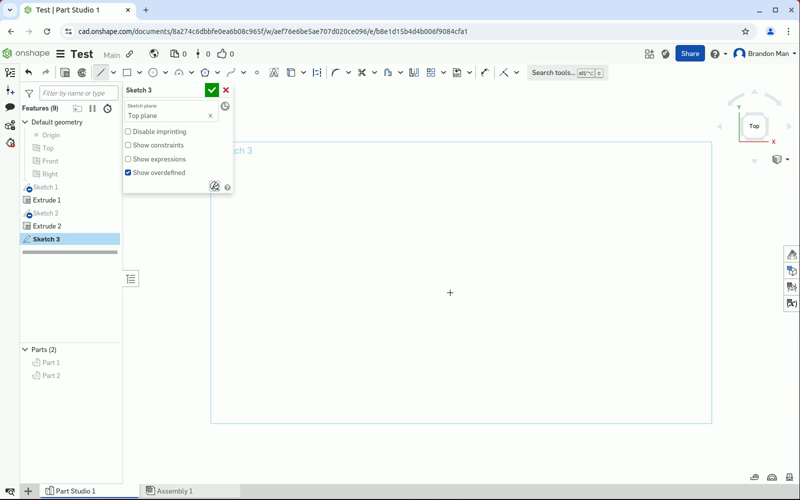
click(450, 292)
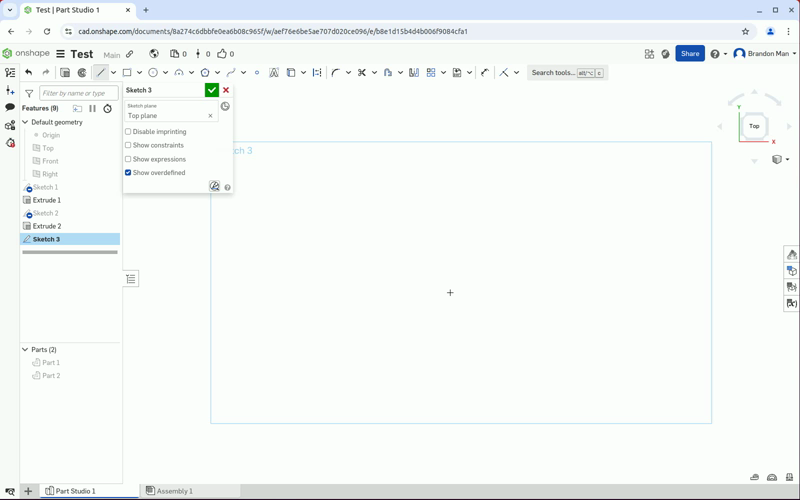
key_up(shift)
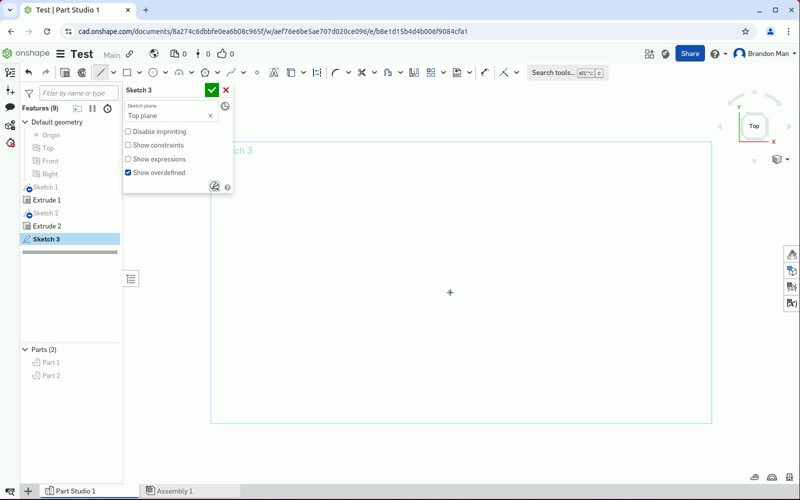
key_down(shift)
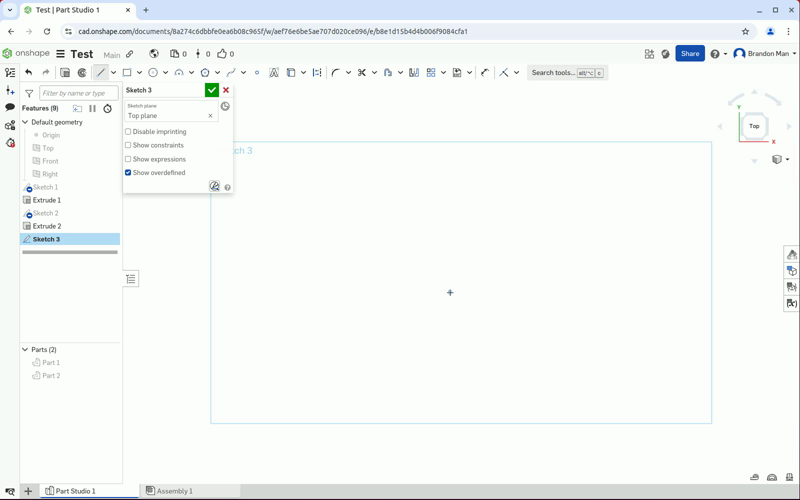
mouse_move(480, 292)
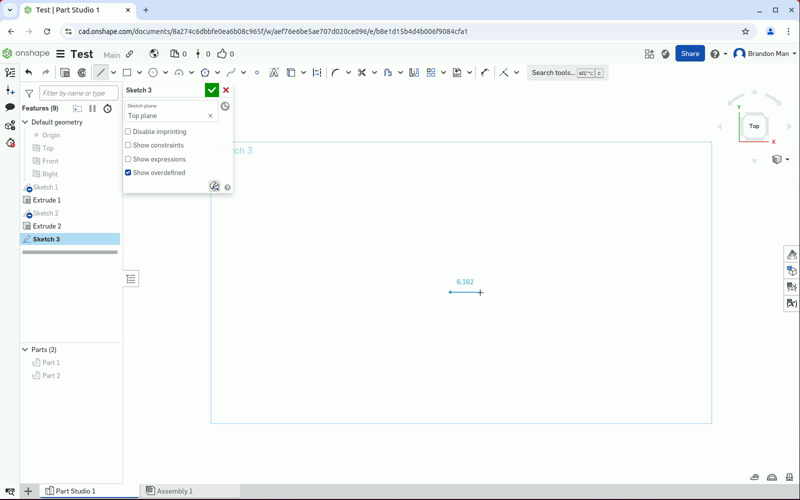
mouse_move(471, 292)
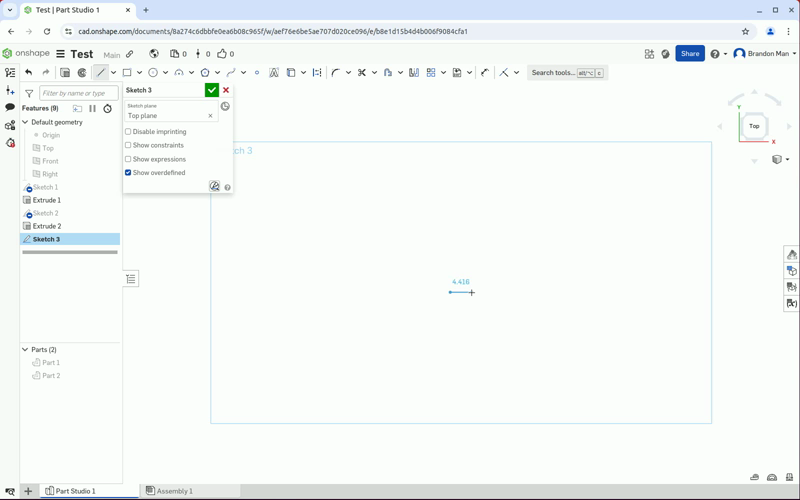
click(471, 292)
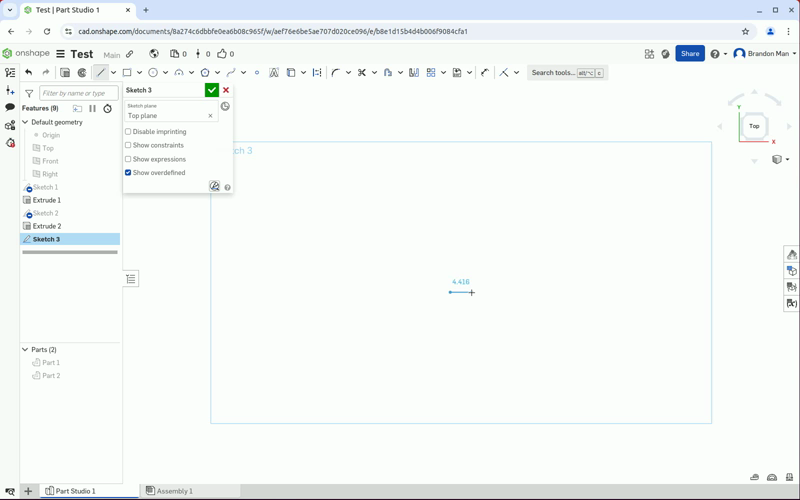
key_up(shift)
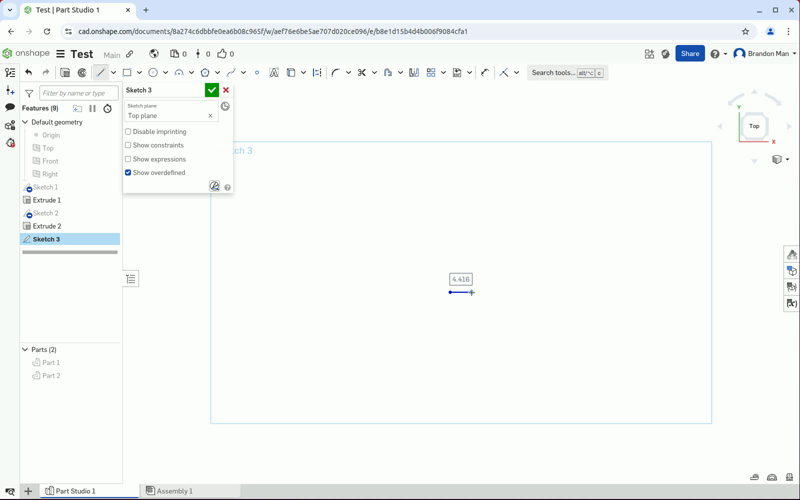
key(esc)
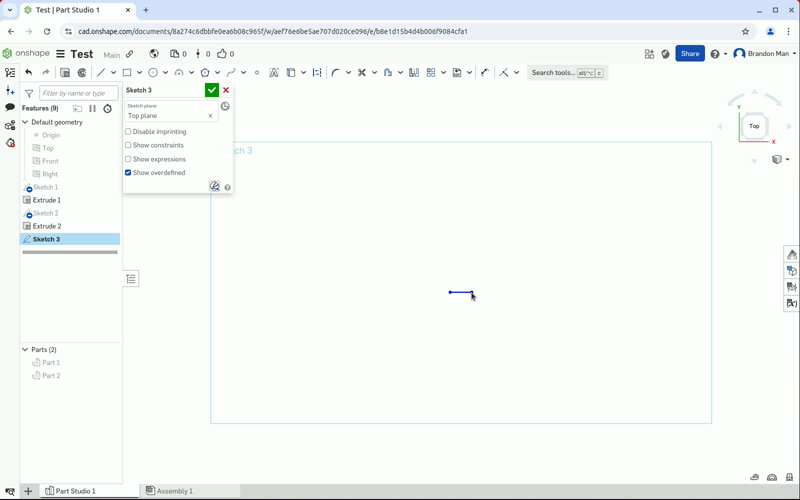
key(a)
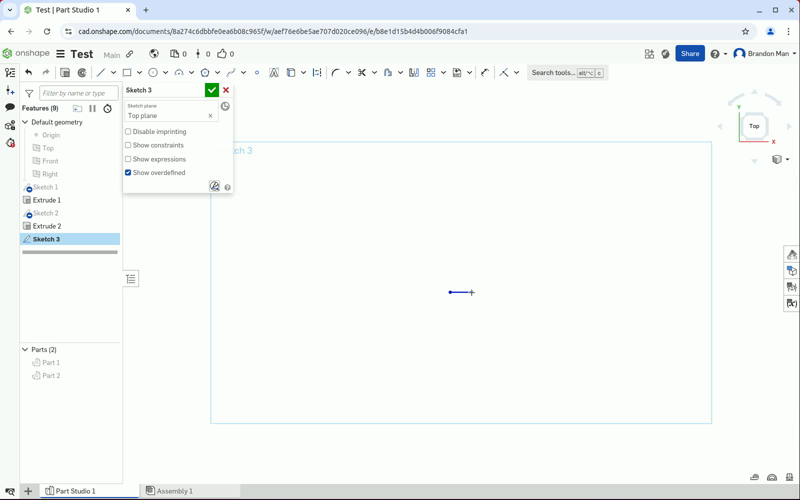
mouse_move(471, 292)
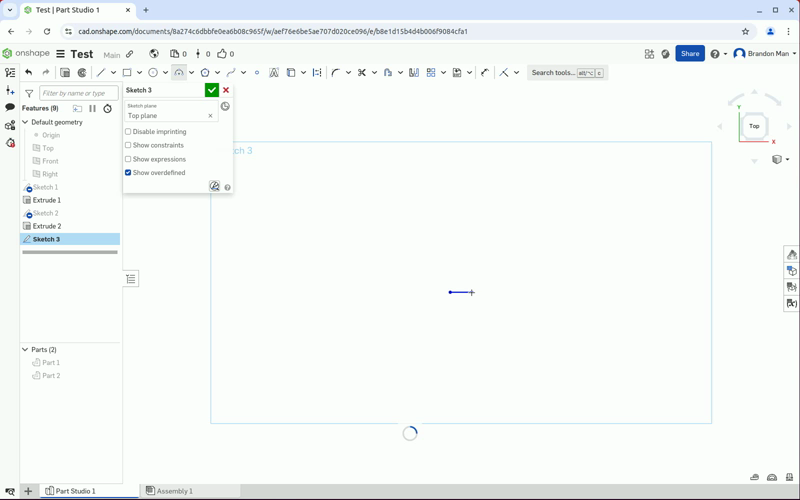
click(471, 292)
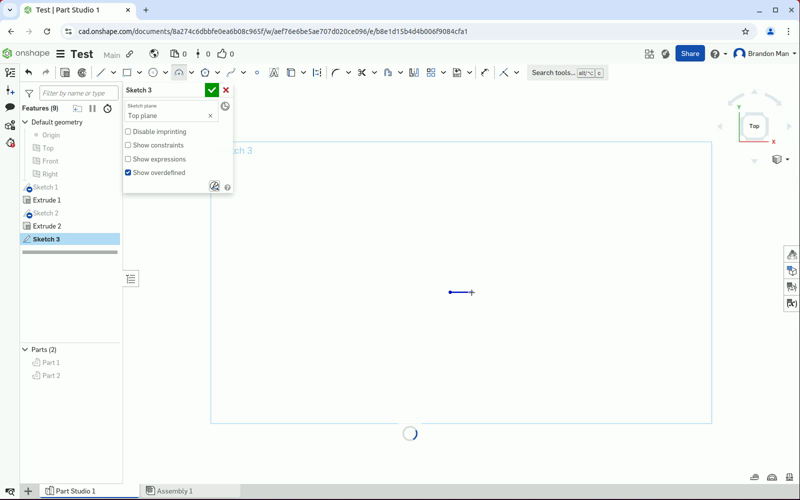
mouse_move(450, 292)
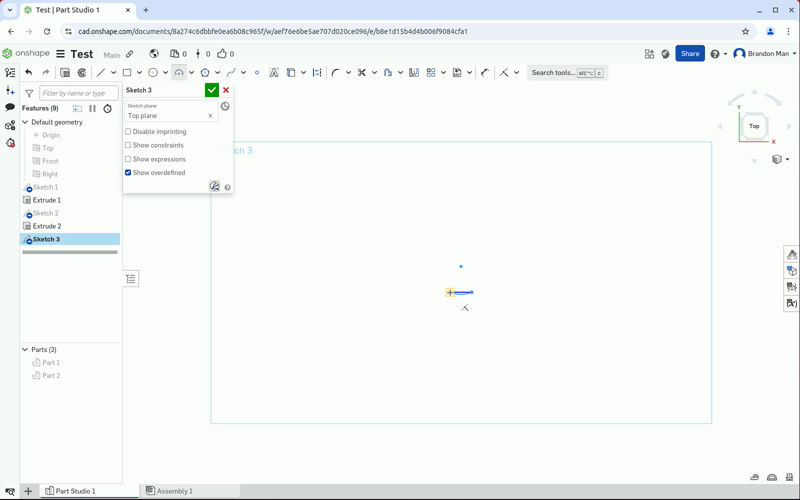
click(450, 292)
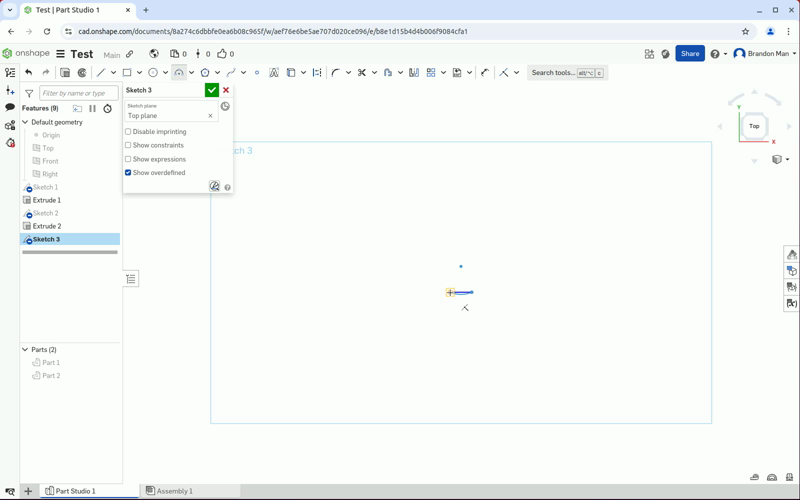
key_down(shift)
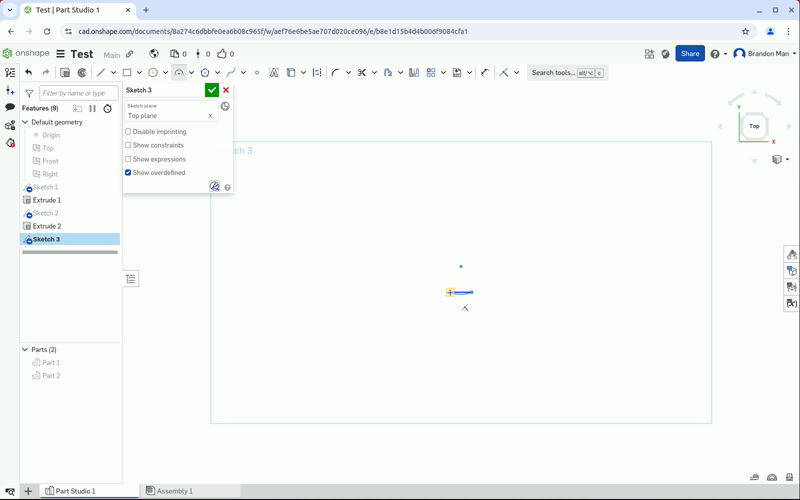
mouse_move(461, 267)
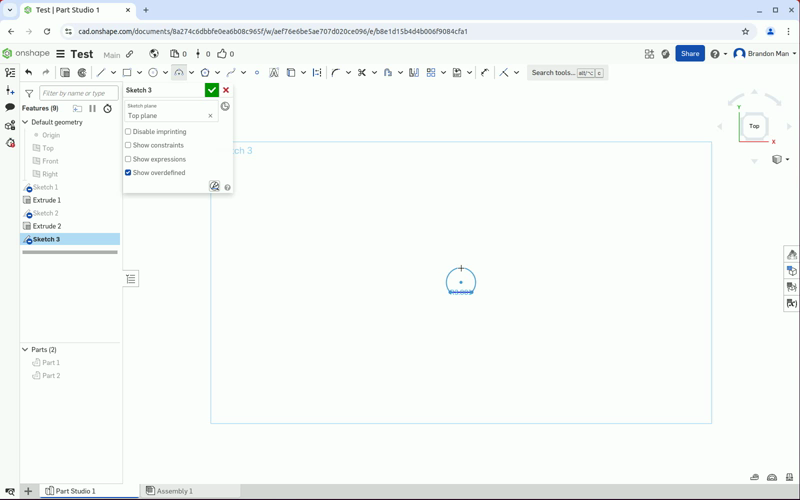
click(461, 267)
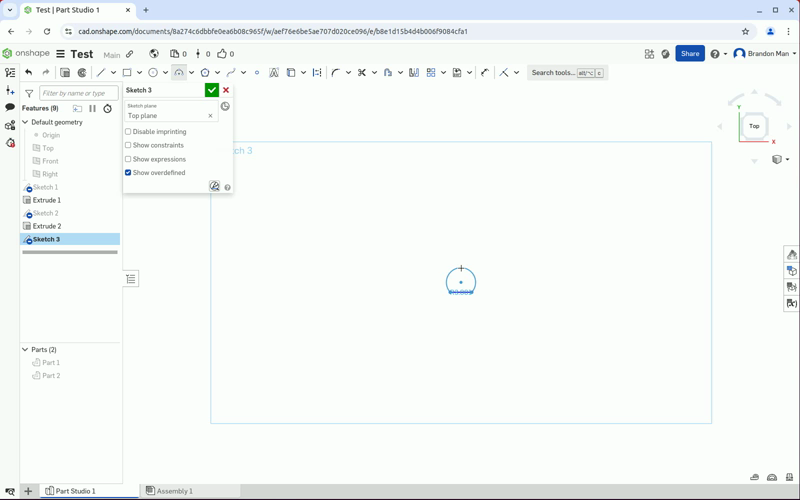
key_up(shift)
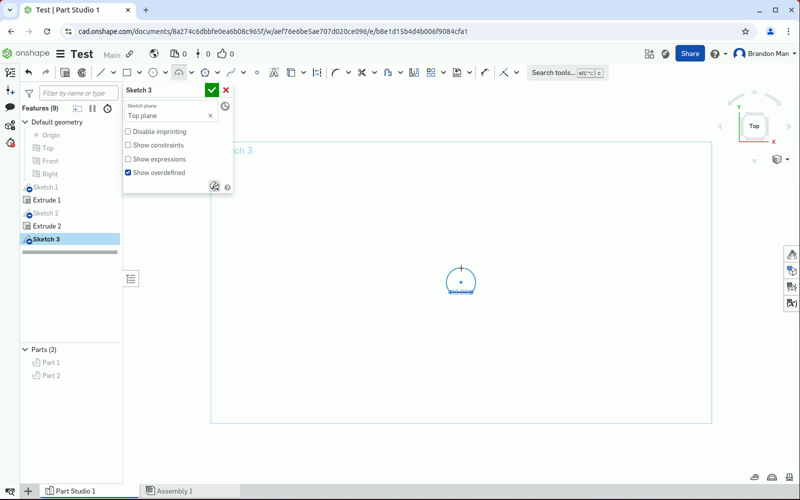
key(esc)
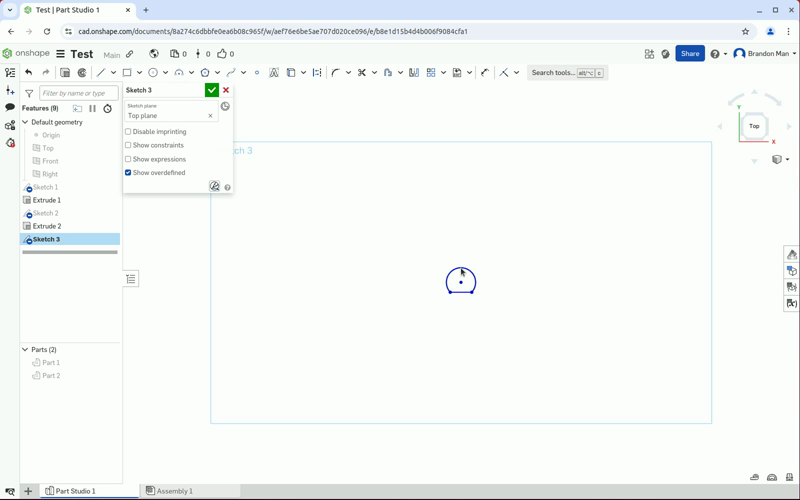
mouse_move(448, 281)
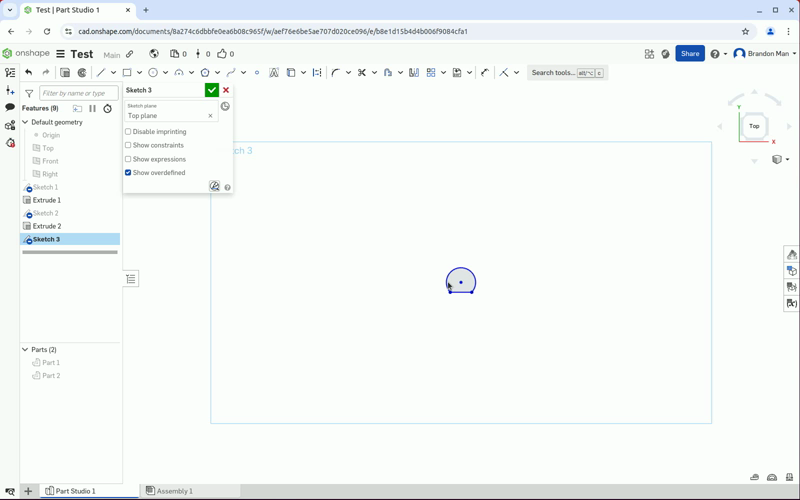
scroll(6)
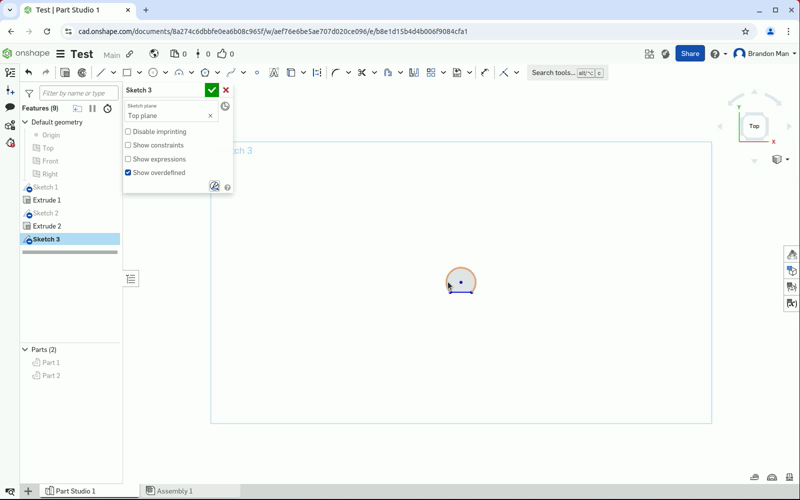
scroll(6)
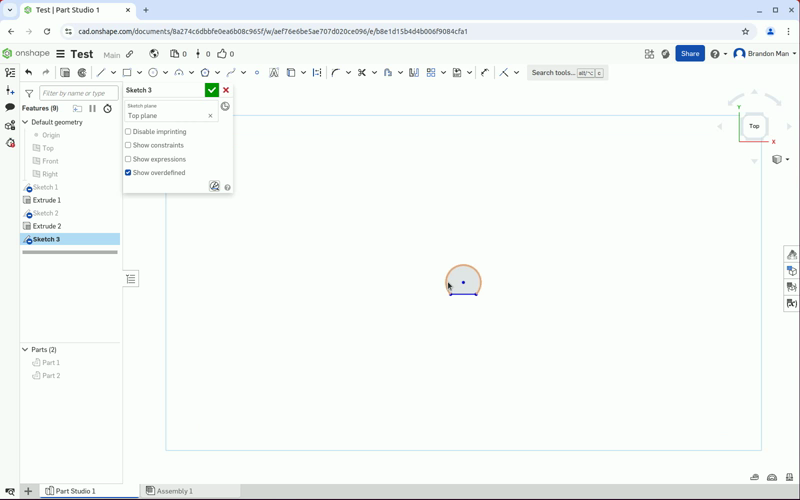
scroll(6)
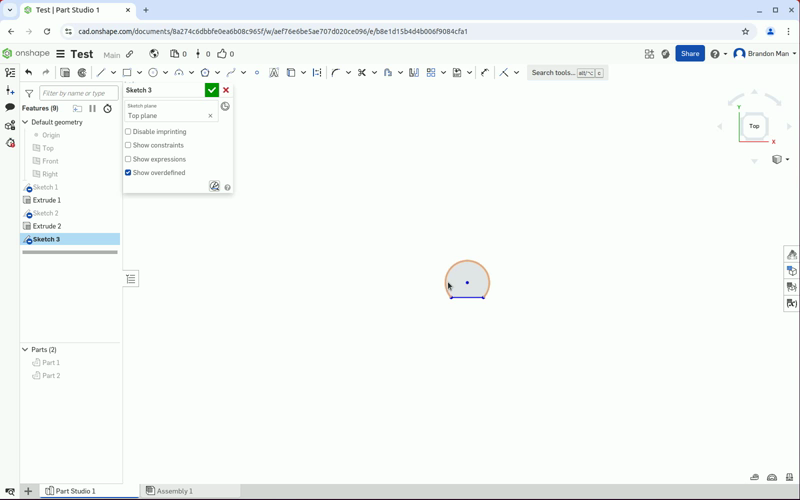
scroll(6)
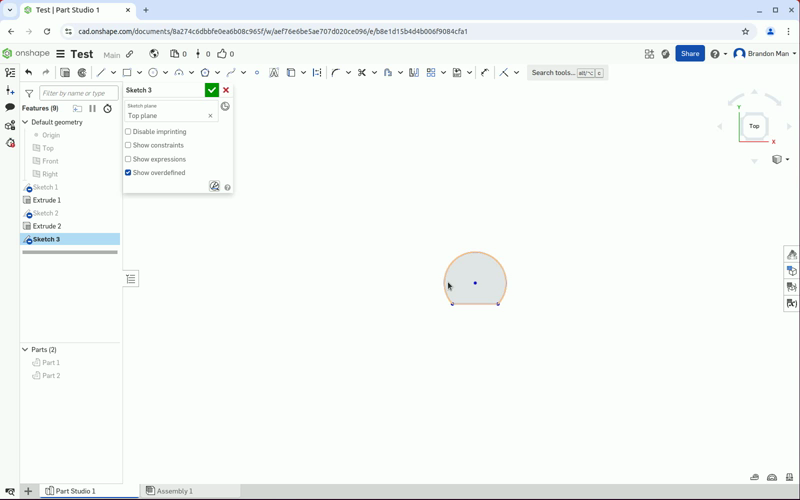
scroll(6)
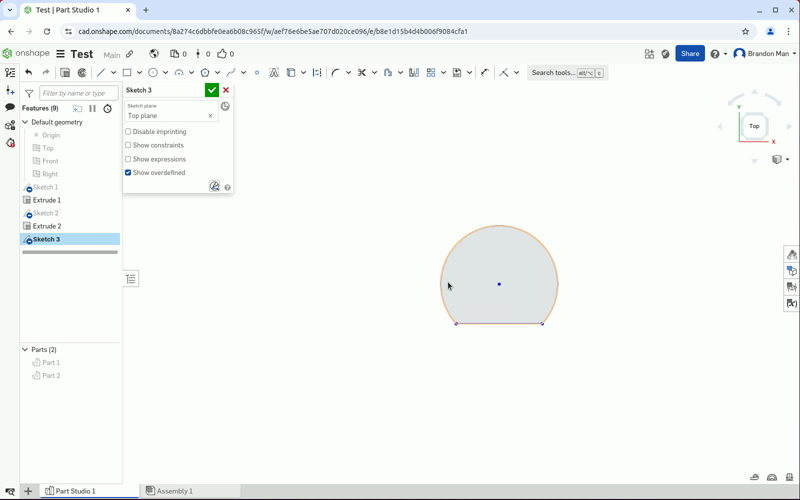
scroll(6)
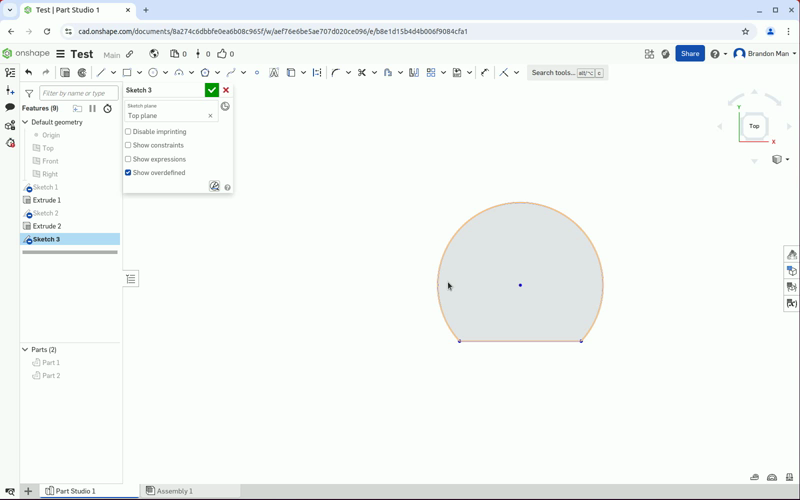
scroll(6)
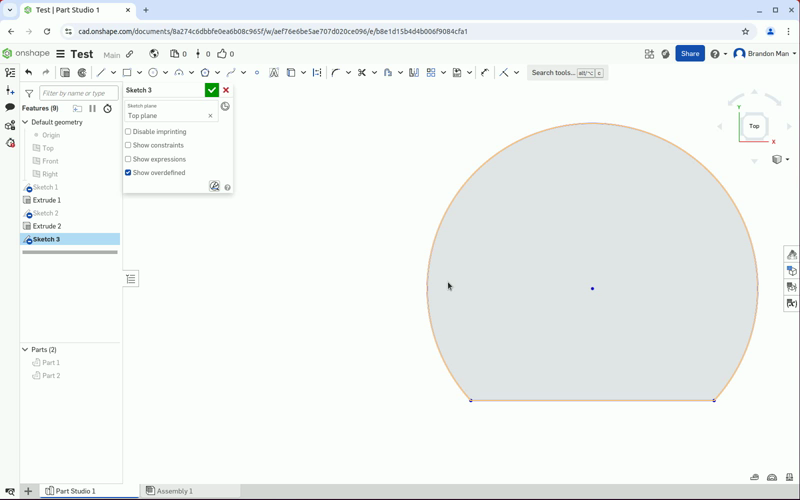
click(448, 281)
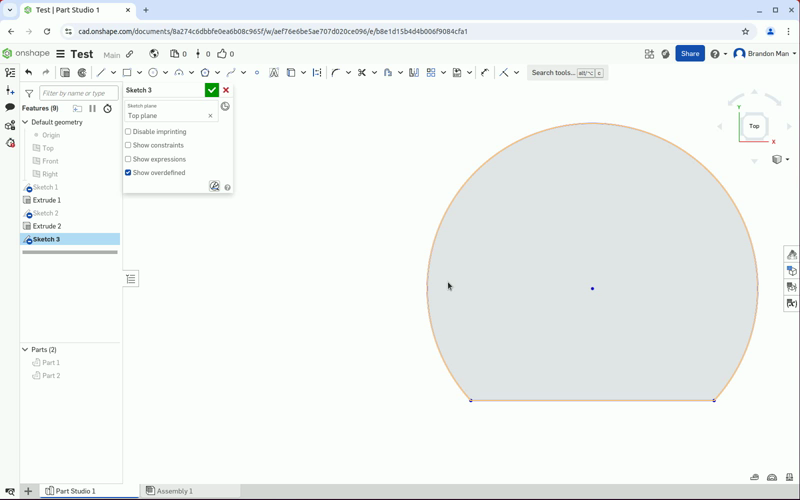
scroll(-6)
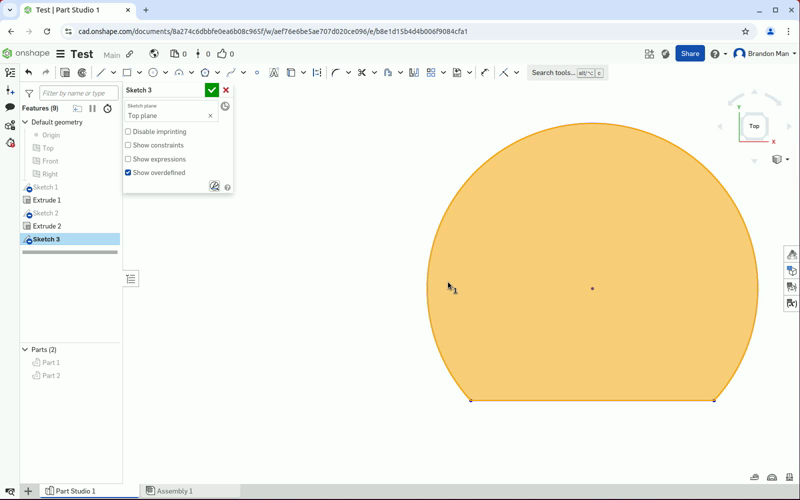
scroll(-6)
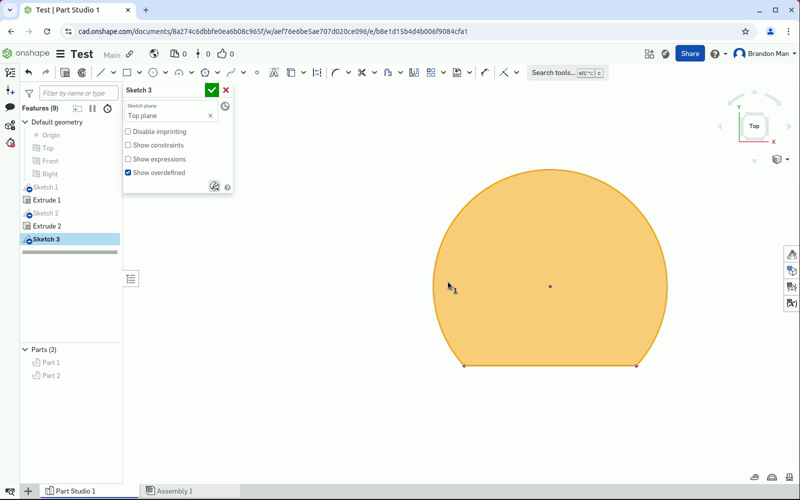
scroll(-6)
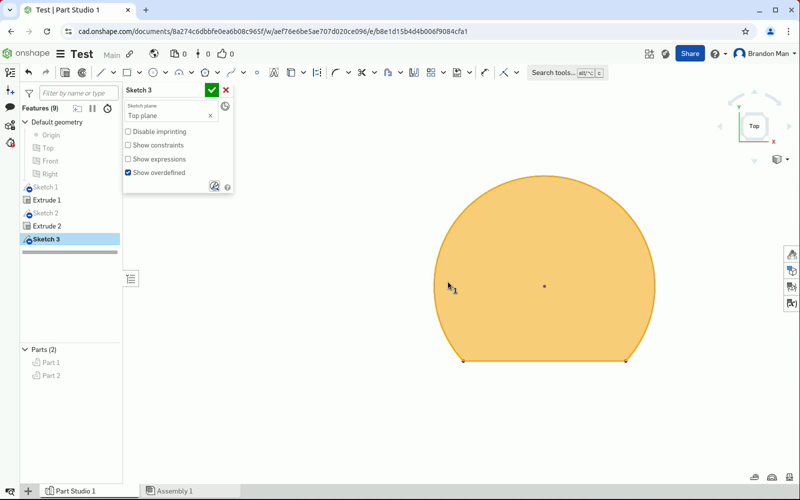
scroll(-6)
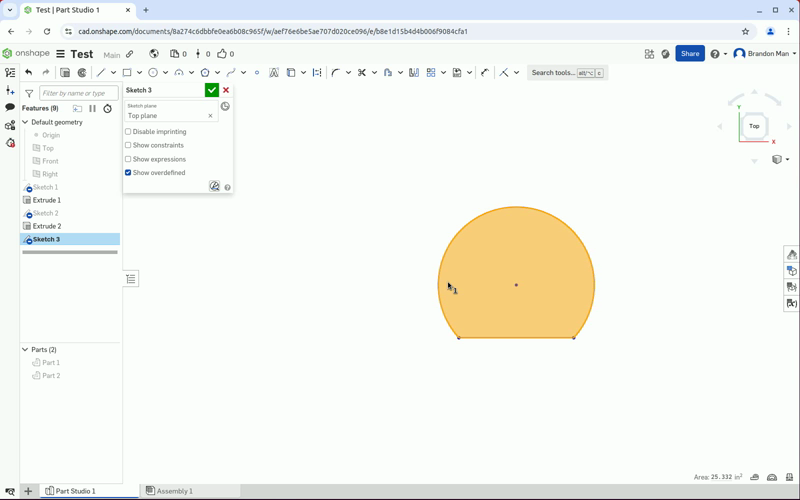
scroll(-6)
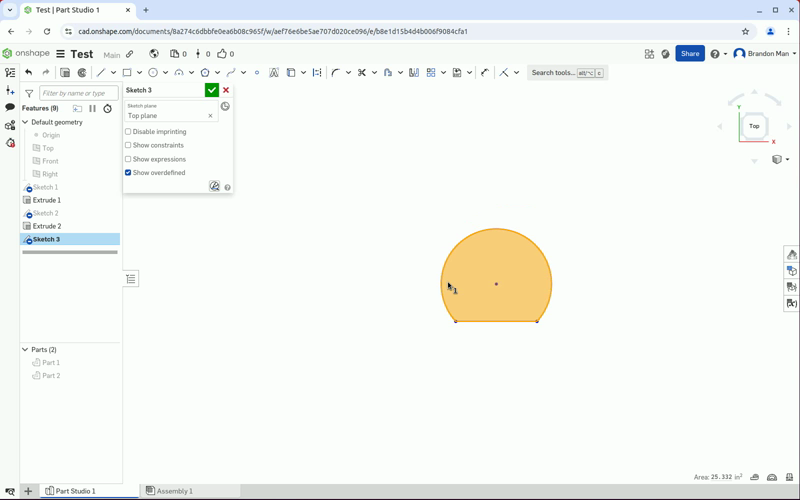
scroll(-6)
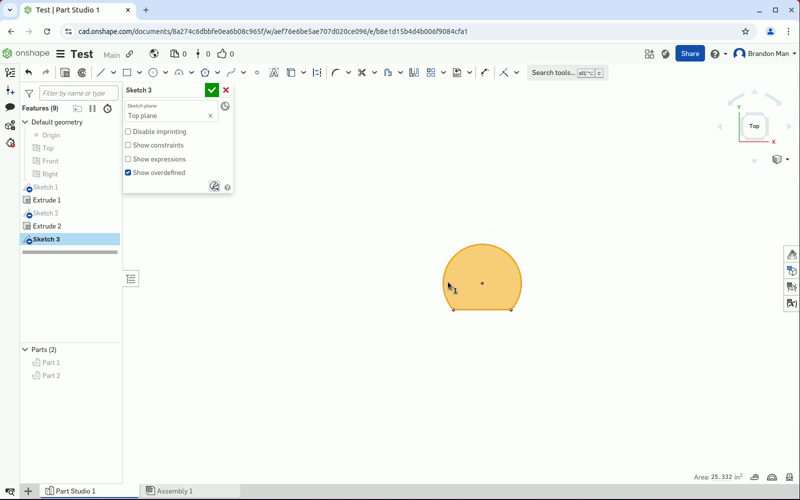
scroll(-6)
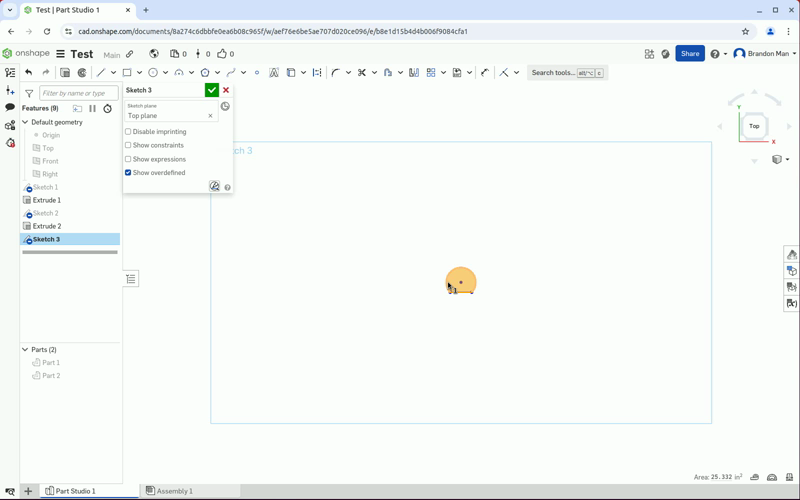
mouse_move(73, 352)
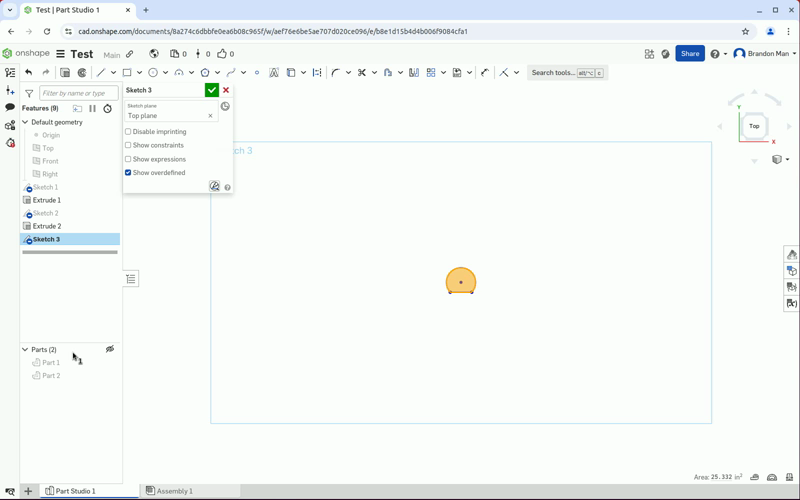
key(shift+y)
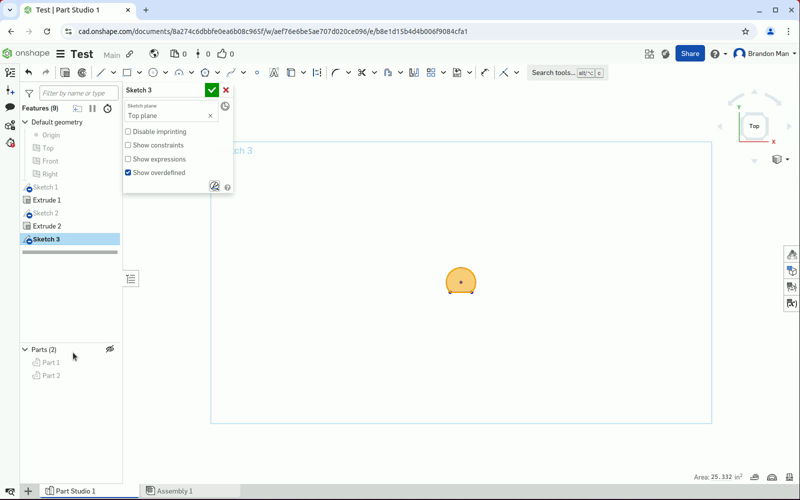
key(shift+e)
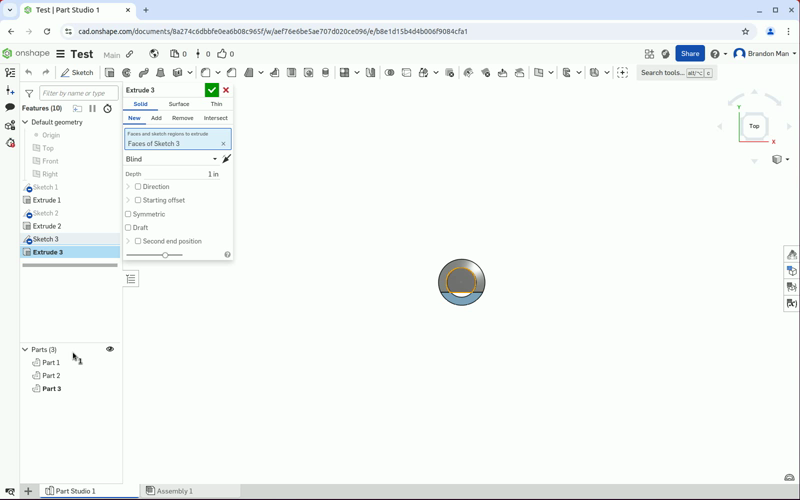
mouse_move(143, 106)
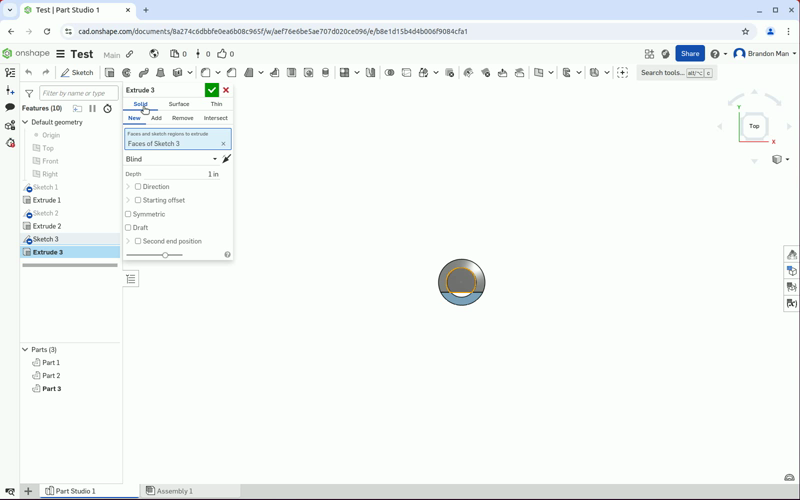
click(143, 106)
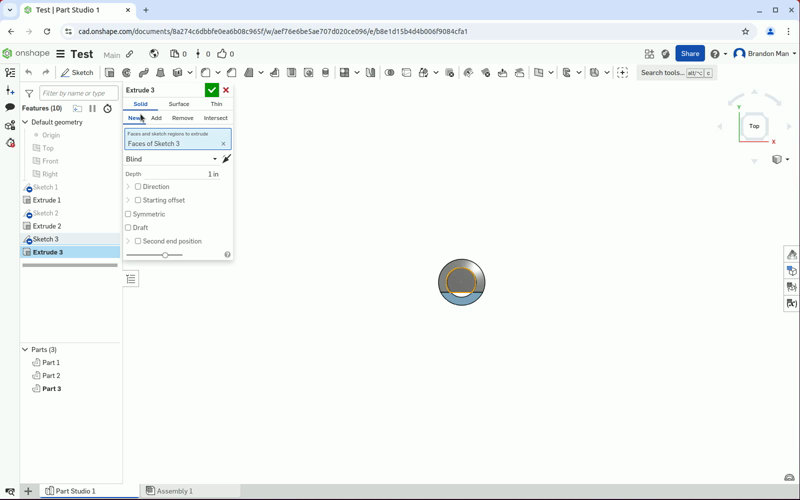
mouse_move(137, 120)
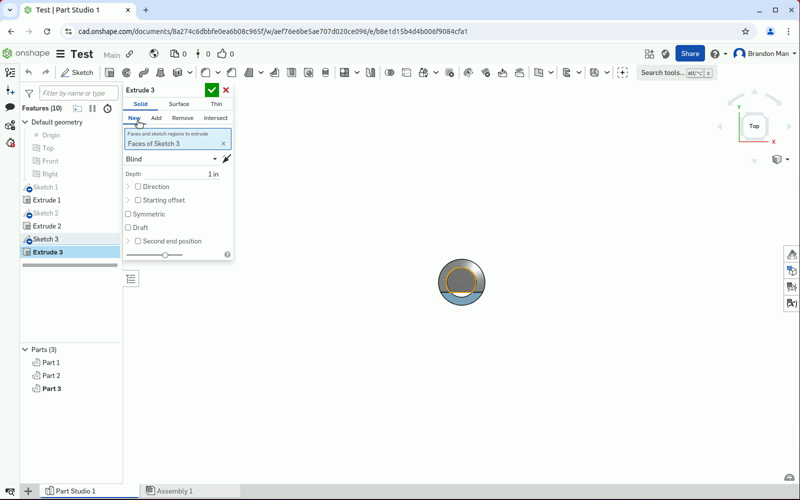
click(137, 120)
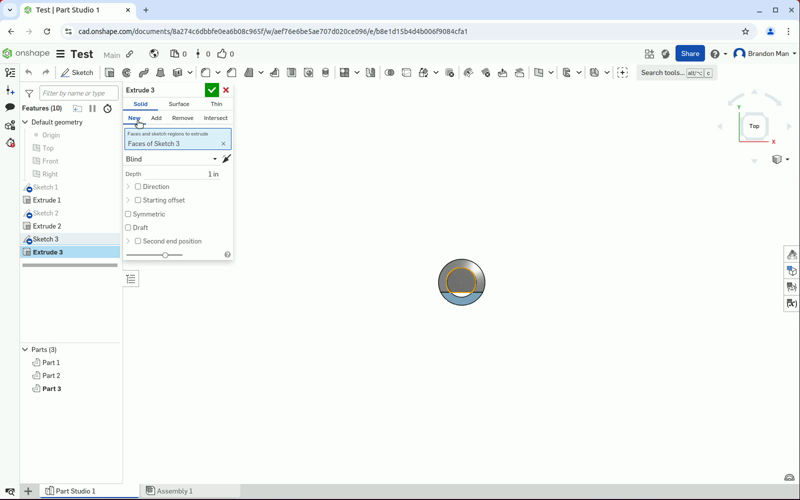
key(tab, 4)
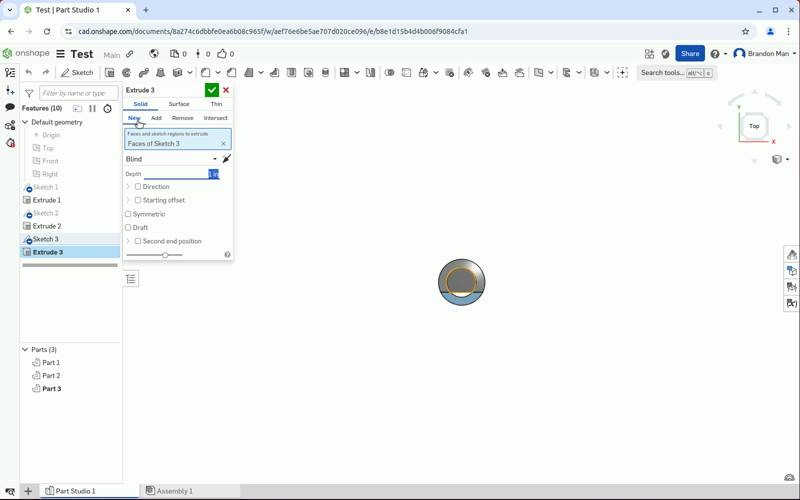
text(23.108)
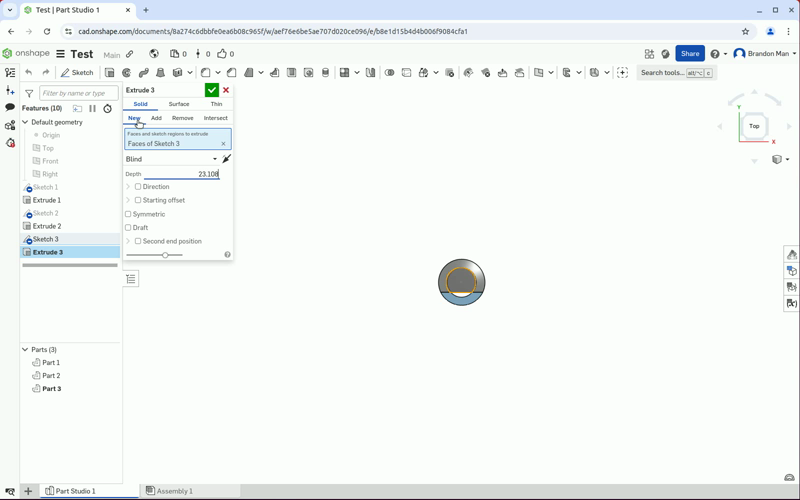
key(enter)
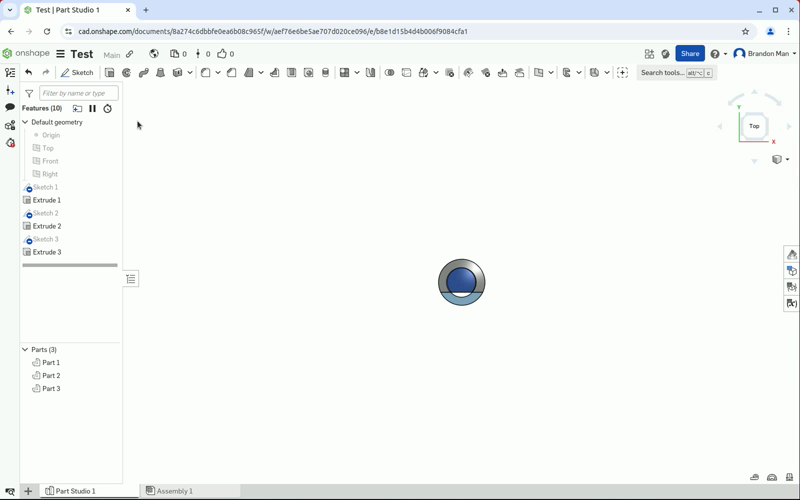
key(shift+h)
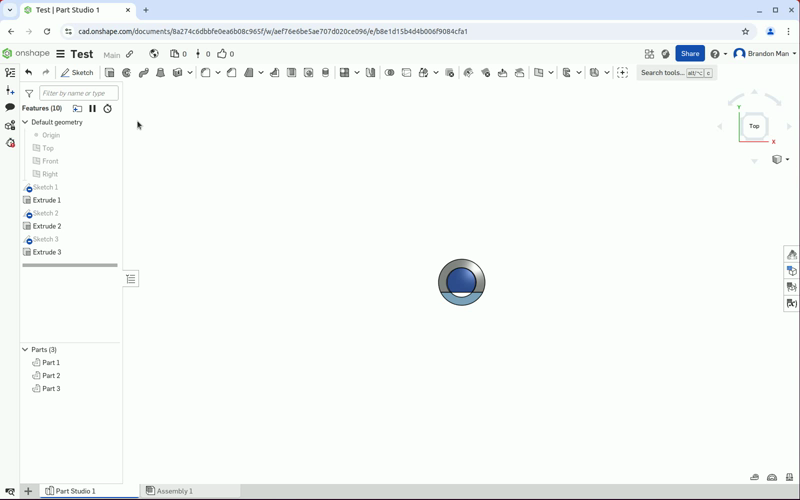
key(shift+h)
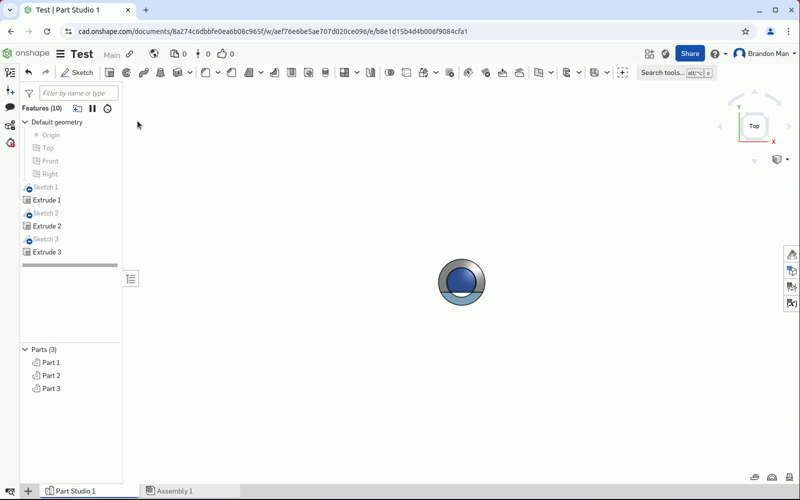
mouse_move(73, 189)
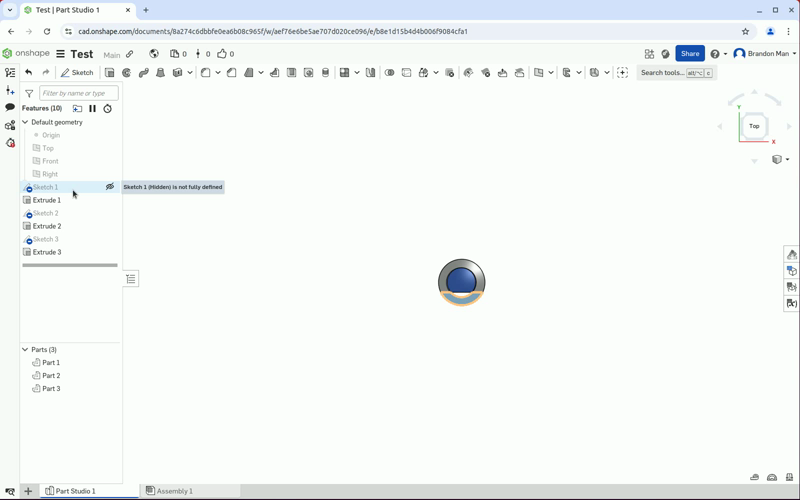
click(73, 189)
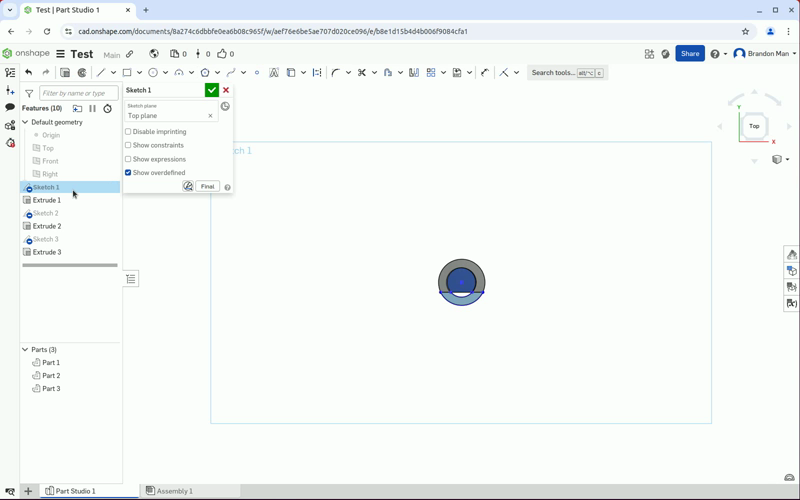
mouse_move(229, 92)
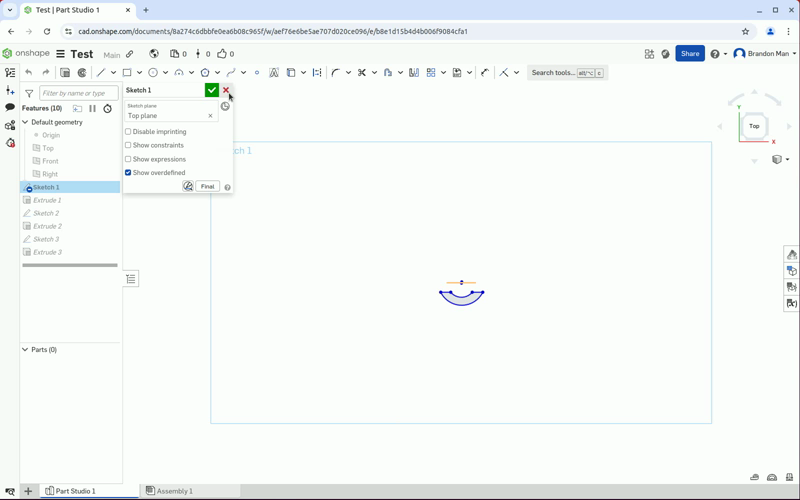
click(229, 92)
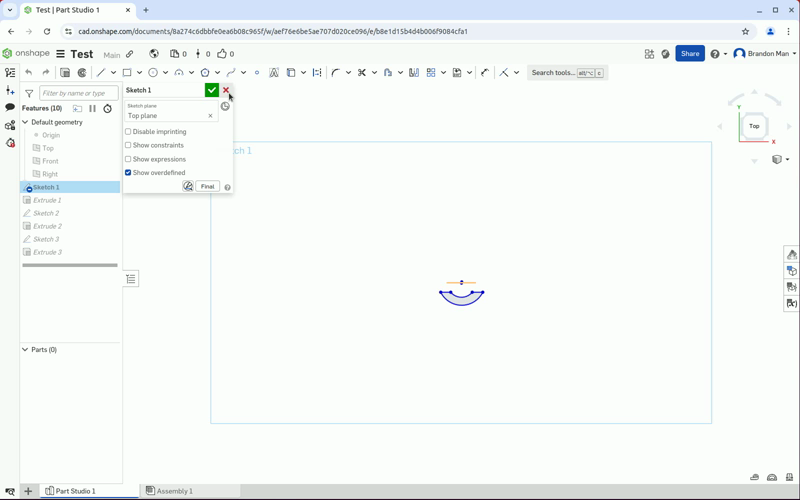
key(shift+s)
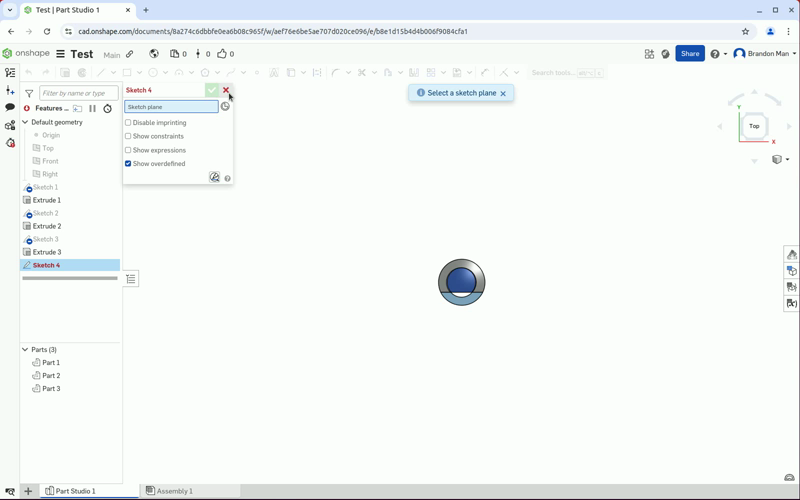
mouse_move(73, 150)
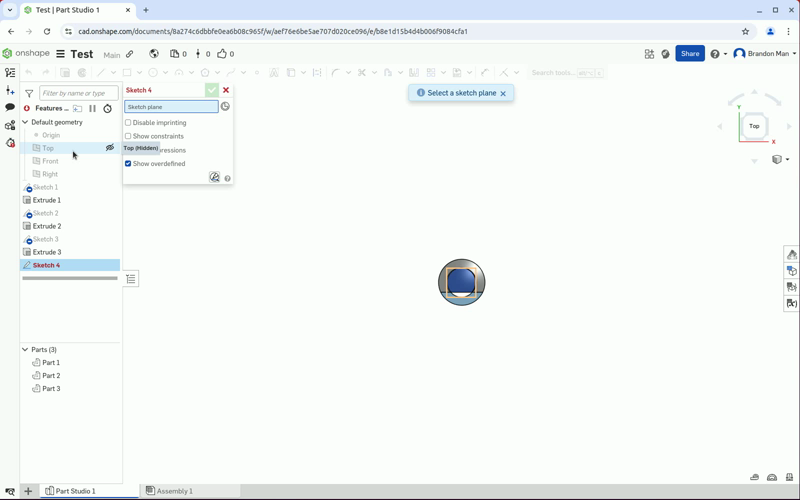
click(73, 150)
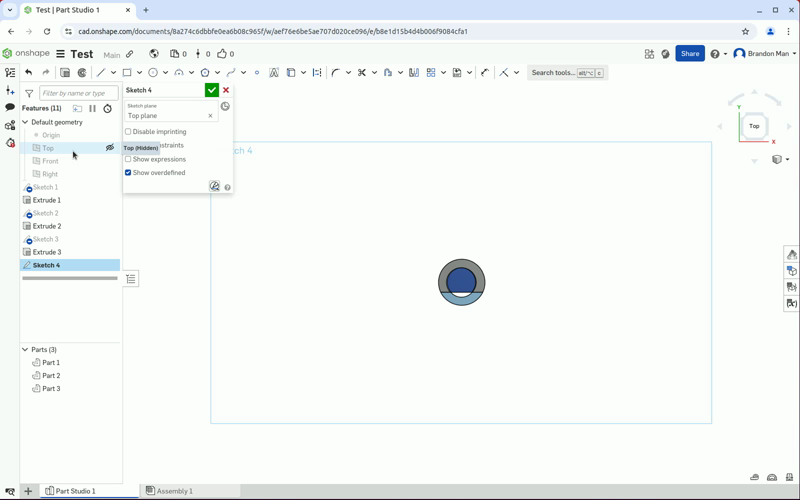
mouse_move(73, 352)
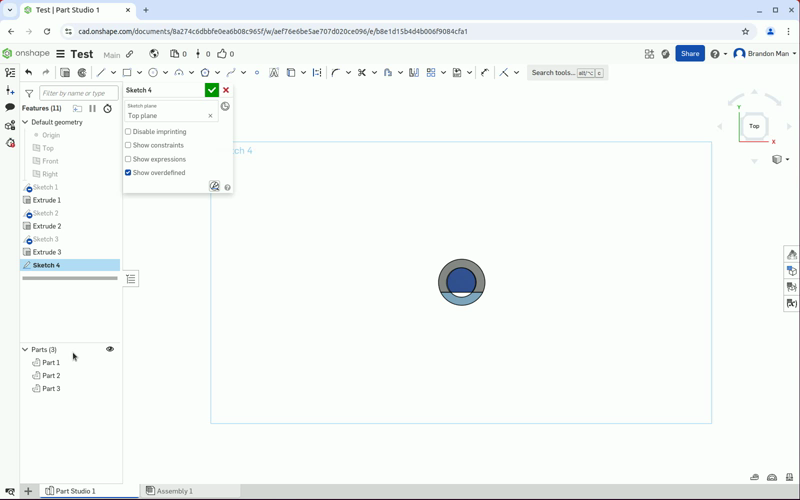
key(y)
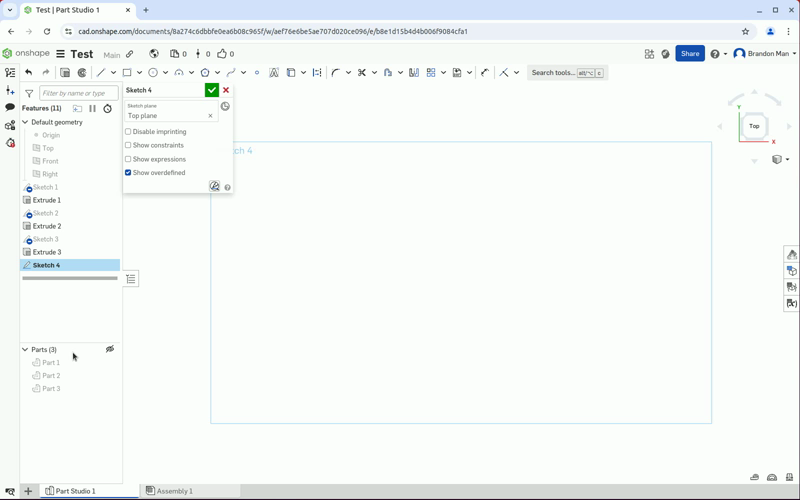
key(a)
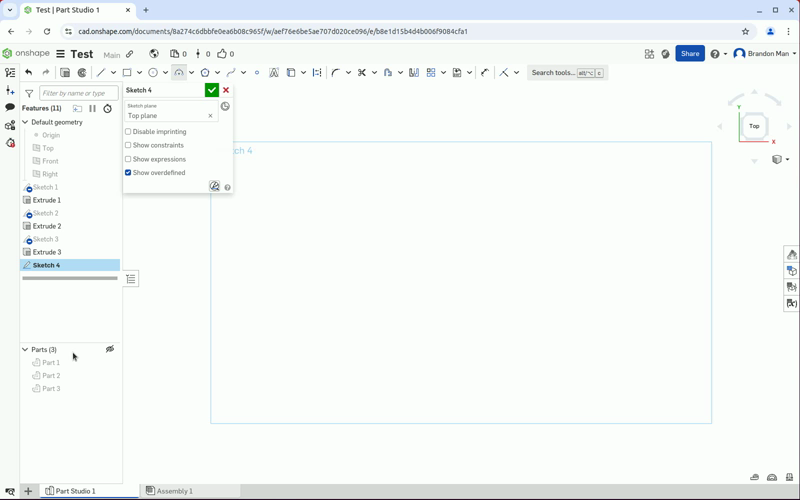
key_down(shift)
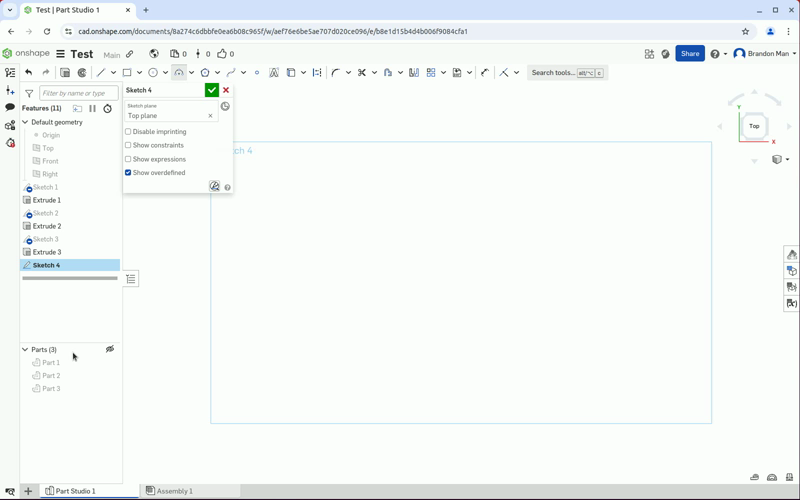
mouse_move(450, 292)
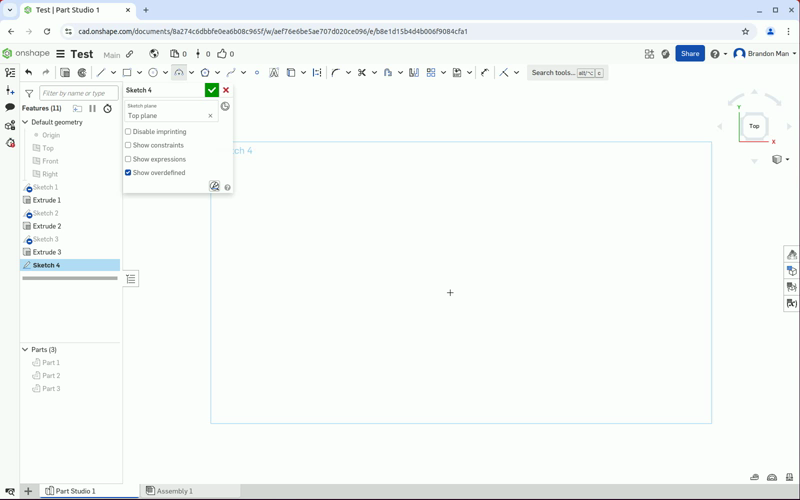
click(450, 292)
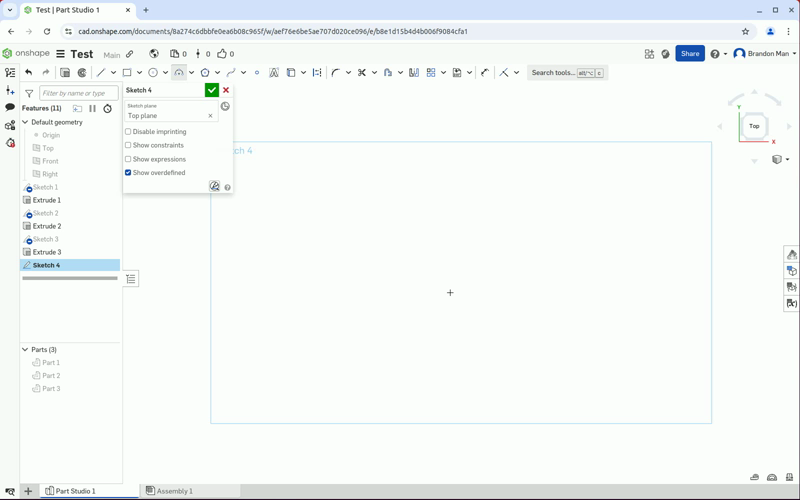
key_up(shift)
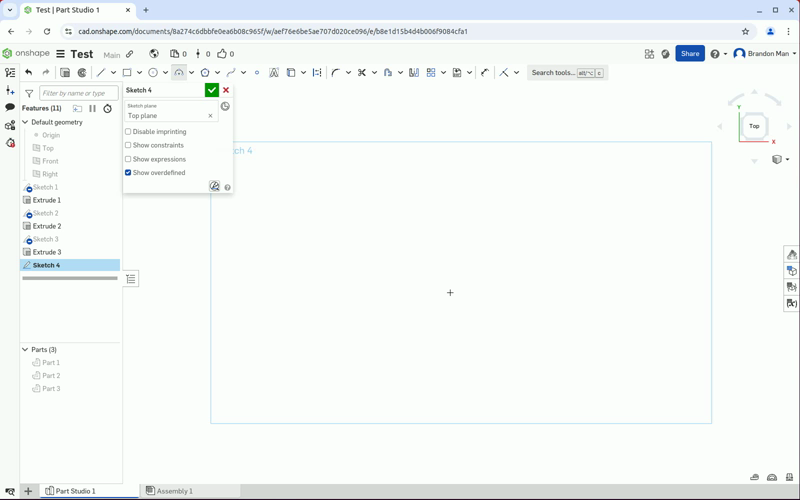
key_down(shift)
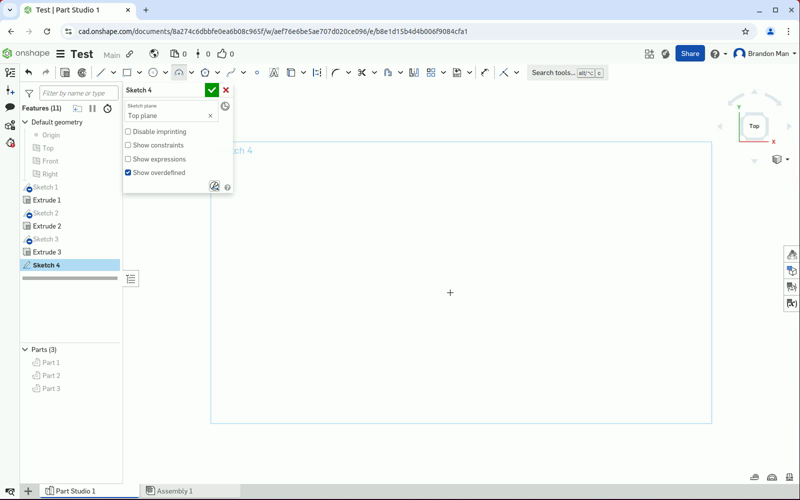
mouse_move(472, 292)
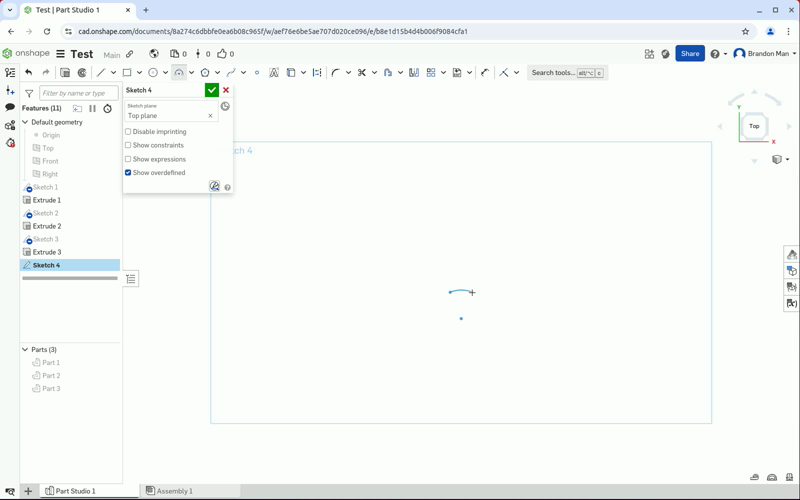
click(472, 292)
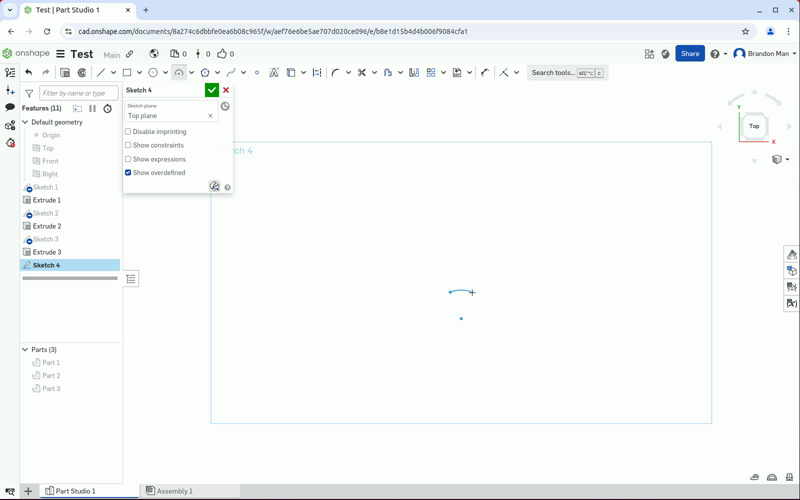
mouse_move(461, 297)
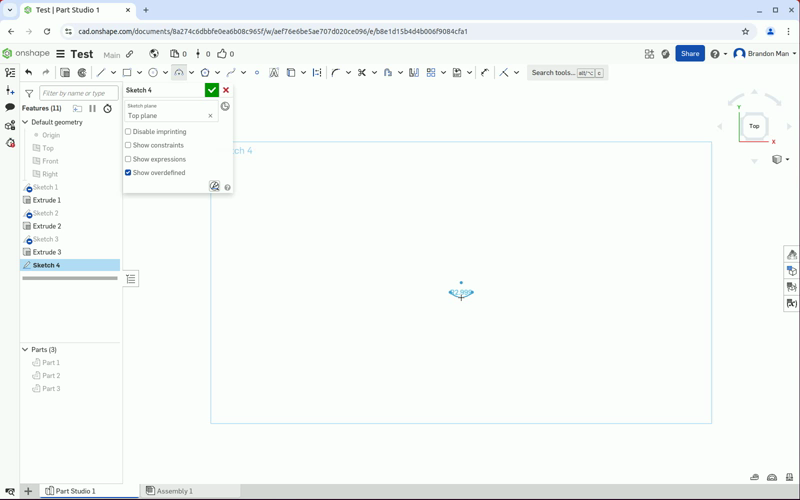
click(461, 297)
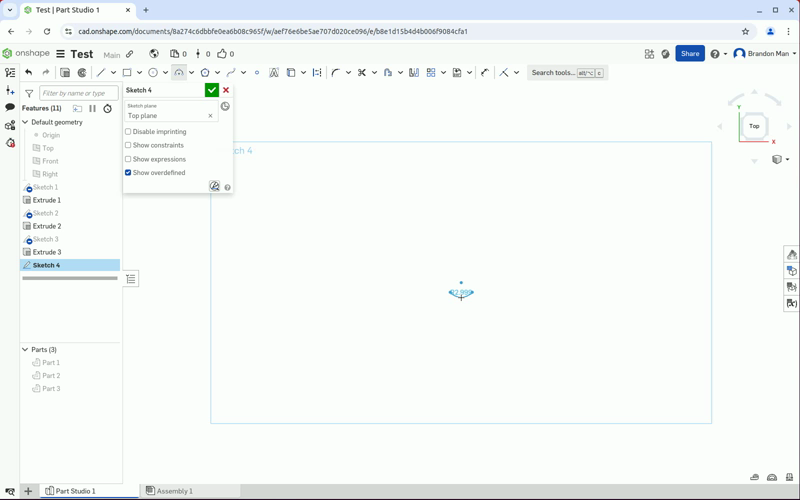
key_up(shift)
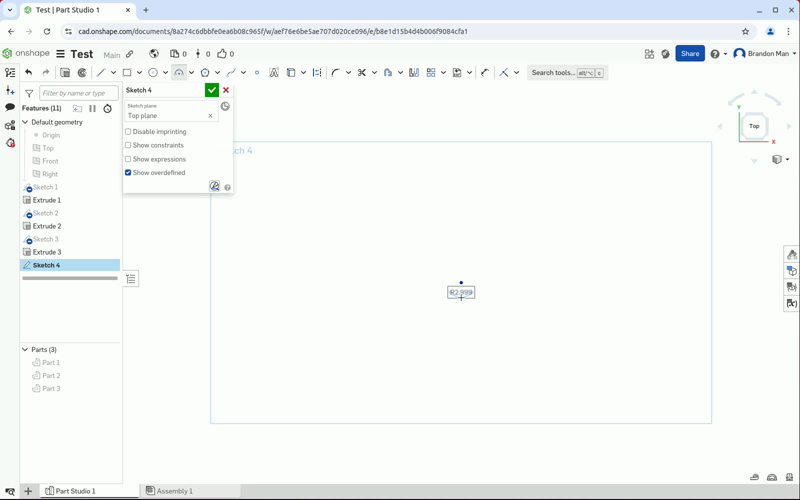
key(esc)
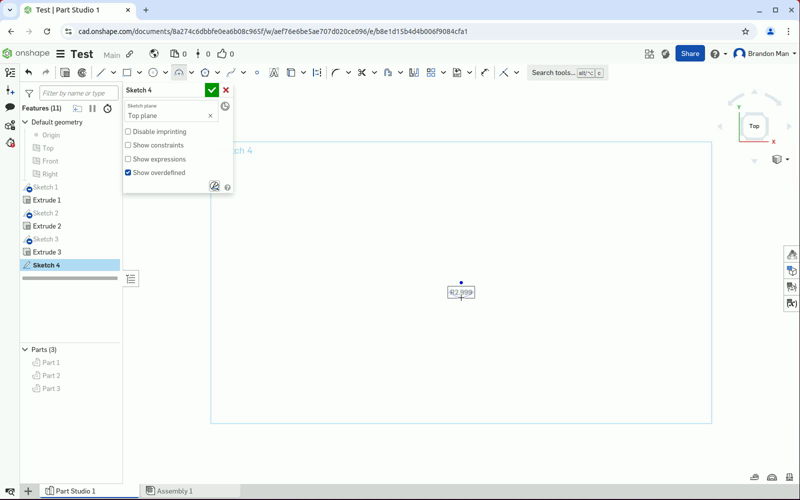
key(l)
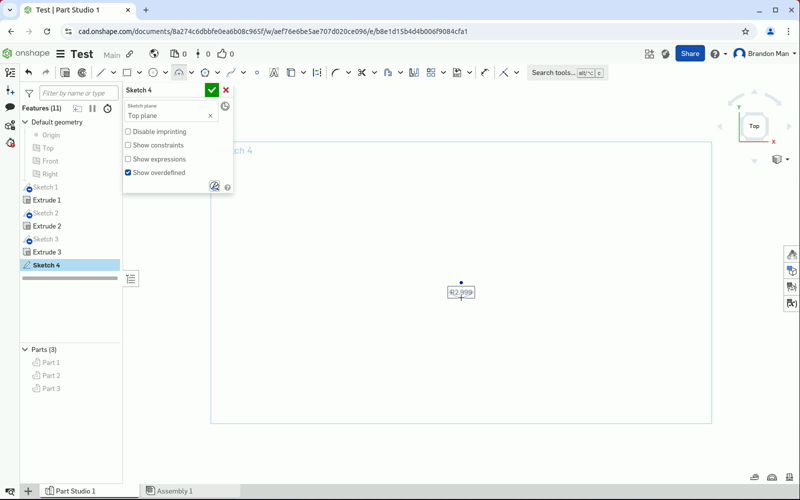
mouse_move(472, 292)
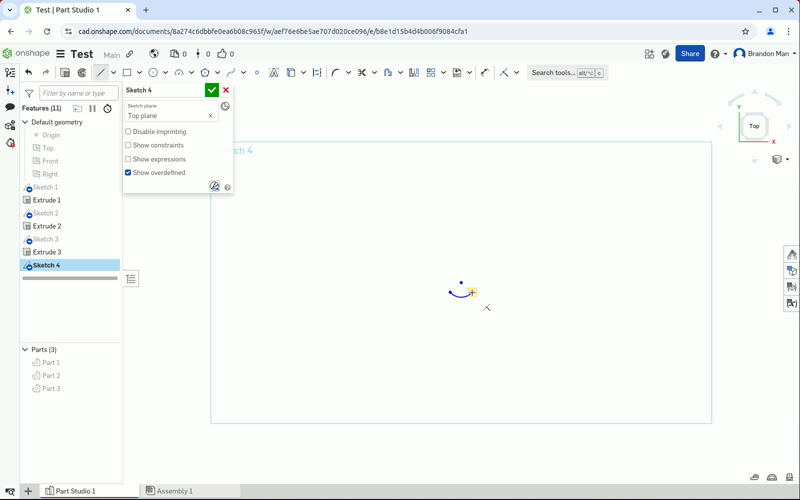
click(472, 292)
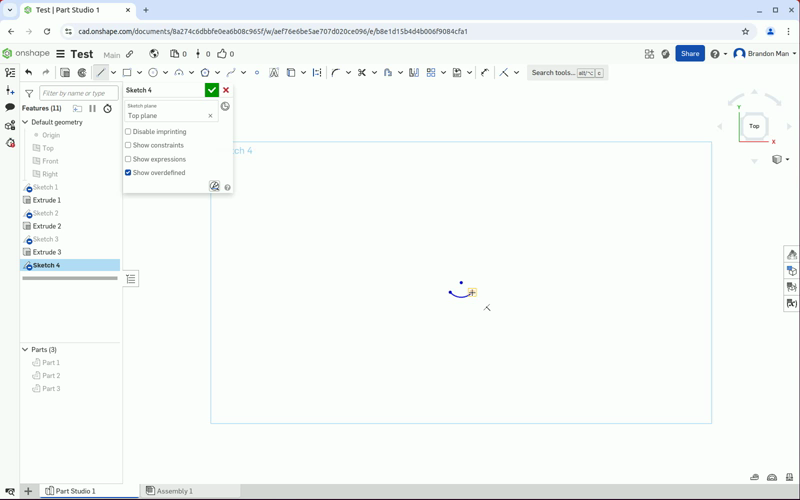
mouse_move(502, 292)
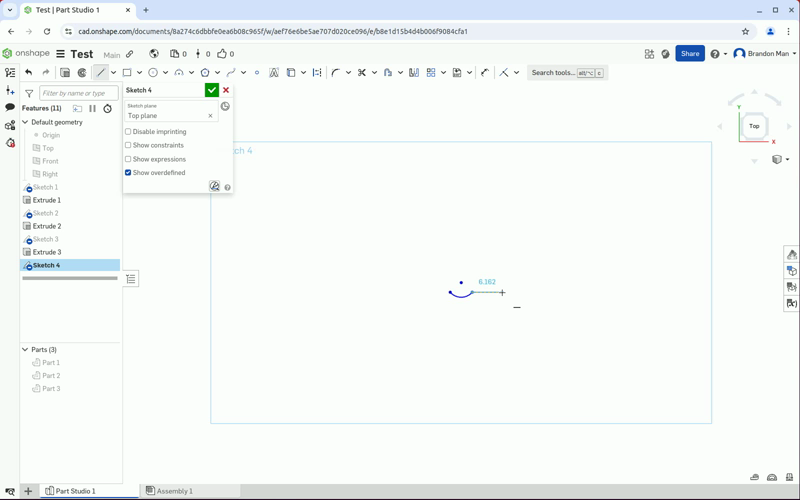
key_down(shift)
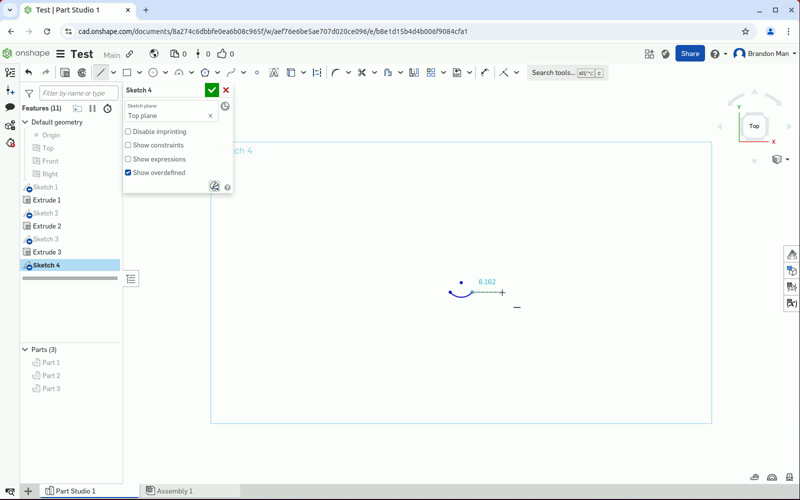
mouse_move(450, 292)
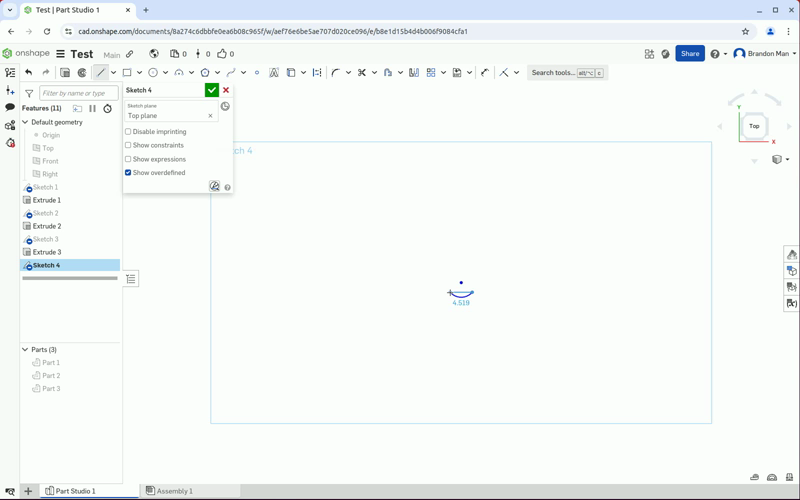
key_up(shift)
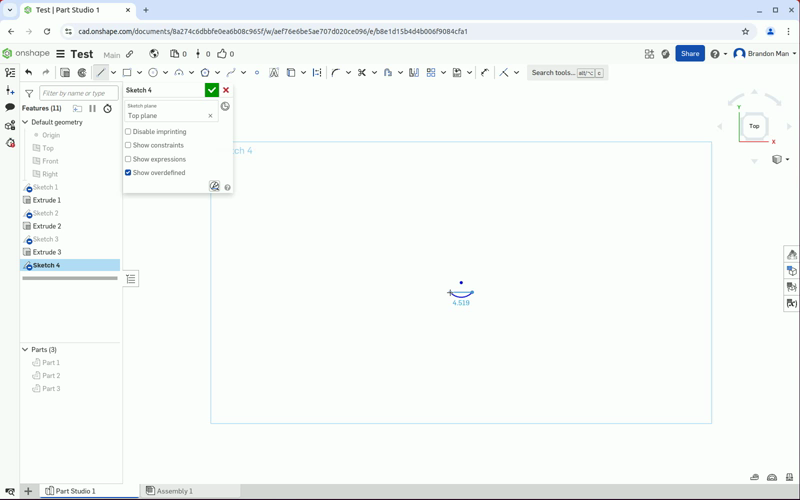
click(450, 292)
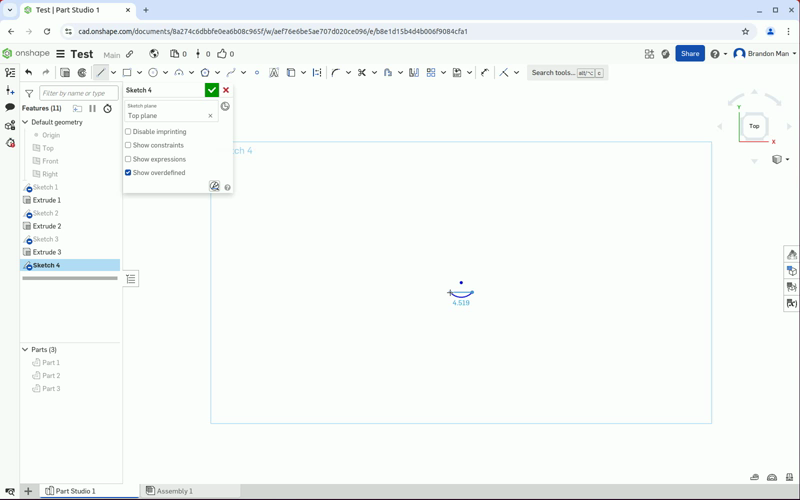
key(esc)
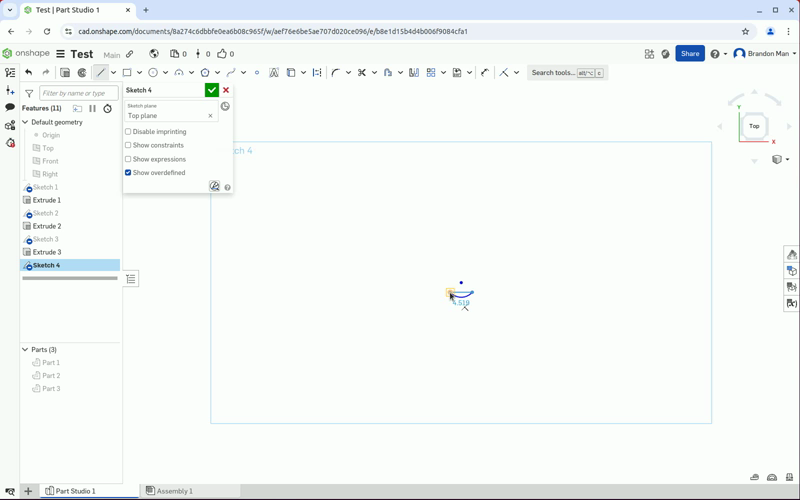
mouse_move(468, 293)
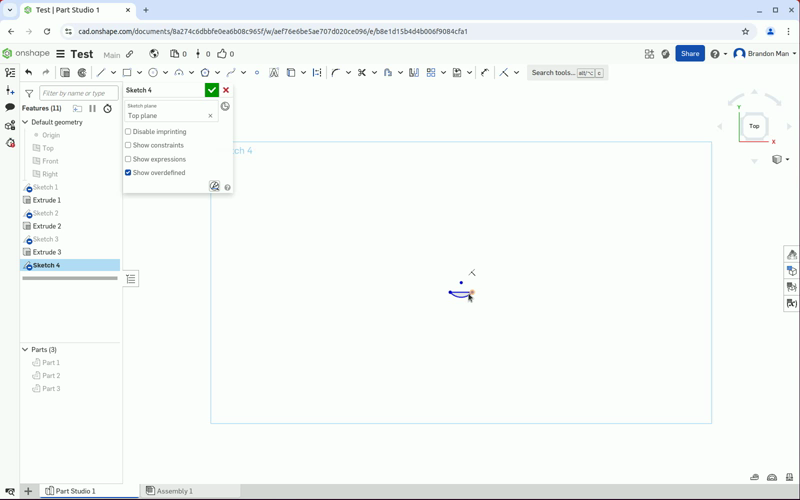
scroll(6)
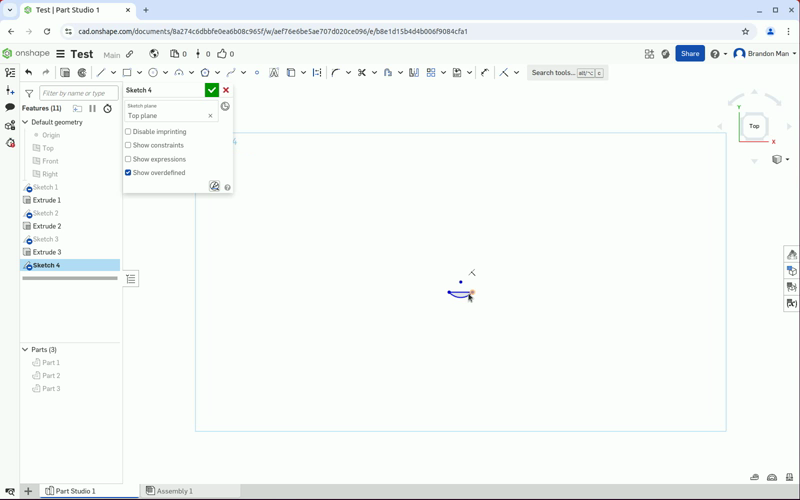
scroll(6)
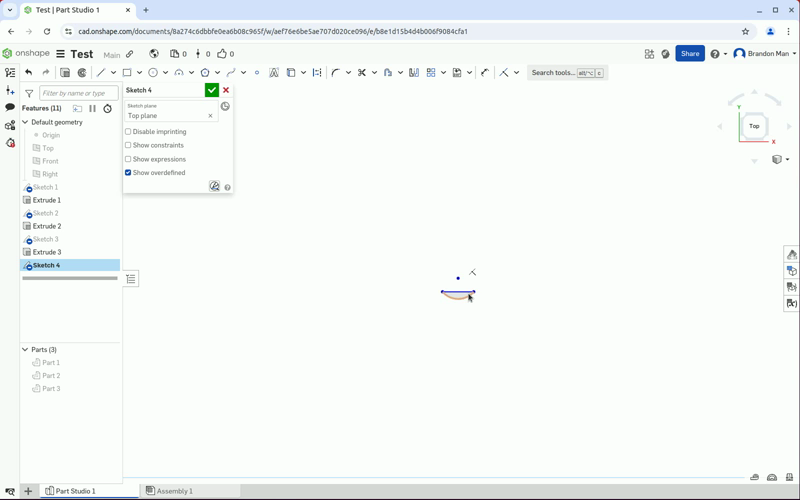
scroll(6)
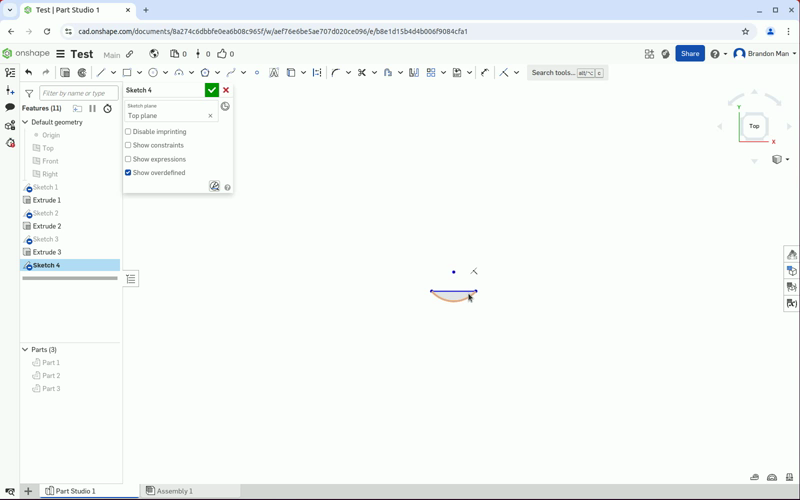
scroll(6)
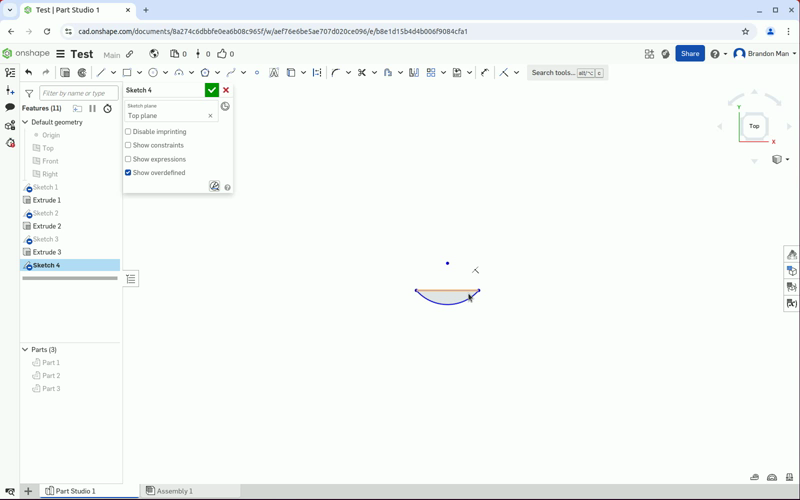
scroll(6)
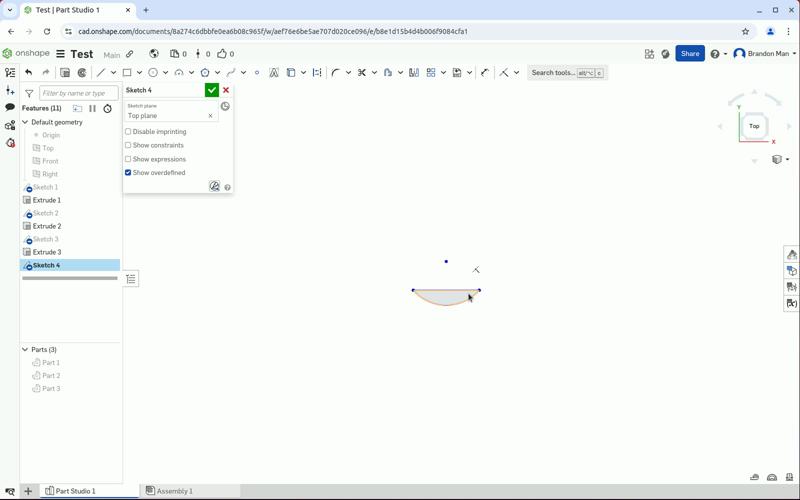
scroll(6)
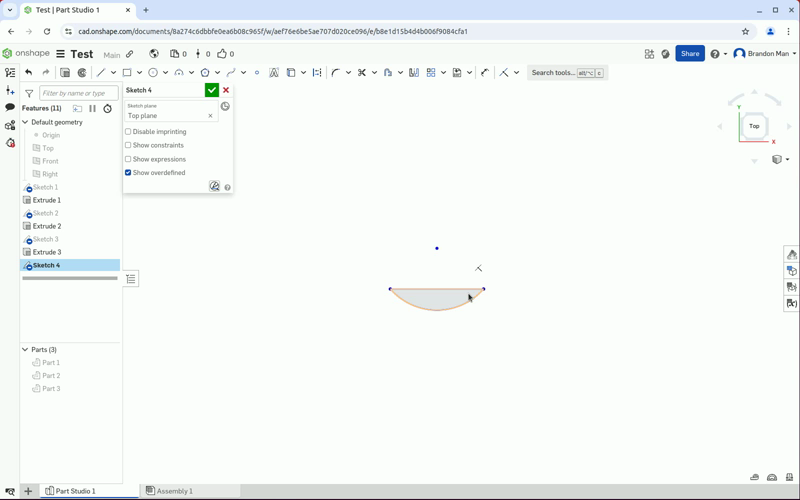
scroll(6)
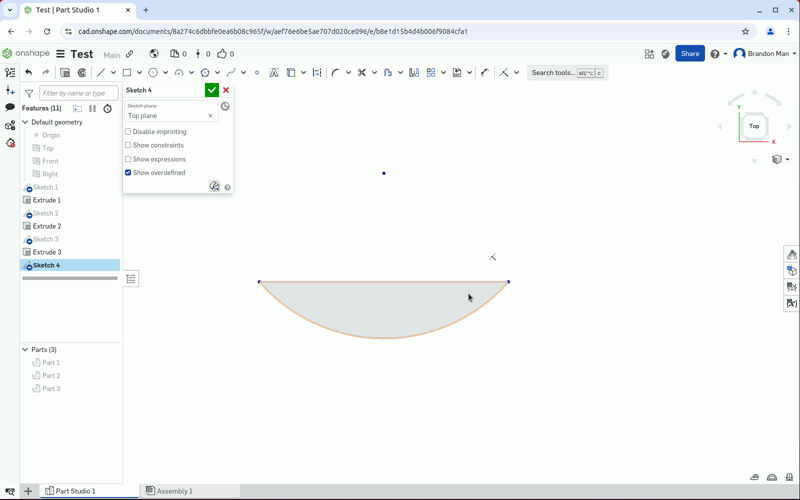
click(468, 293)
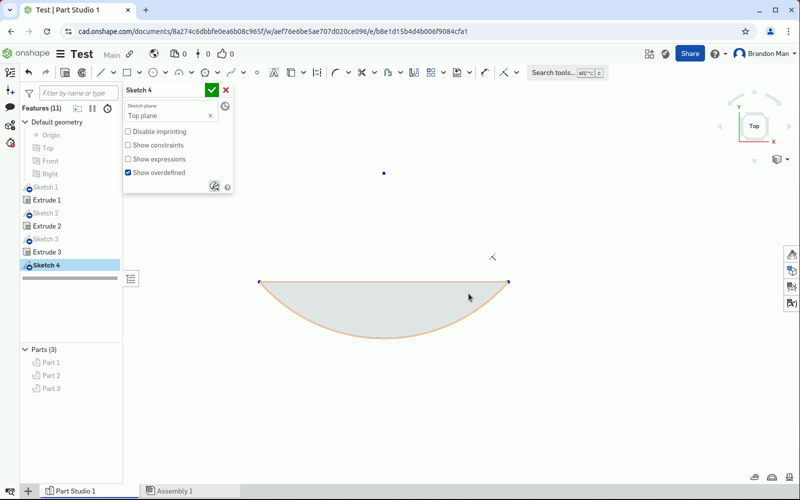
scroll(-6)
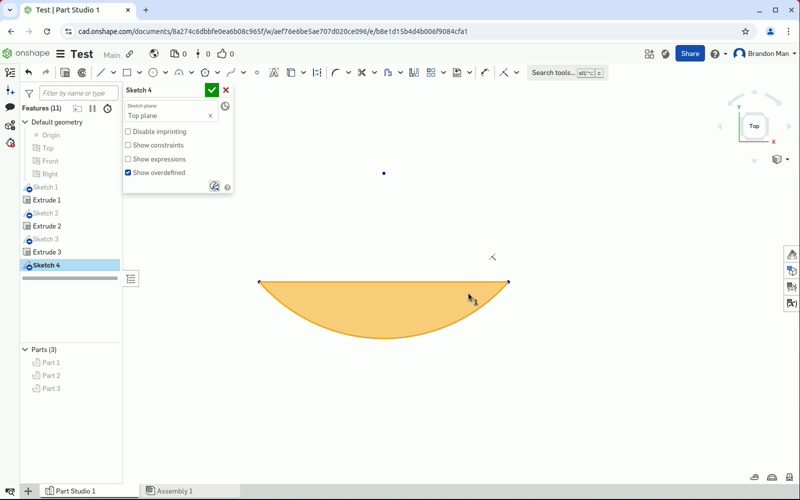
scroll(-6)
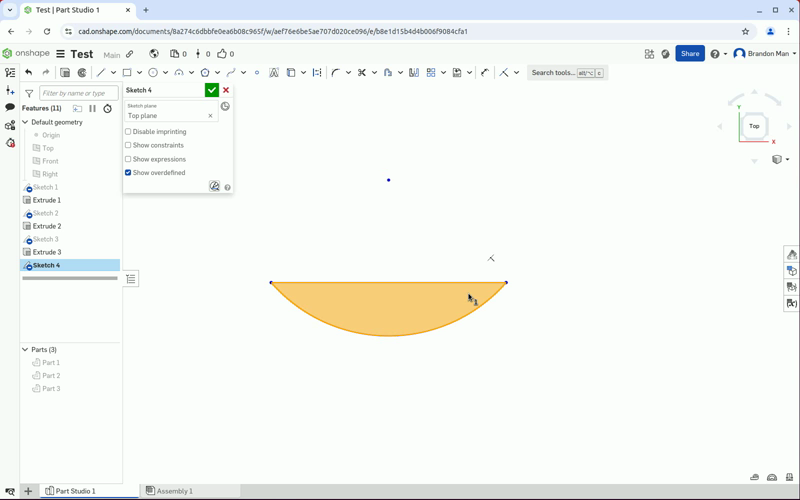
scroll(-6)
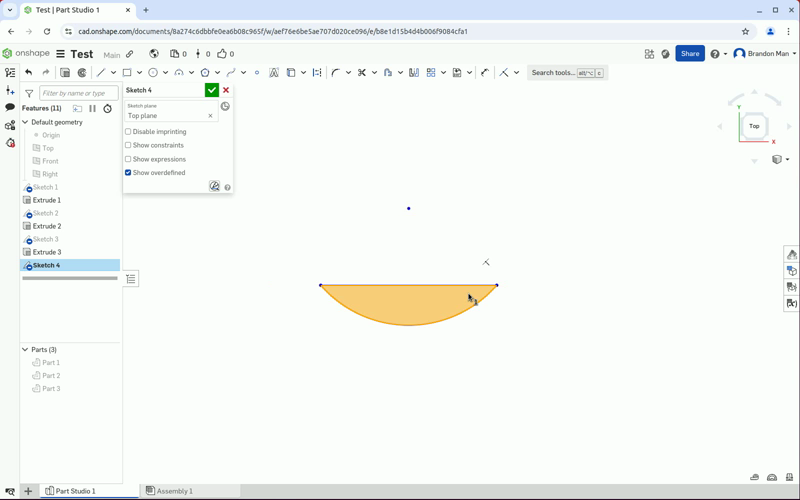
scroll(-6)
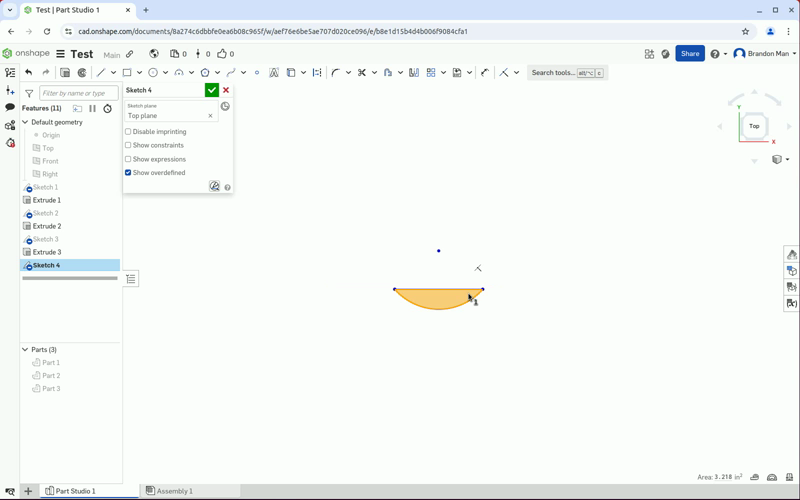
scroll(-6)
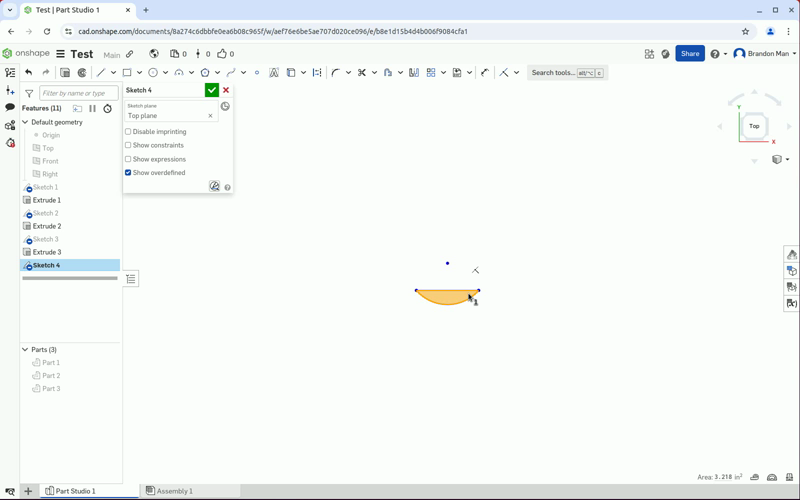
scroll(-6)
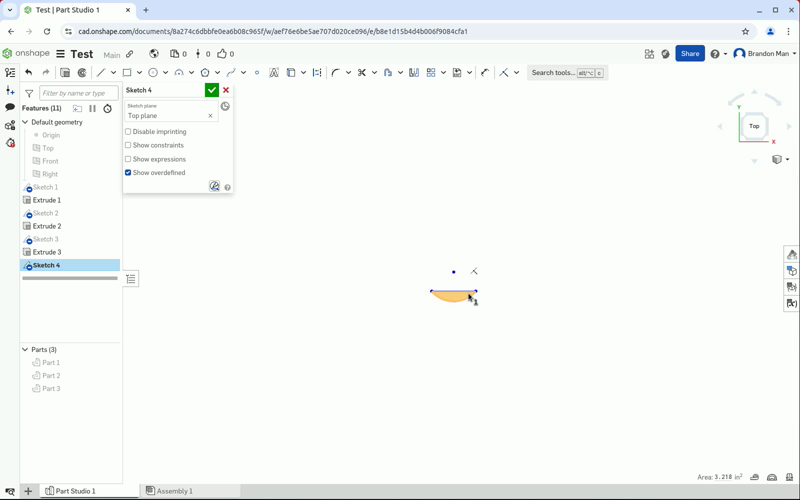
scroll(-6)
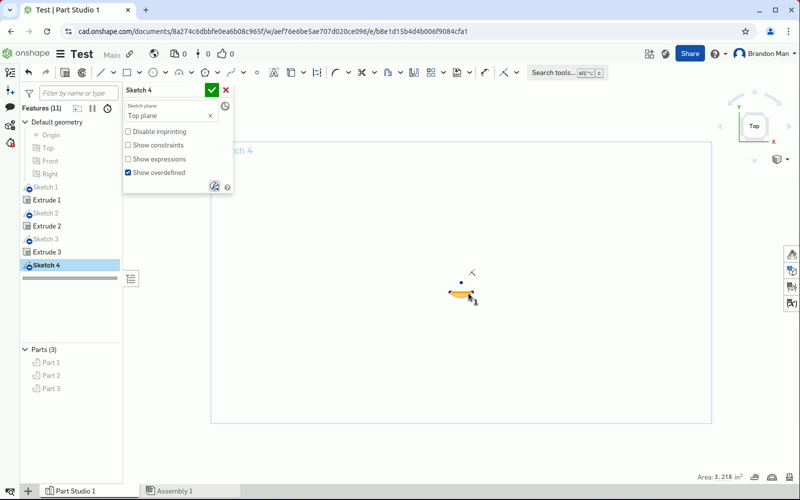
mouse_move(73, 352)
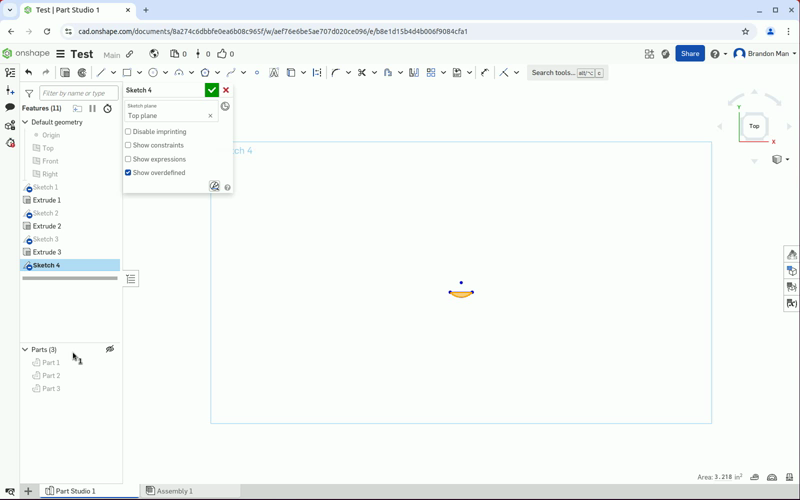
key(shift+y)
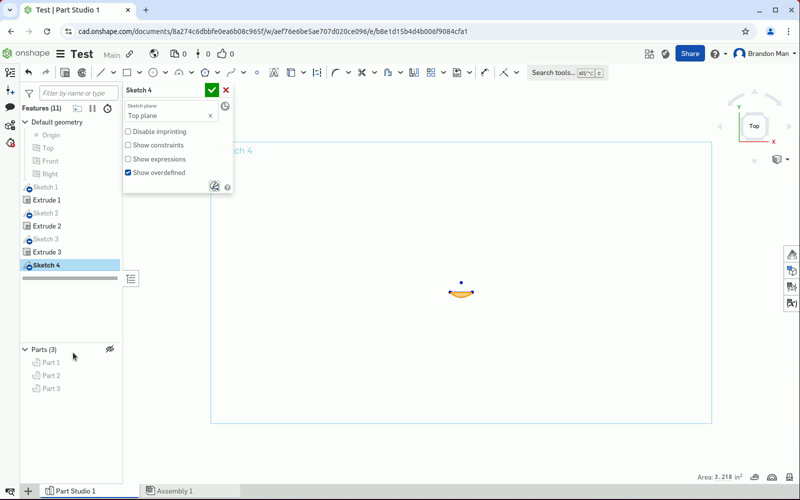
key(shift+e)
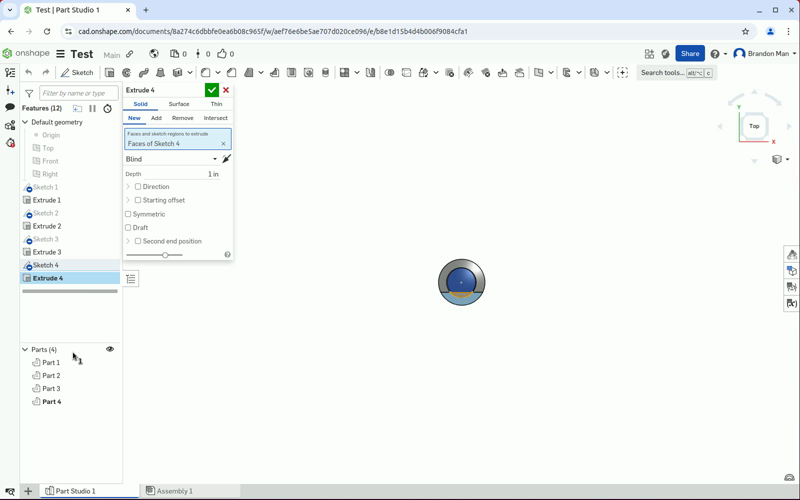
mouse_move(143, 106)
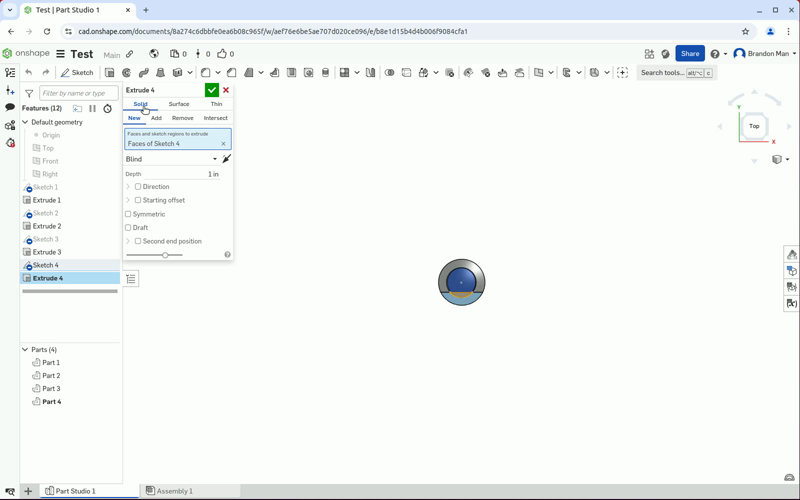
click(143, 106)
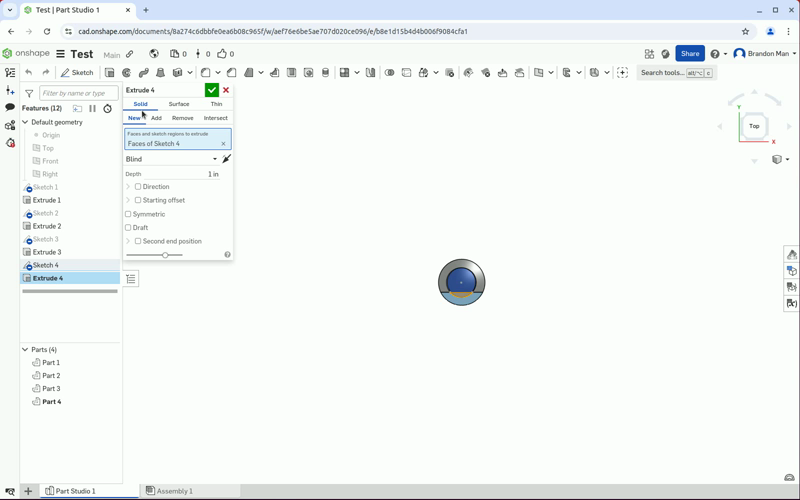
mouse_move(137, 120)
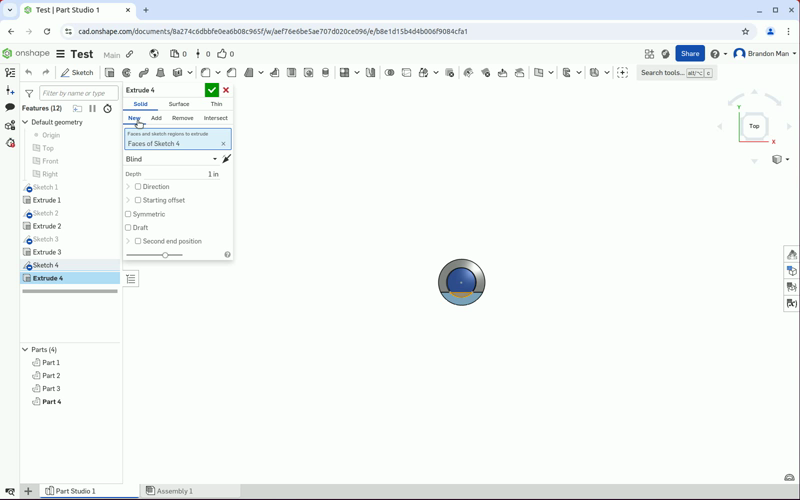
click(137, 120)
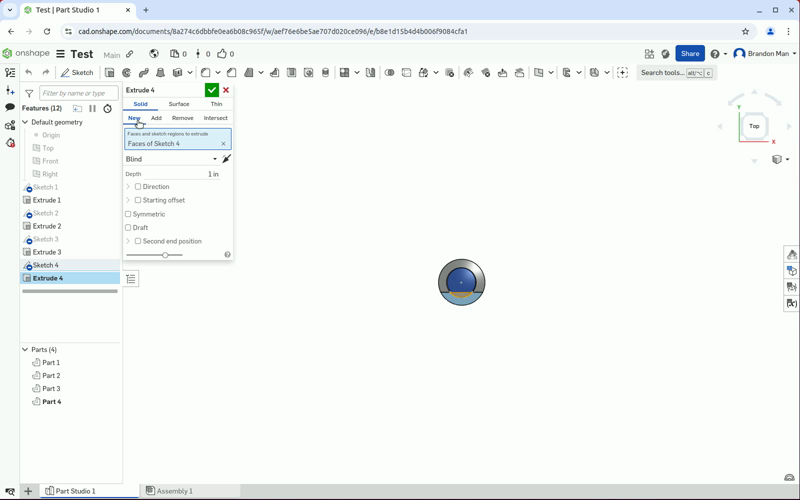
key(tab, 4)
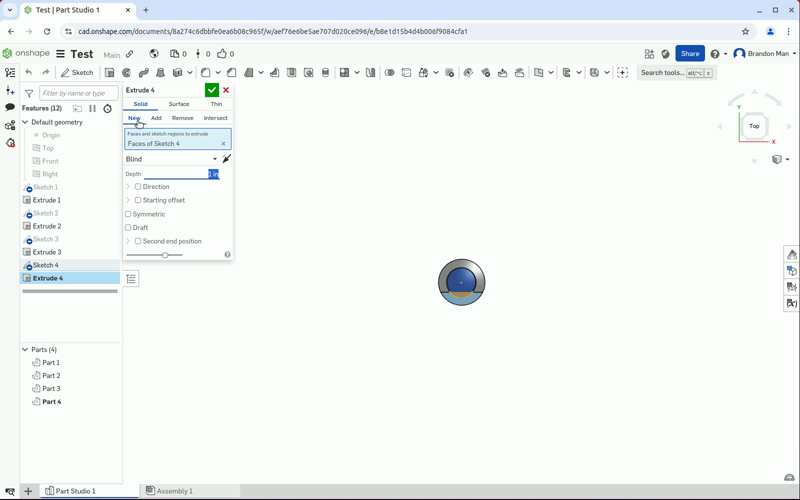
text(23.108)
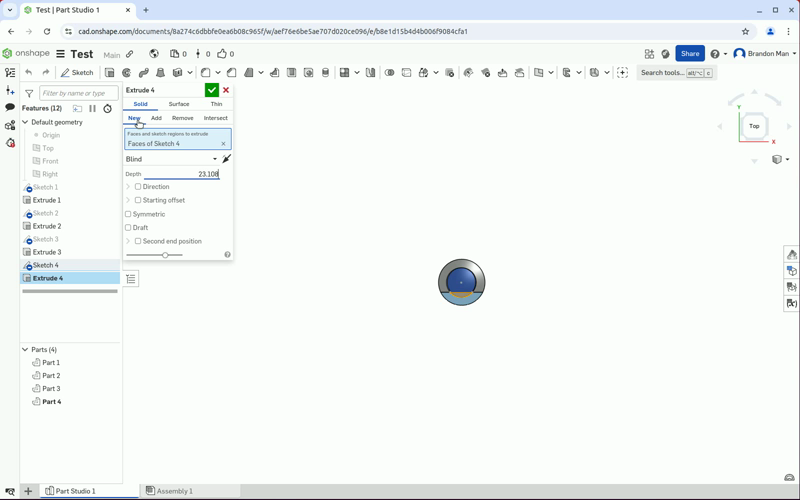
key(enter)
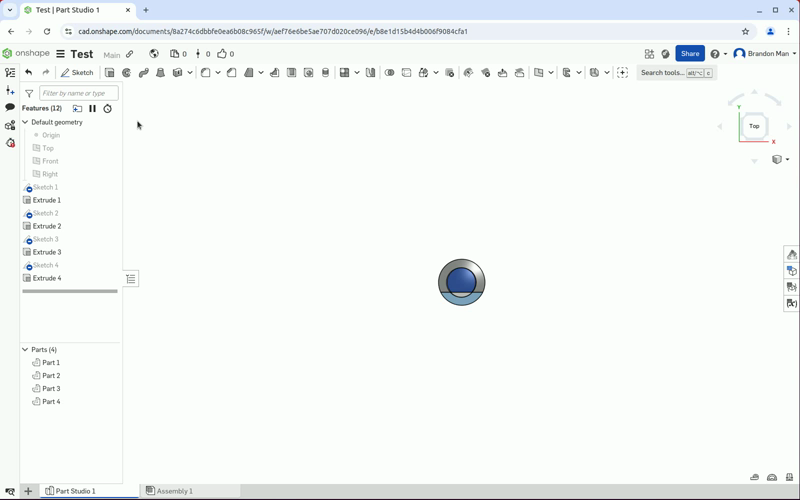
key(shift+h)
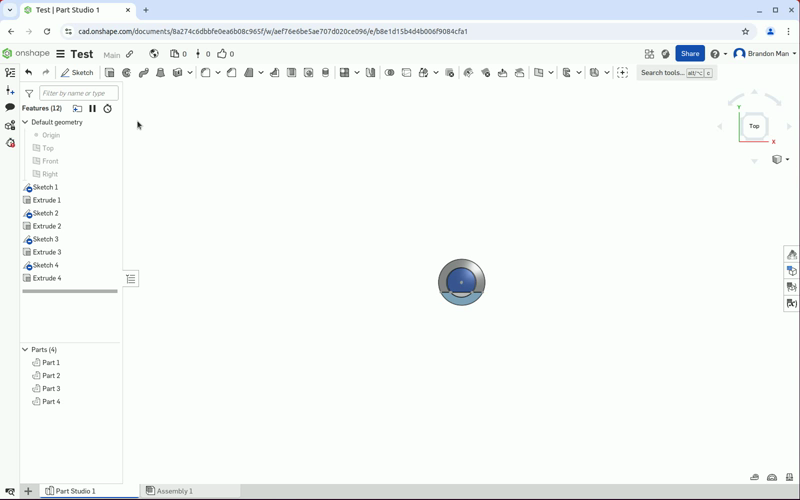
key(shift+h)
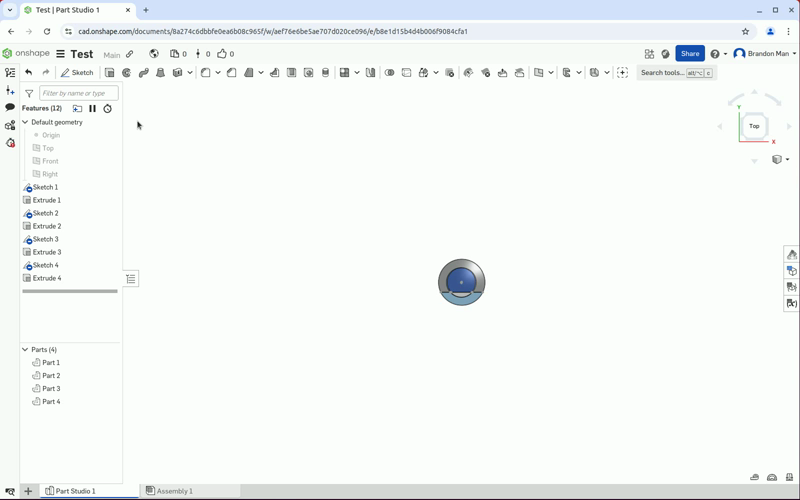
key(shift+7)
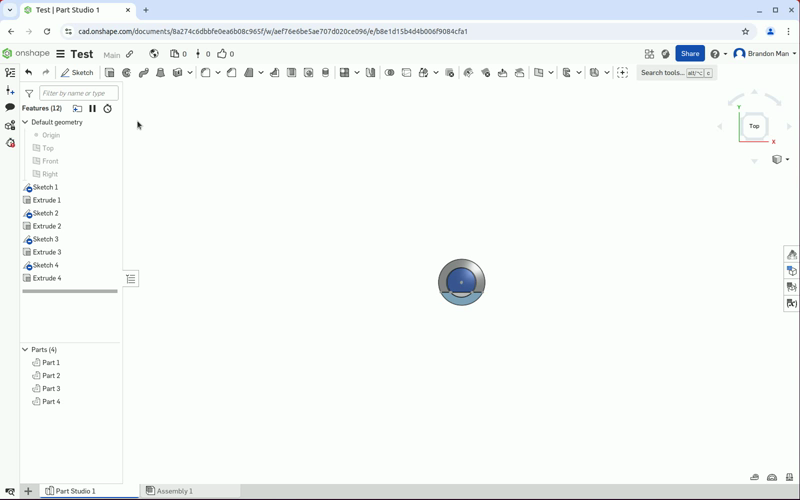
key(up, 3)
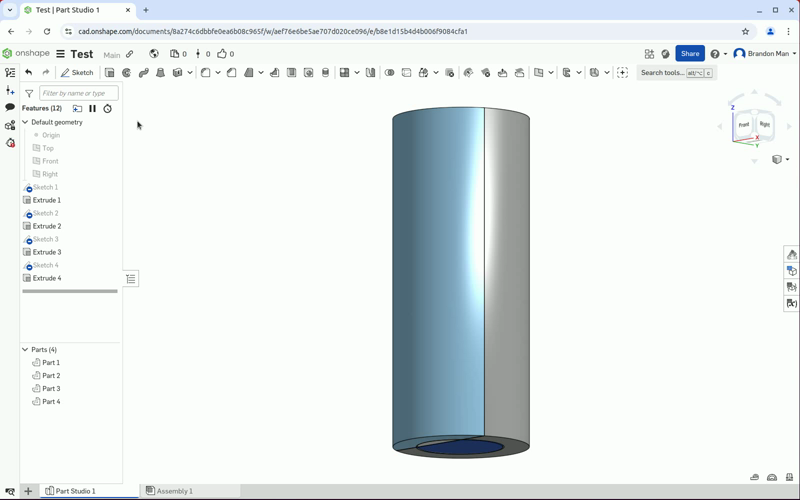
key(left, 3)
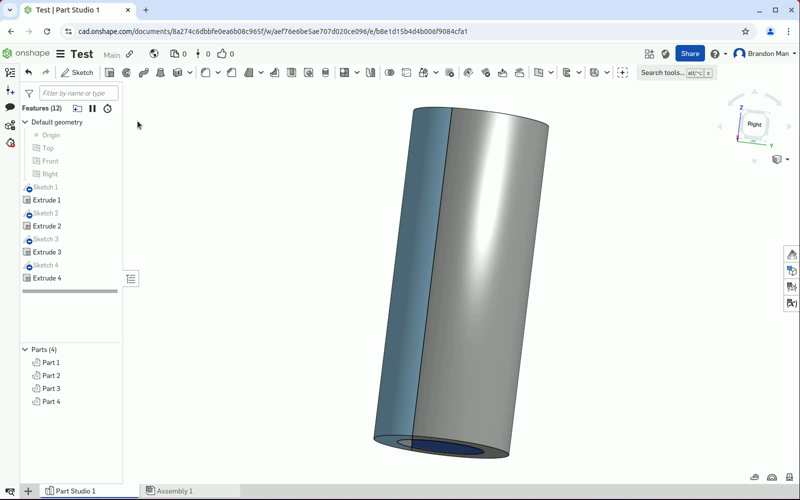
key(right, 3)
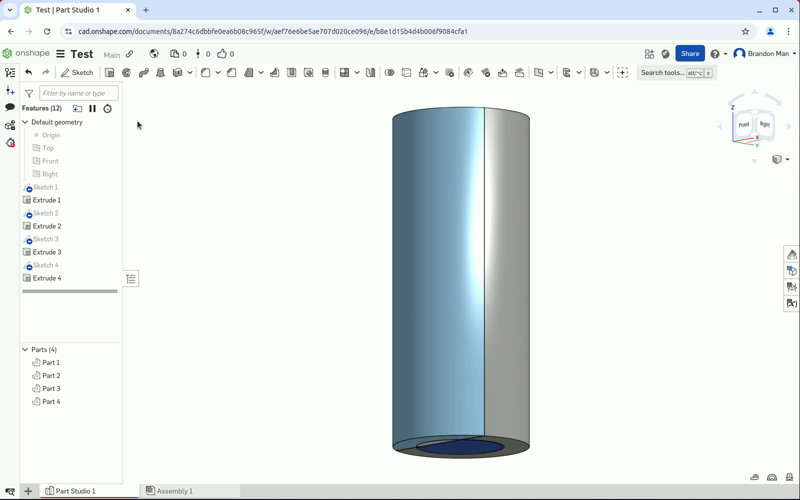
key(down, 3)
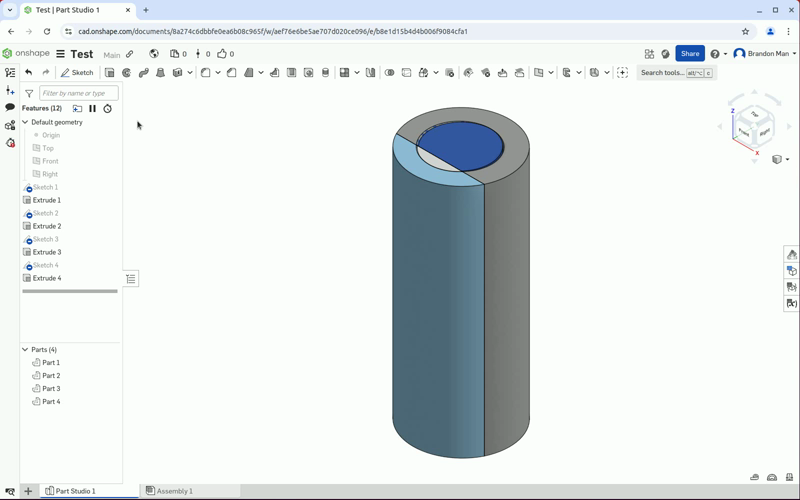
mouse_move(73, 189)
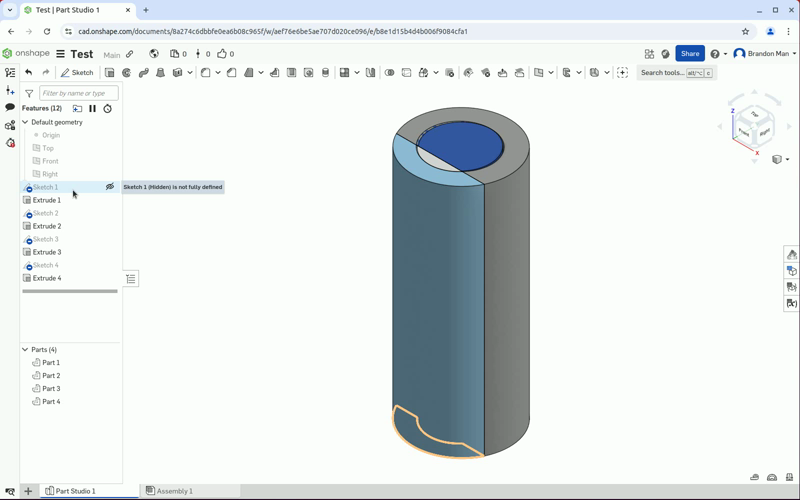
click(73, 189)